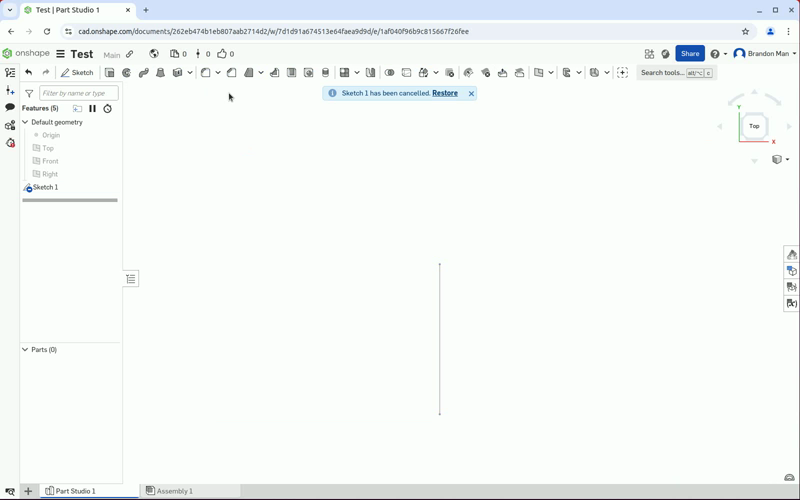
key(shift+h)
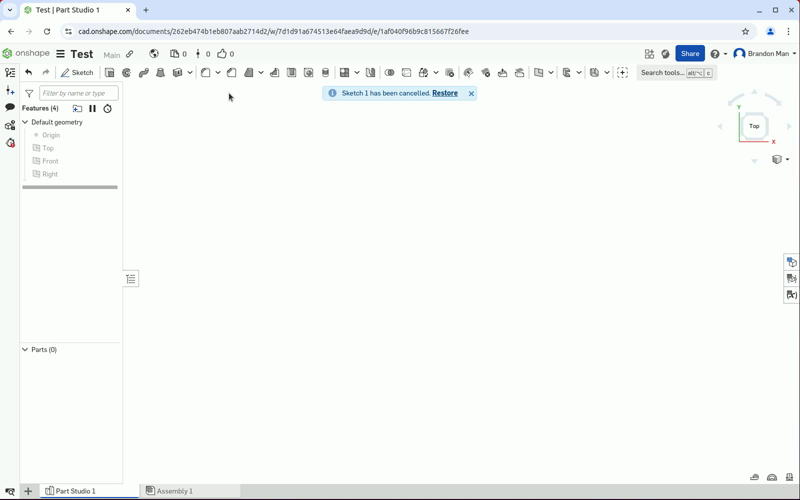
mouse_move(73, 352)
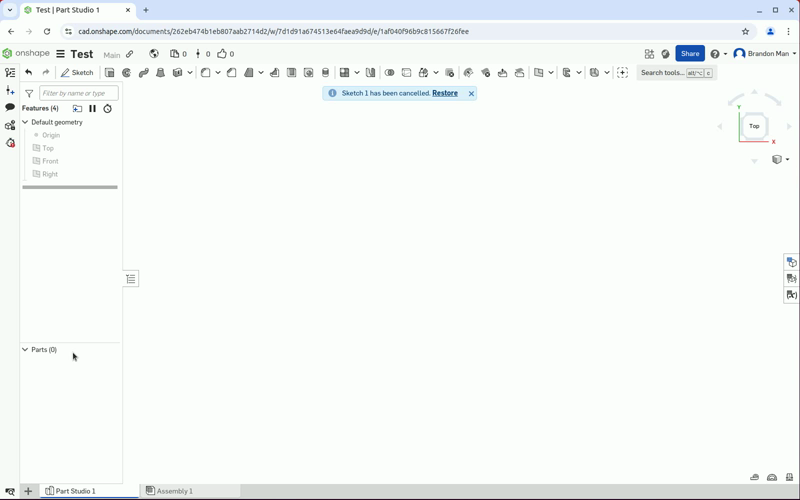
key(y)
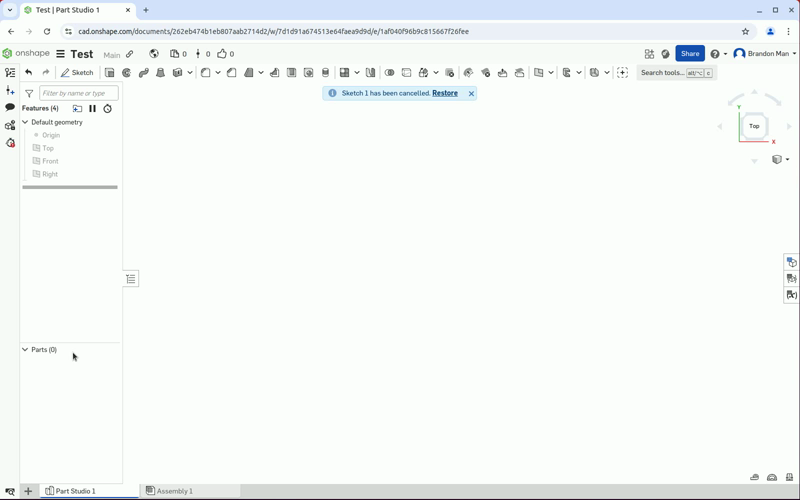
key(shift+p)
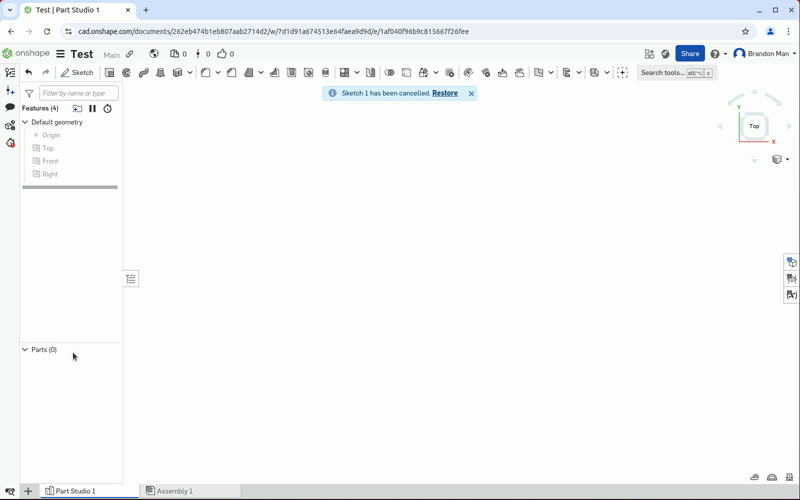
key(space)
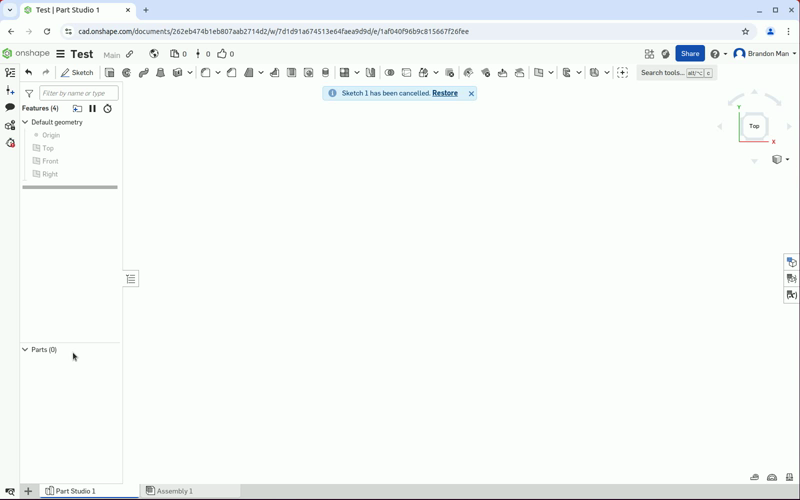
key_down(shift)
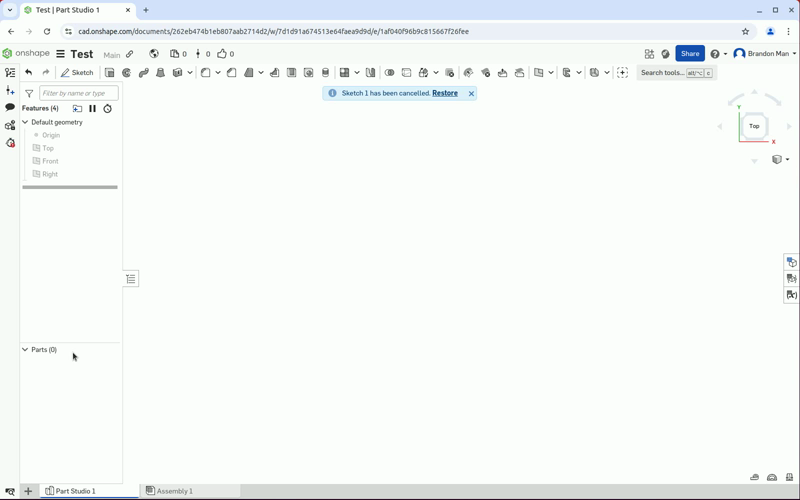
key(up)
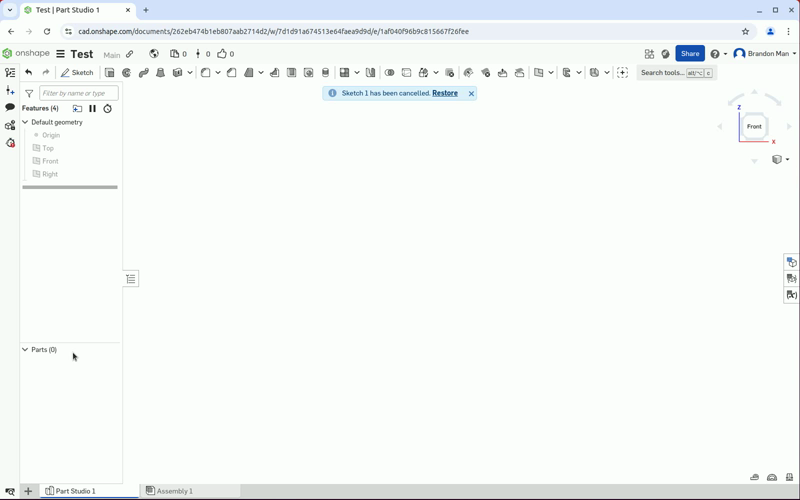
key_up(shift)
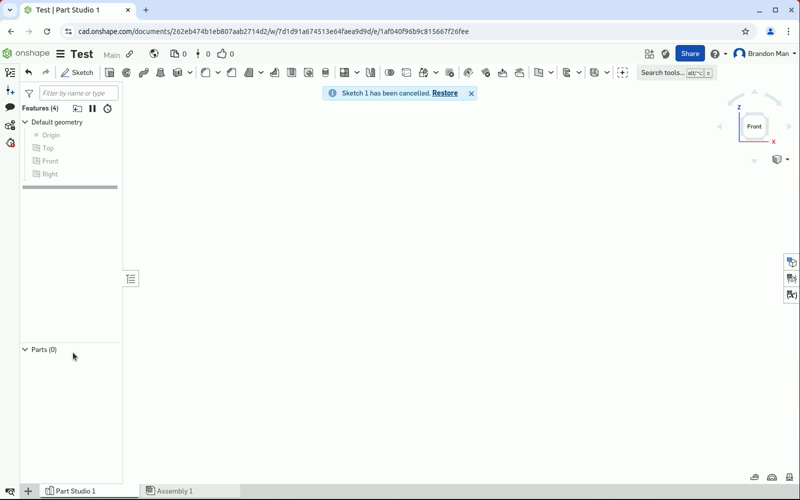
mouse_move(73, 352)
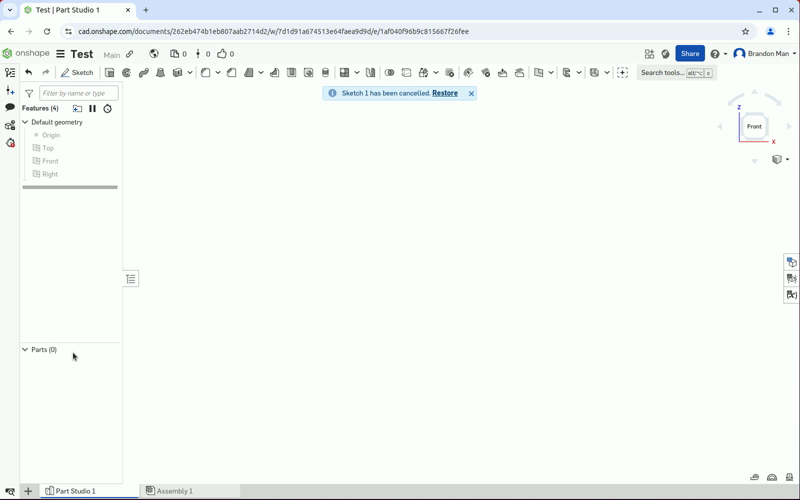
key(shift+y)
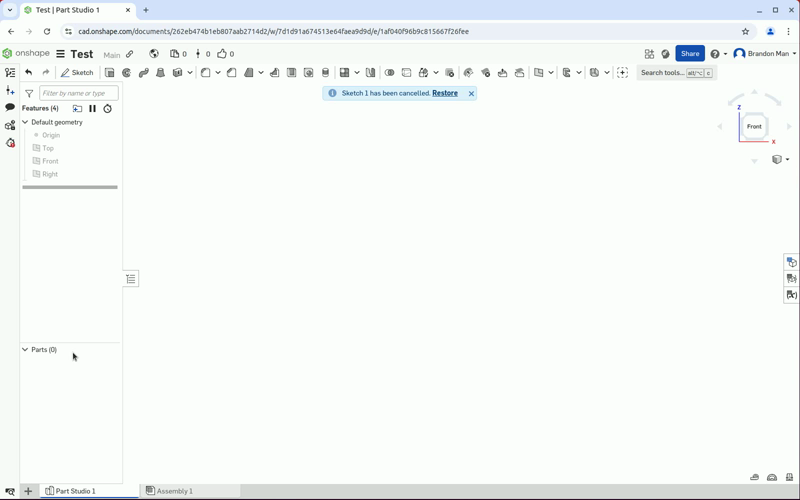
key(shift+s)
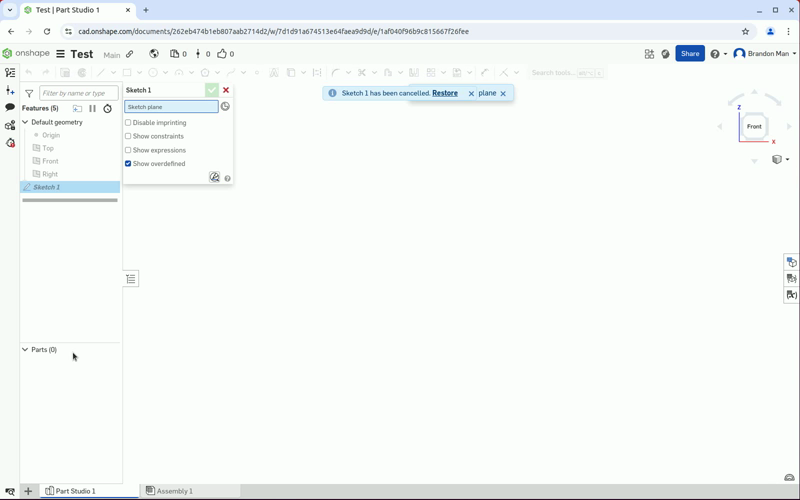
mouse_move(73, 163)
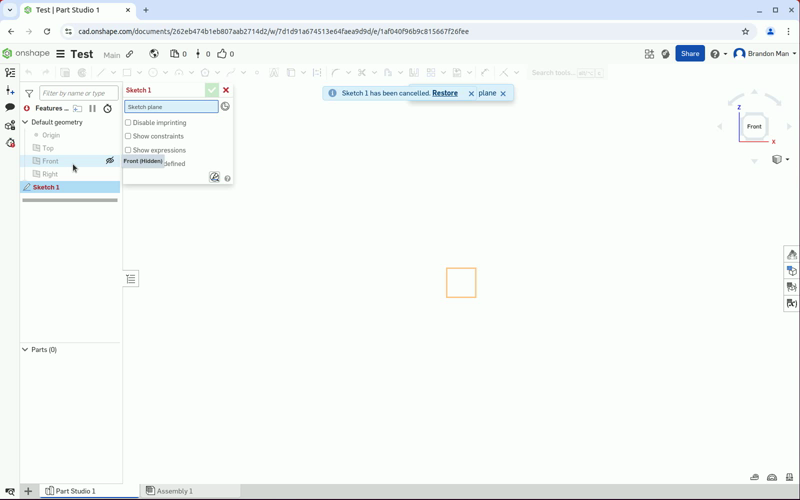
click(73, 163)
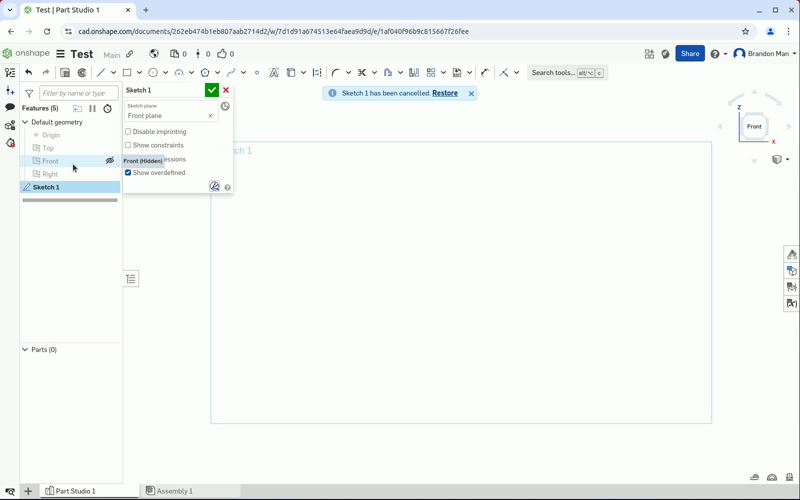
mouse_move(73, 352)
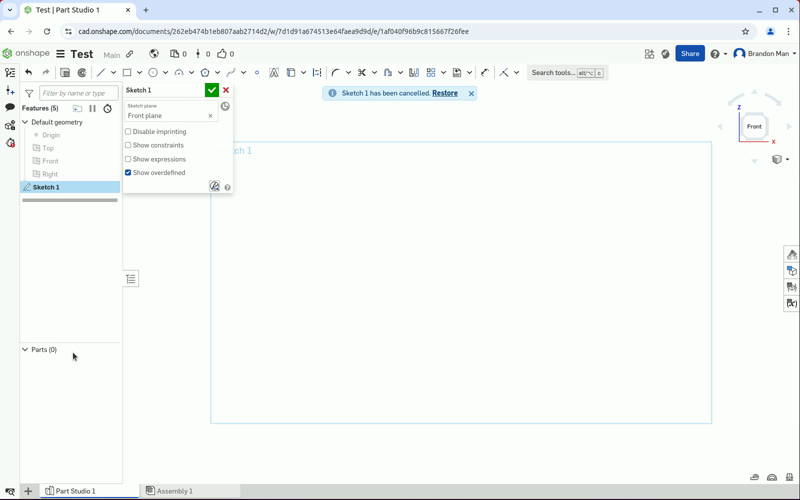
key(y)
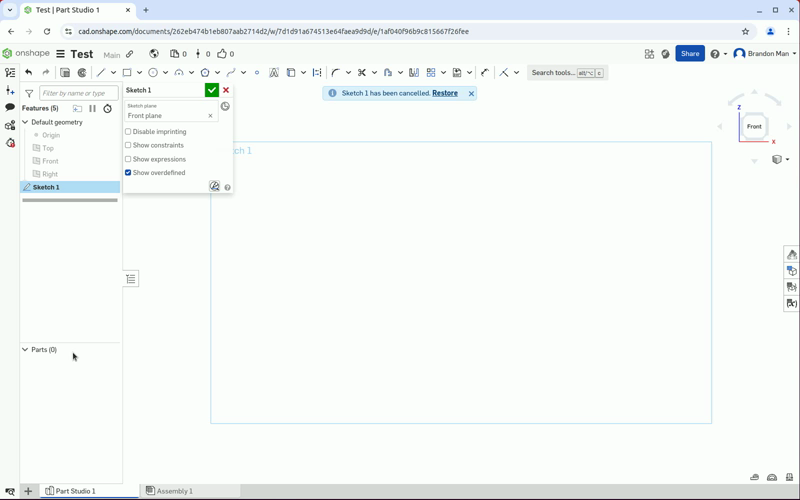
key(l)
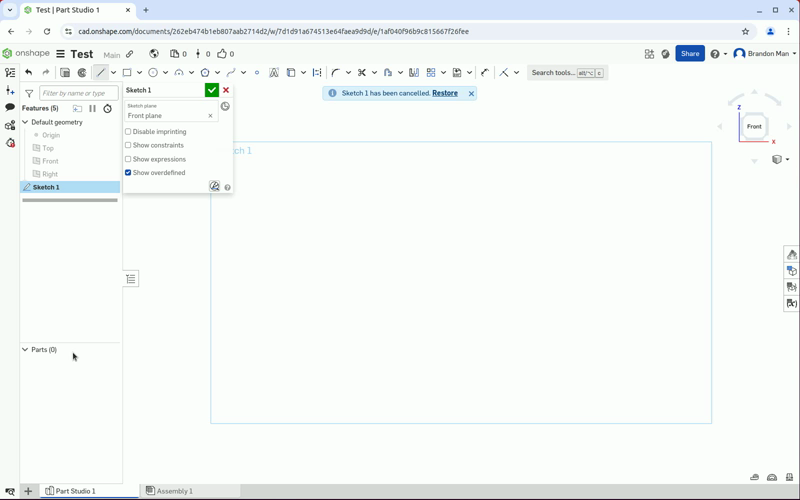
key_down(shift)
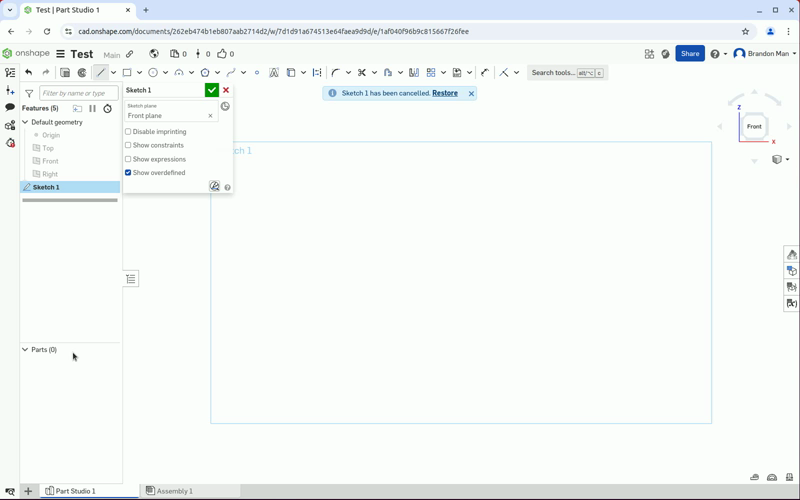
mouse_move(382, 267)
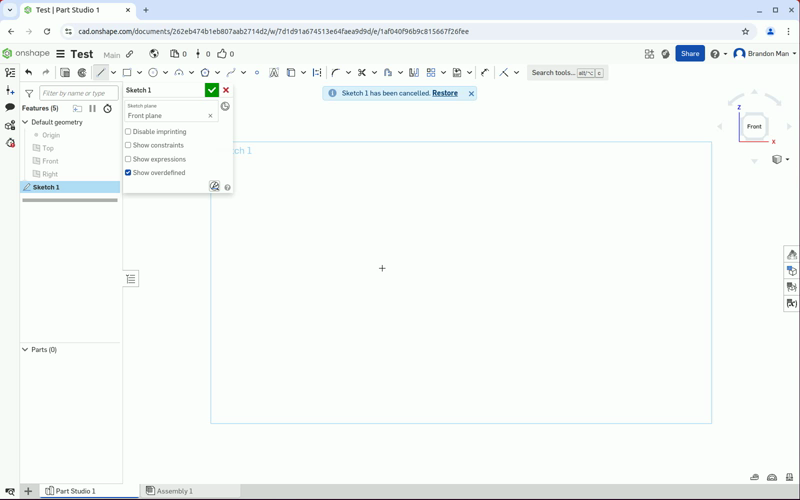
click(382, 267)
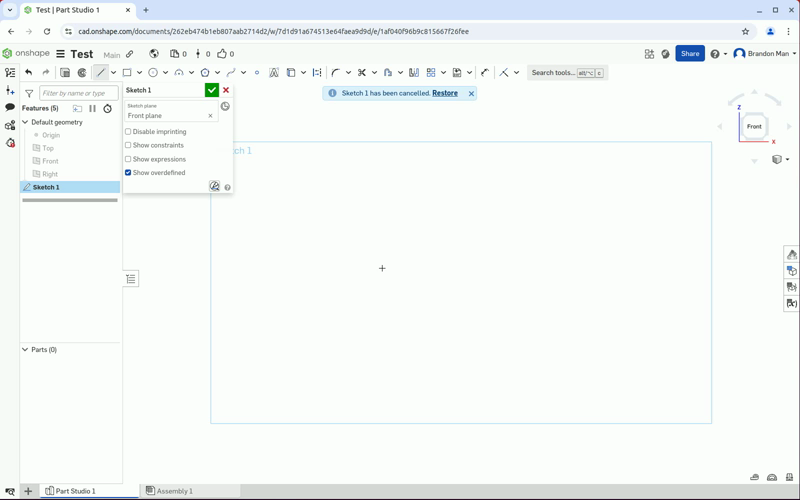
key_up(shift)
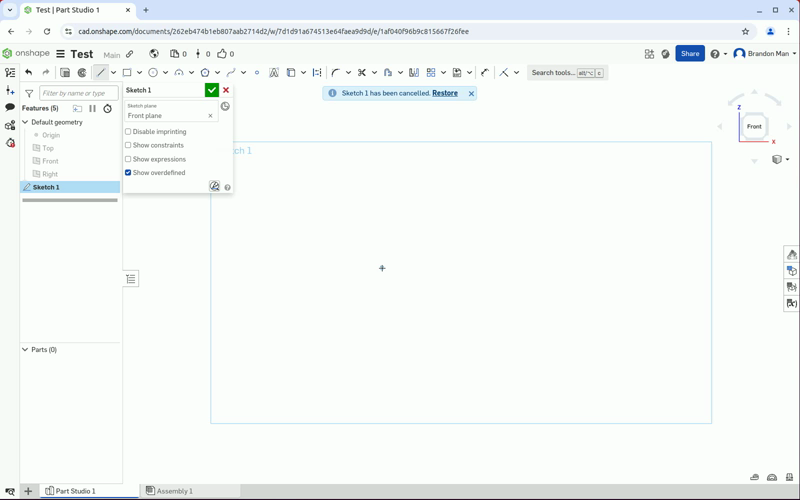
key_down(shift)
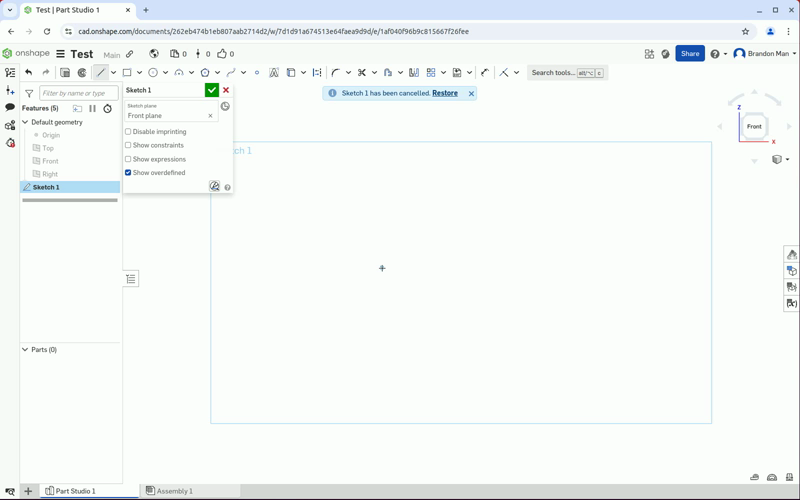
mouse_move(412, 267)
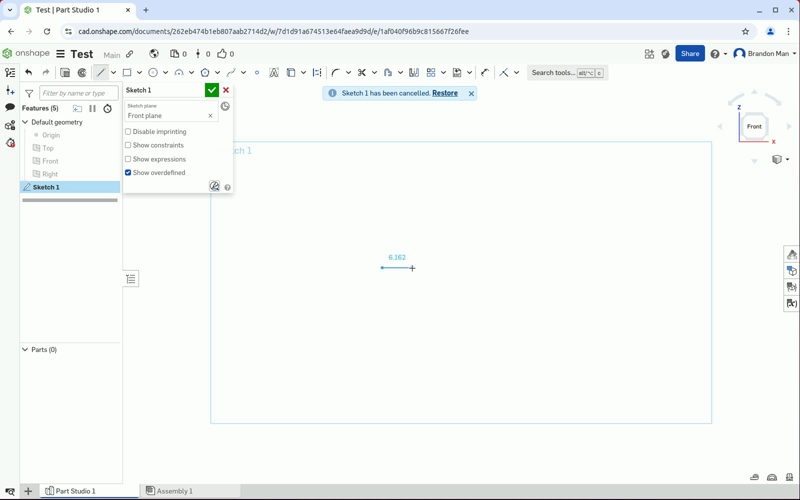
mouse_move(395, 284)
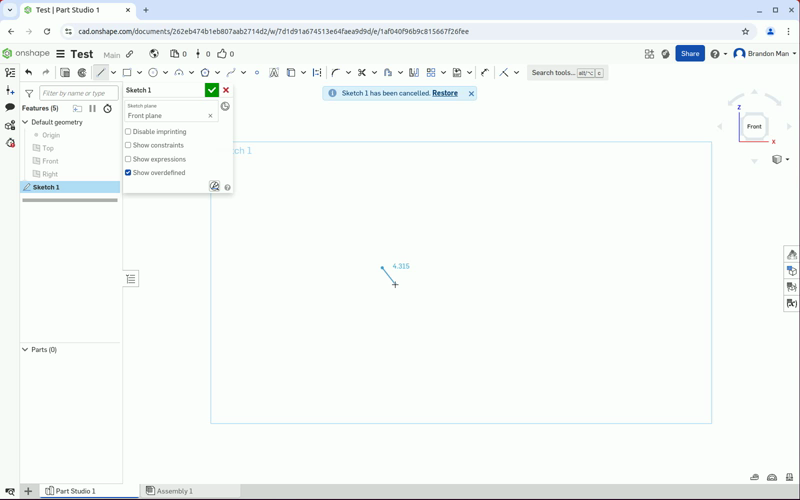
click(395, 284)
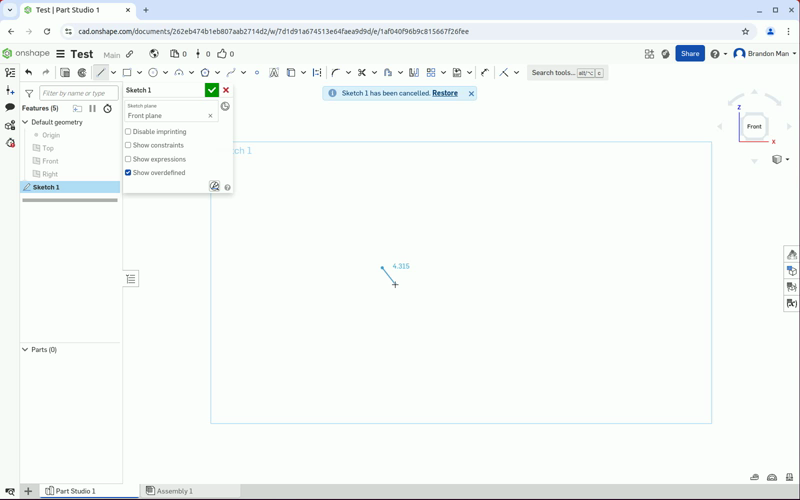
key_up(shift)
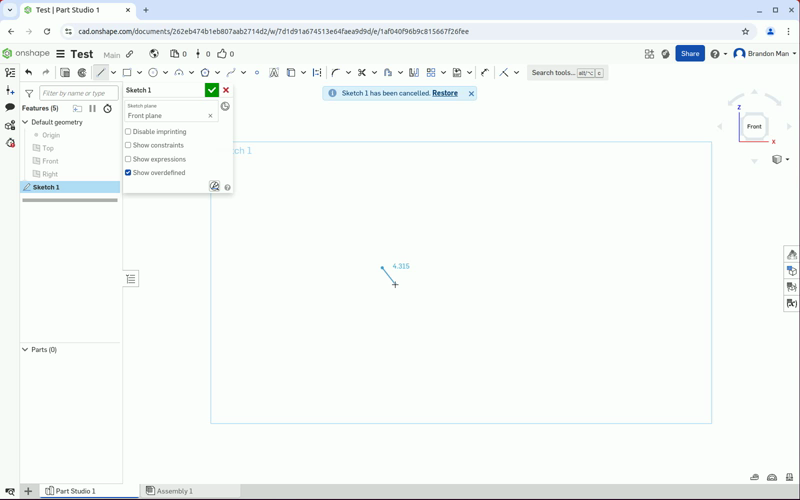
key_down(shift)
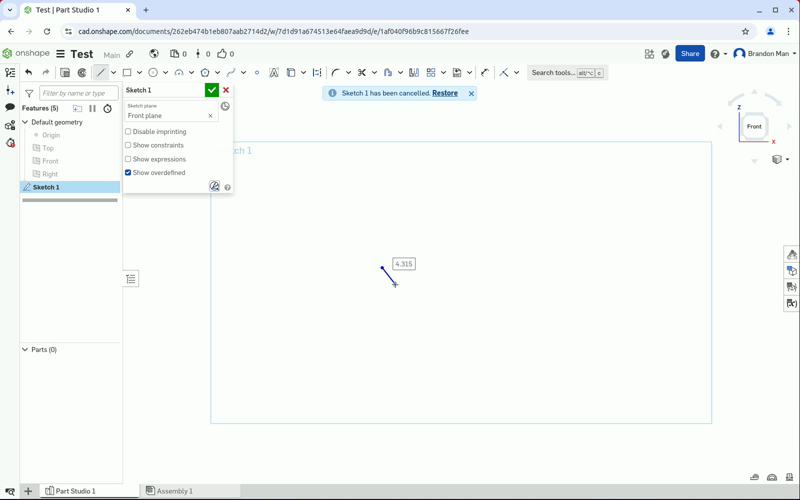
mouse_move(460, 284)
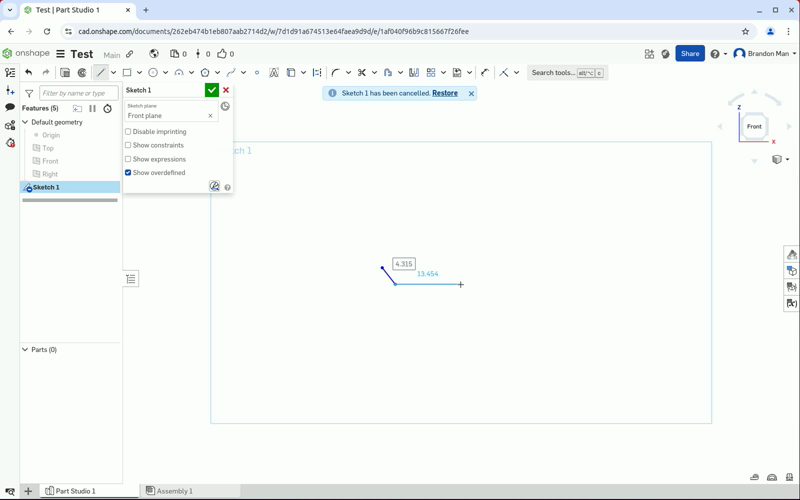
click(460, 284)
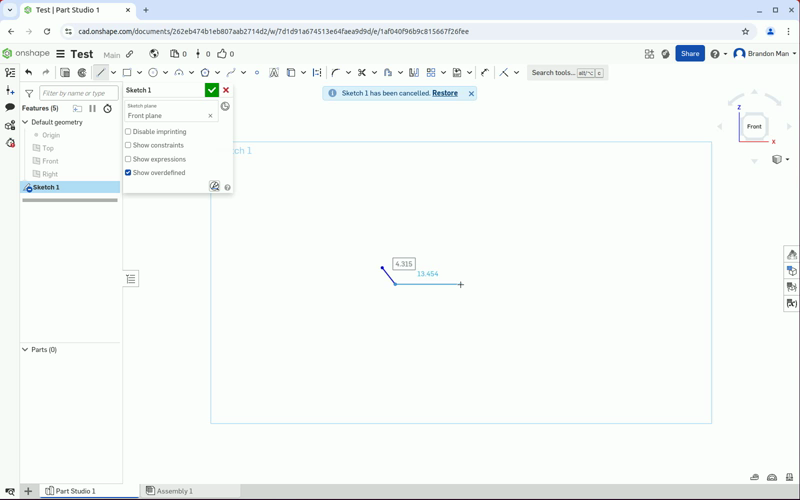
key_up(shift)
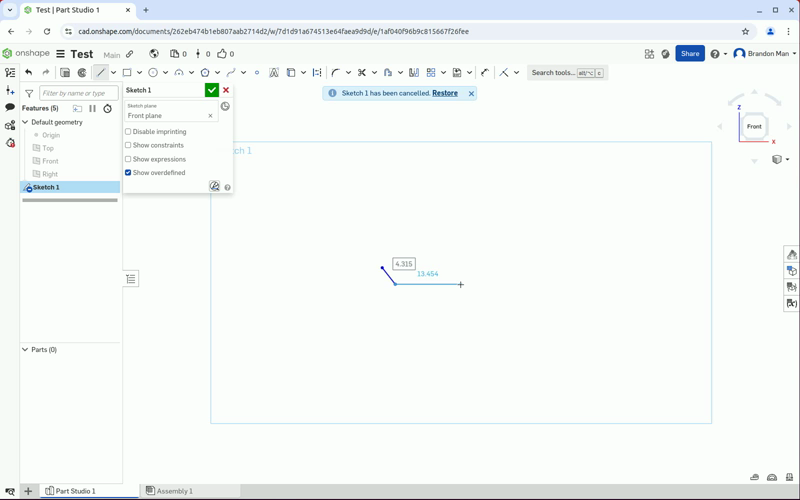
key_down(shift)
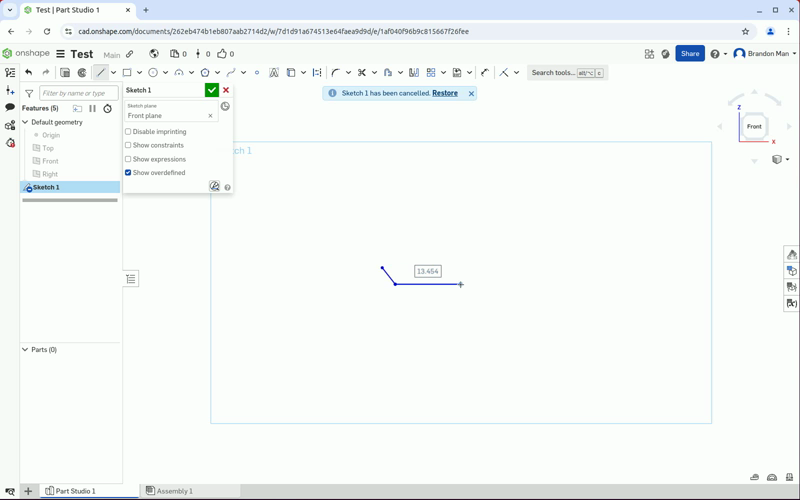
mouse_move(524, 284)
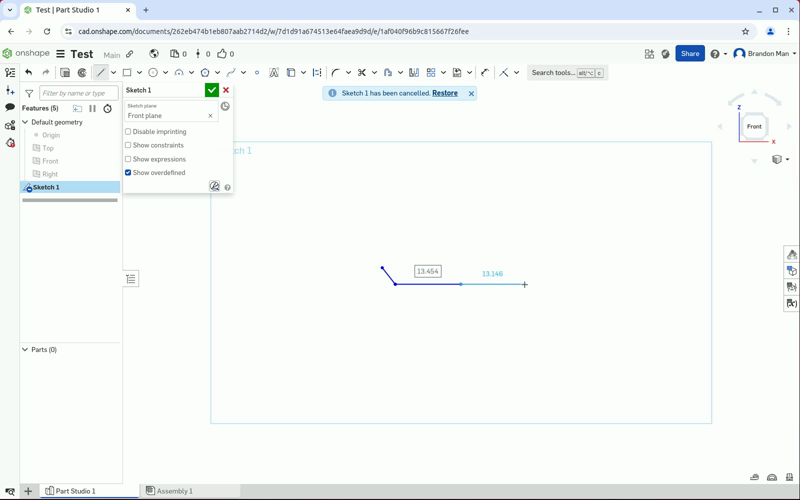
click(524, 284)
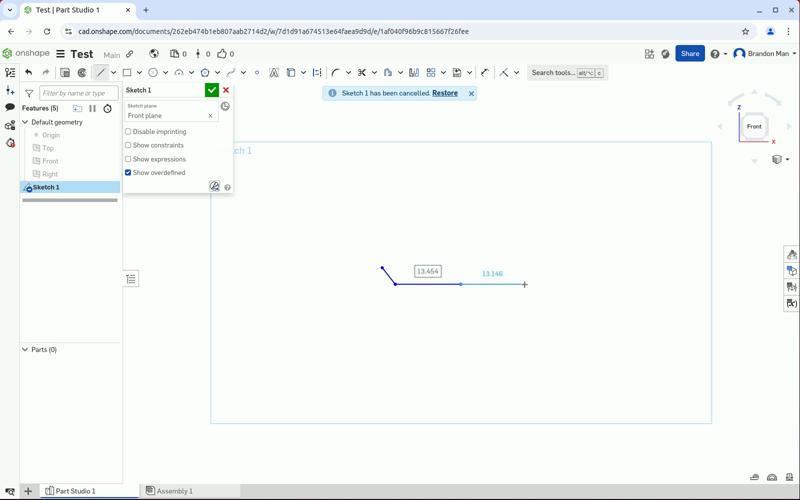
key_up(shift)
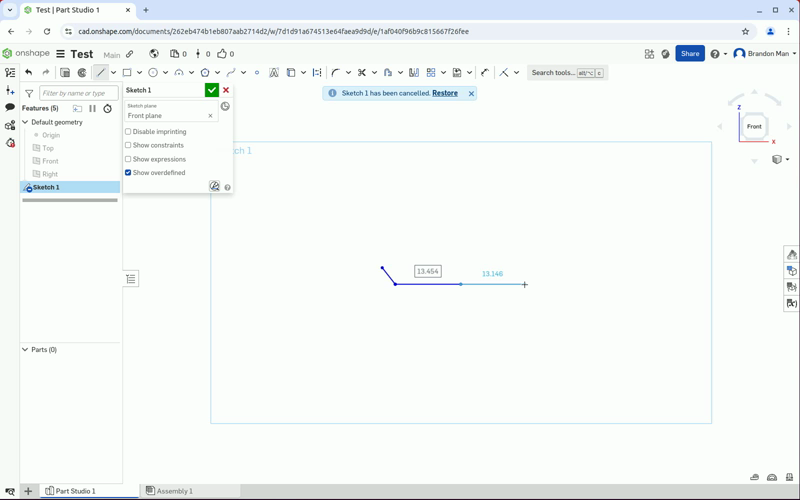
key_down(shift)
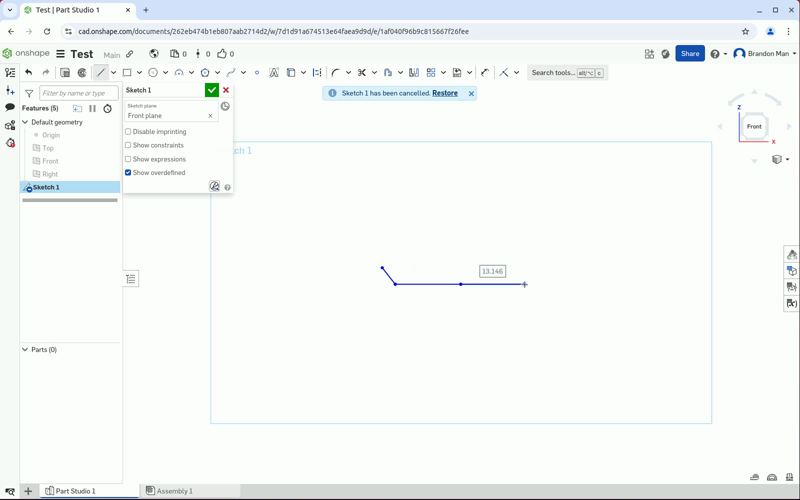
mouse_move(554, 284)
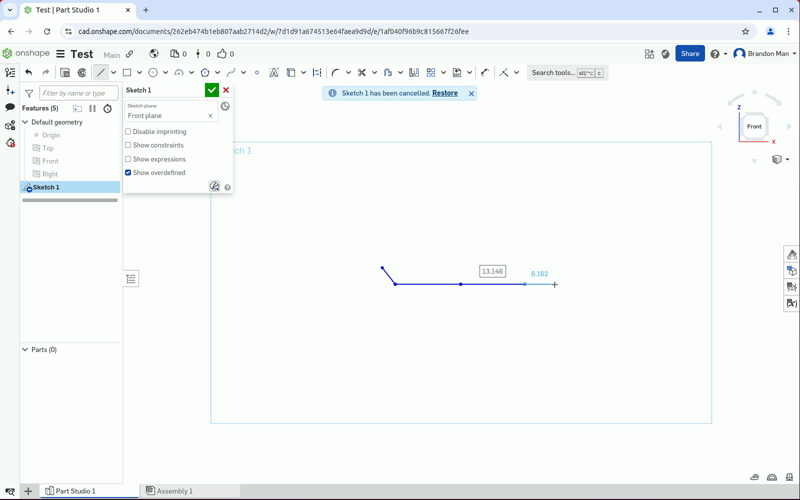
mouse_move(537, 267)
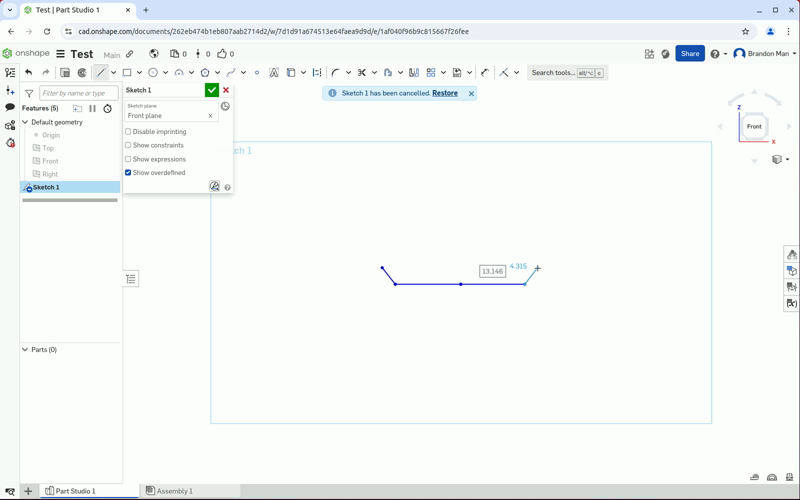
click(537, 267)
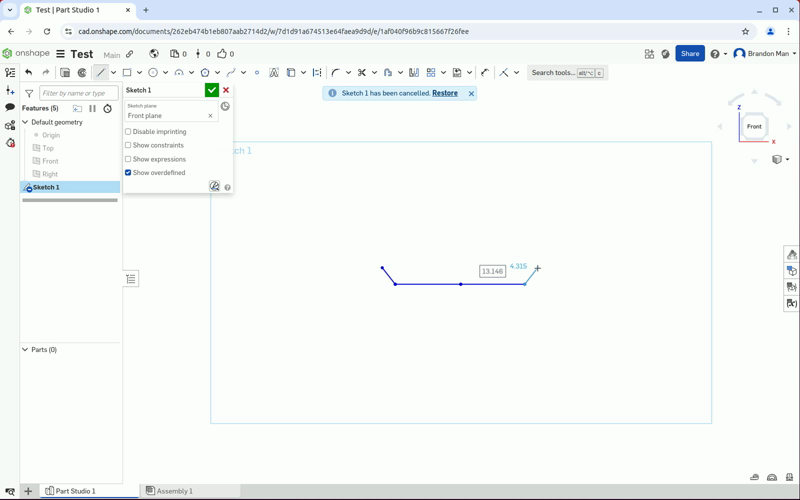
key_up(shift)
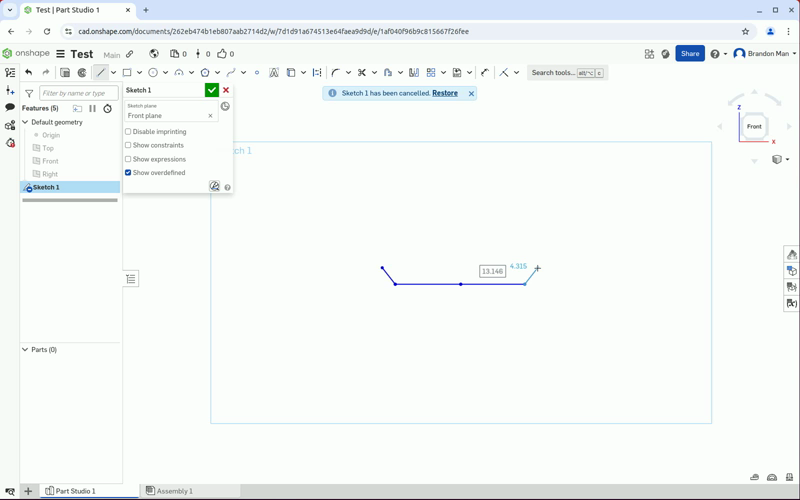
key_down(shift)
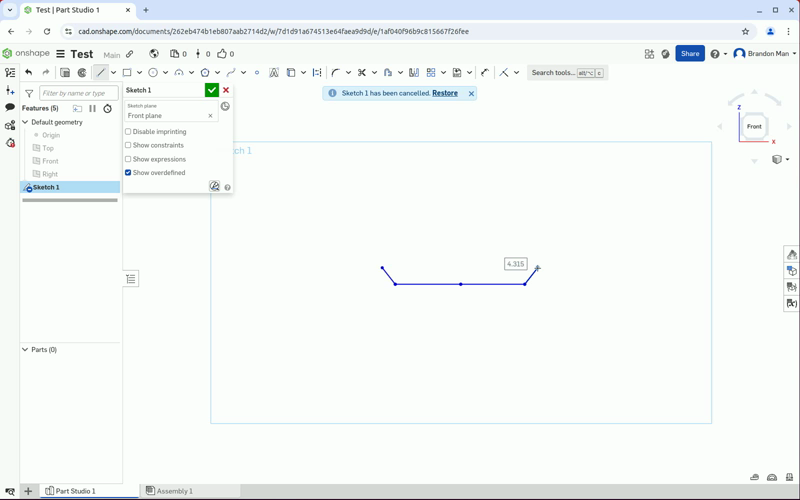
mouse_move(460, 267)
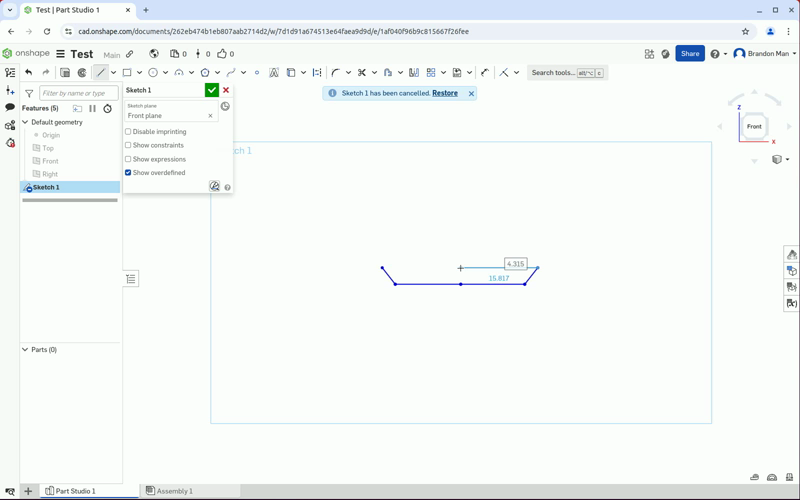
click(460, 267)
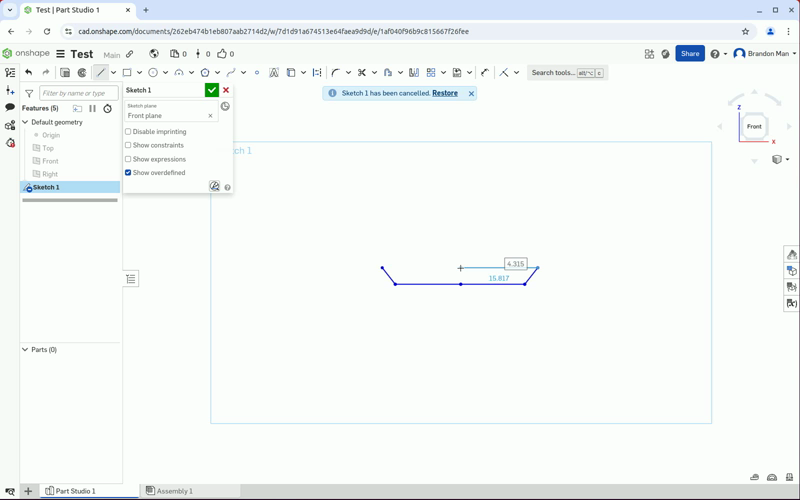
key_up(shift)
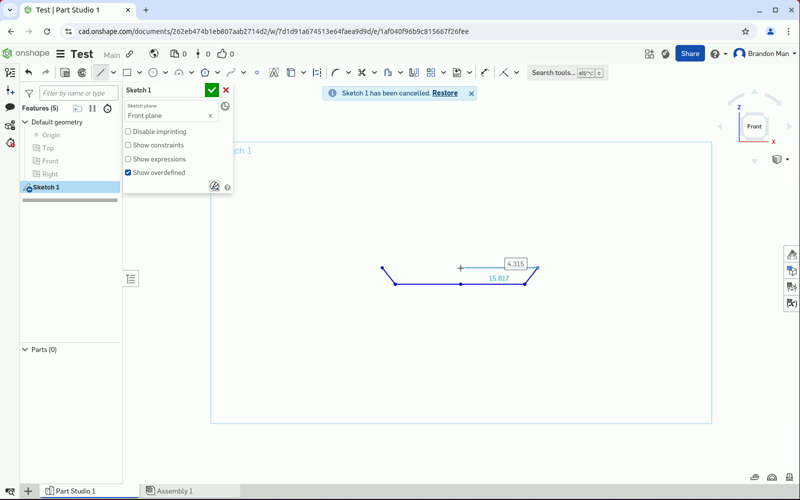
key_down(shift)
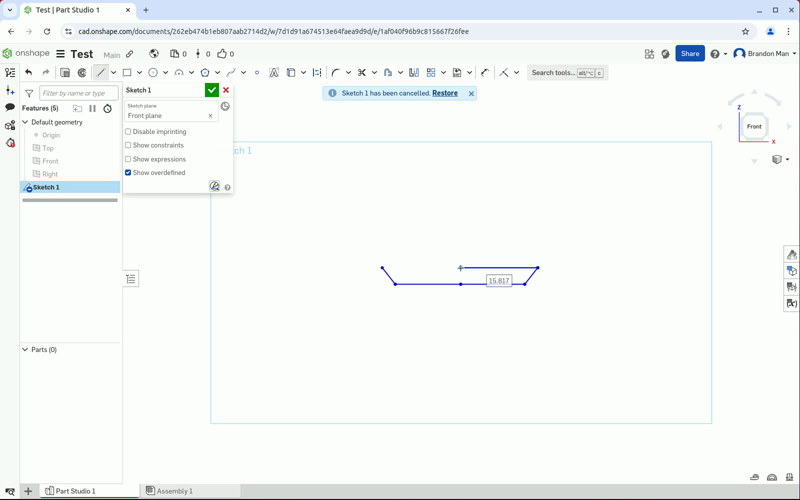
mouse_move(382, 267)
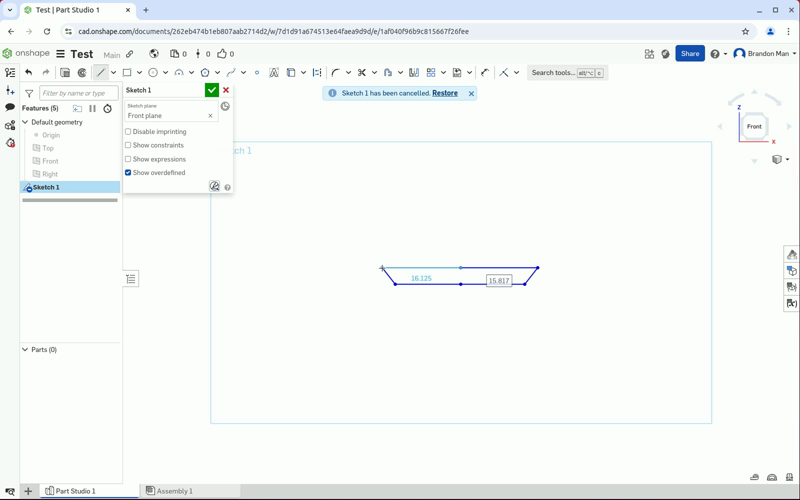
key_up(shift)
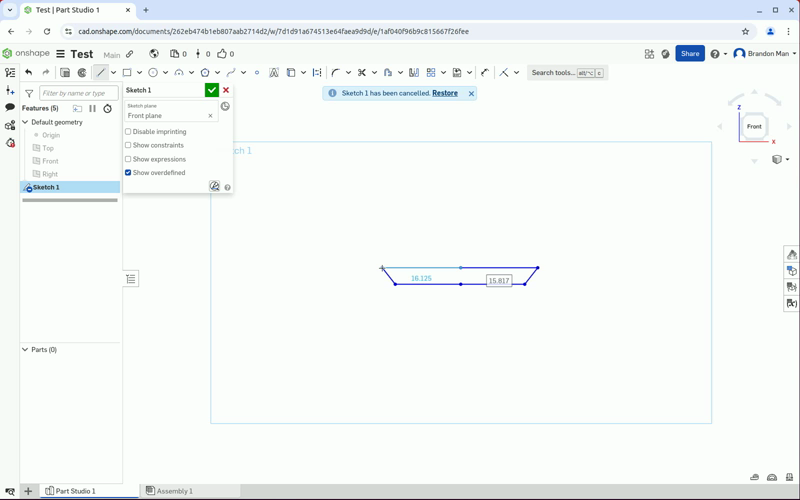
click(382, 267)
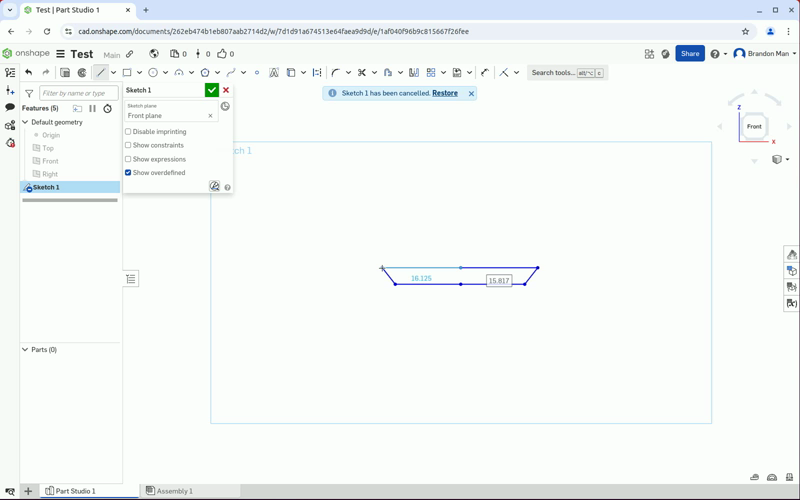
key(esc)
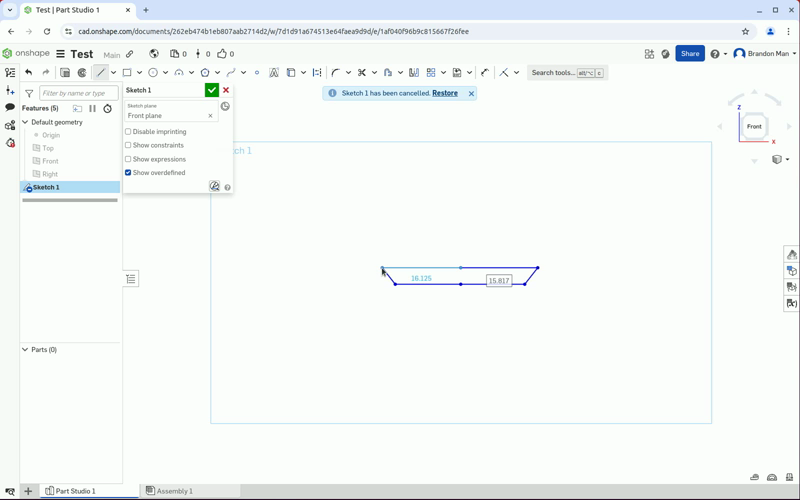
mouse_move(467, 270)
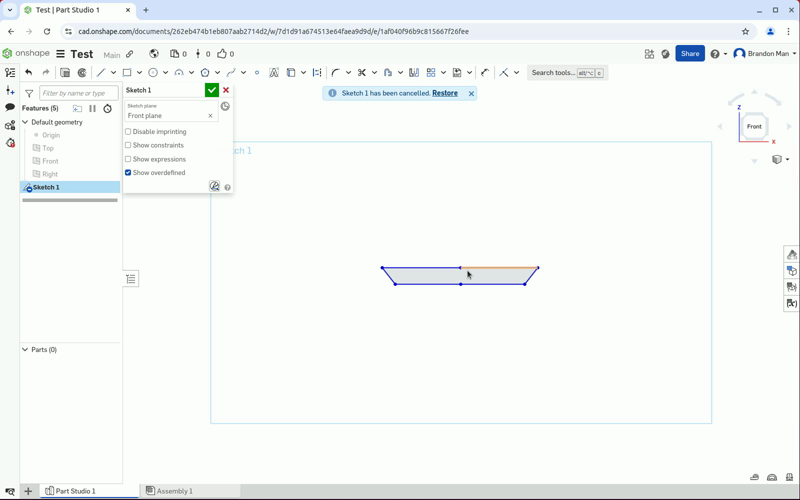
click(467, 270)
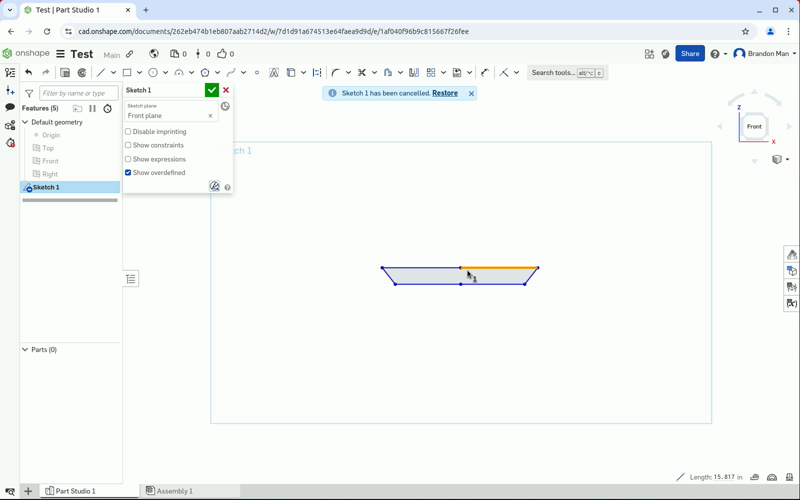
mouse_move(73, 352)
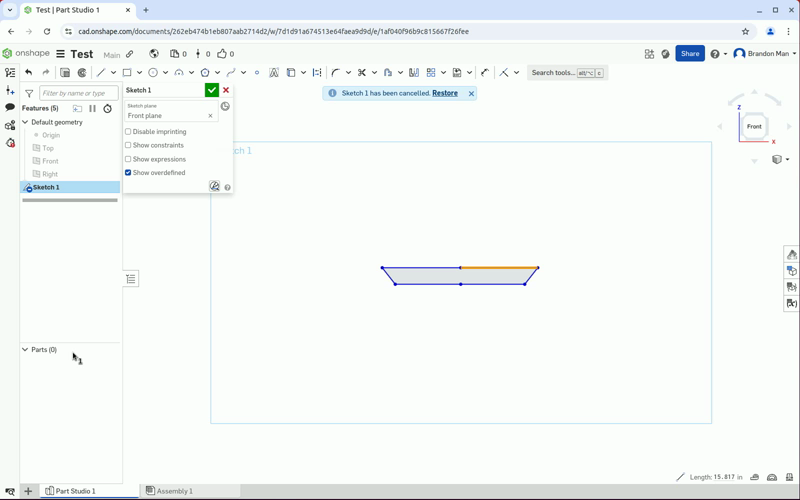
key(shift+y)
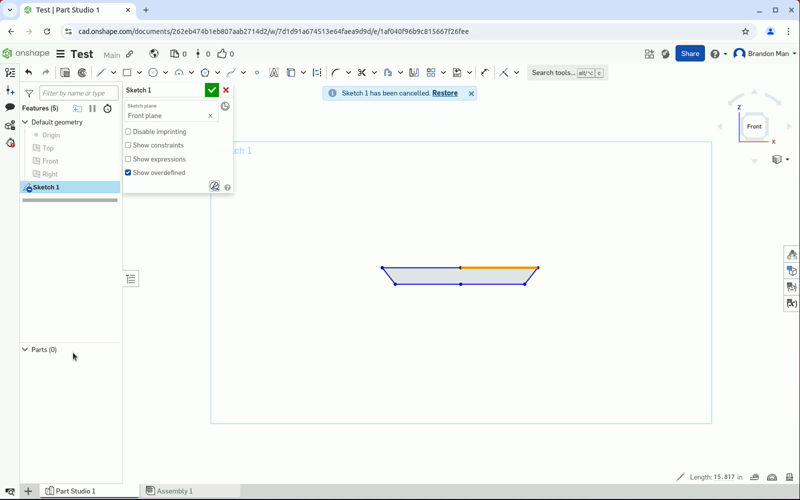
key(shift+e)
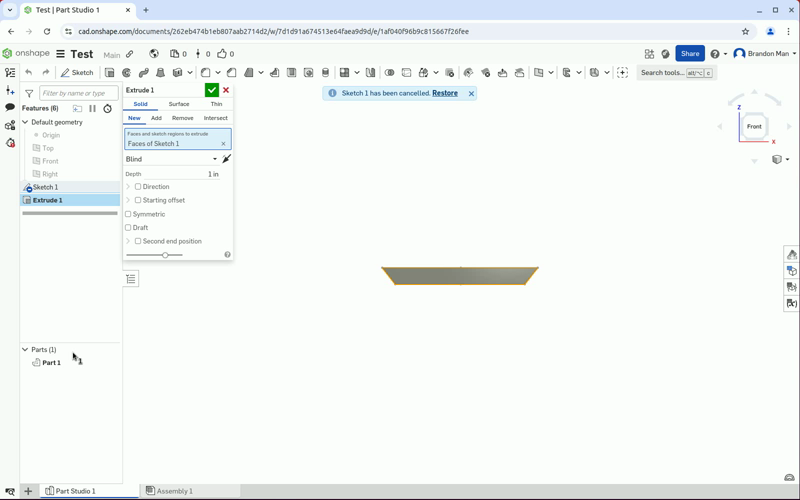
mouse_move(143, 106)
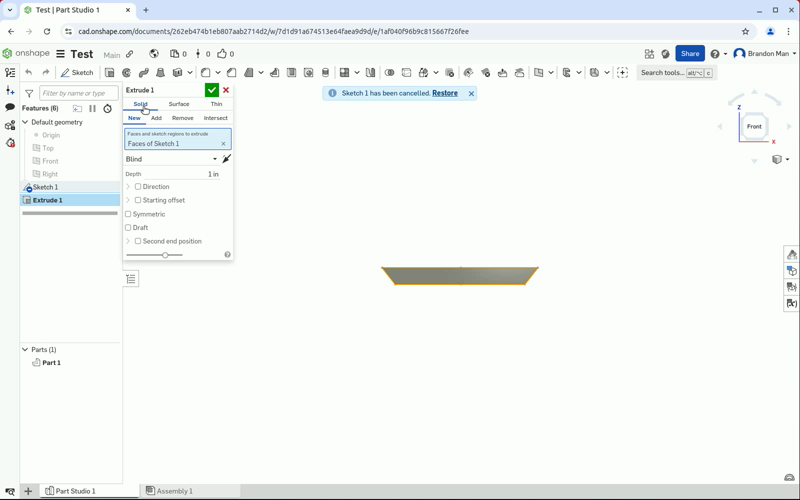
click(143, 106)
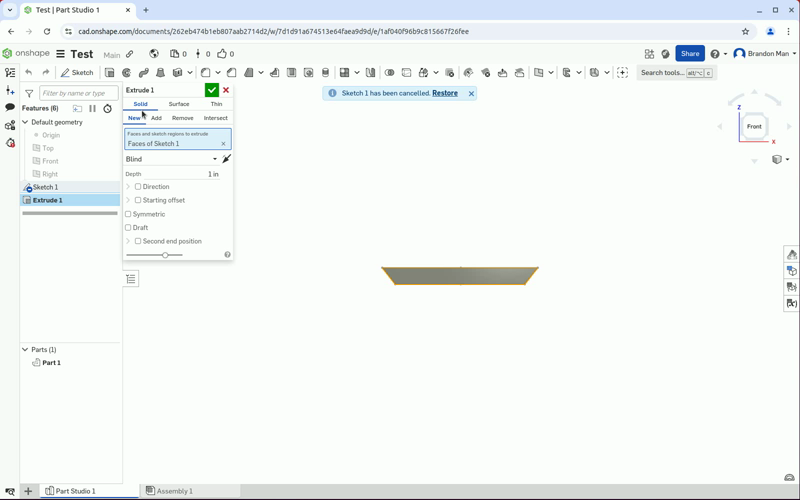
mouse_move(137, 120)
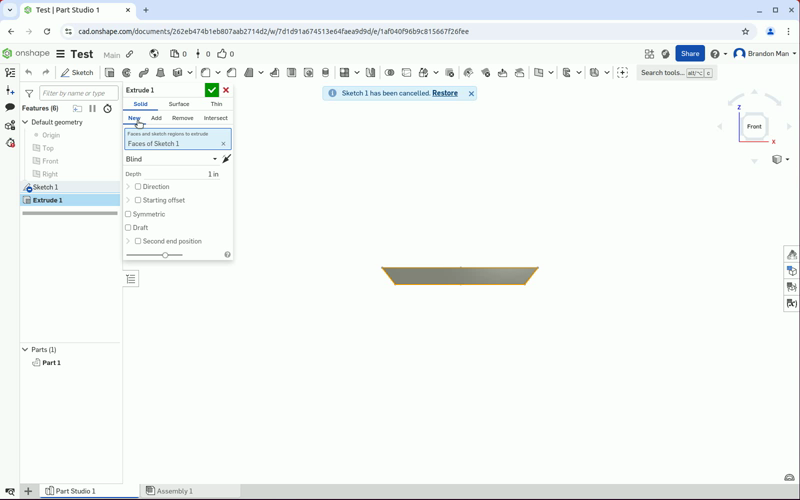
click(137, 120)
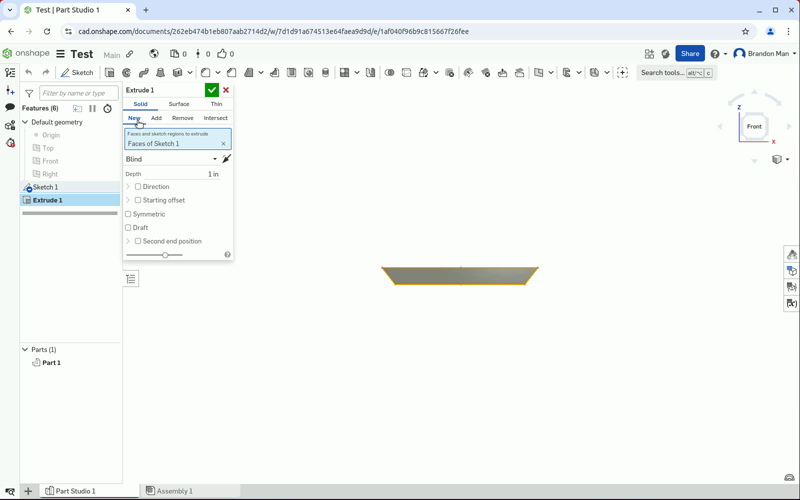
key(tab, 4)
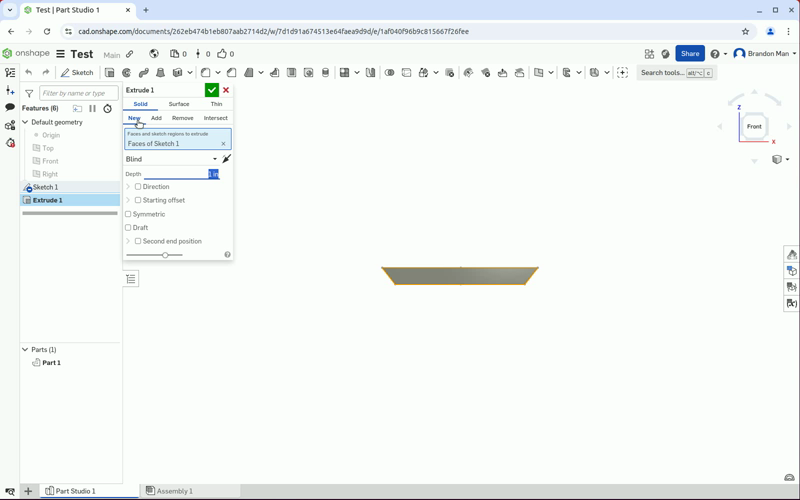
text(23.108)
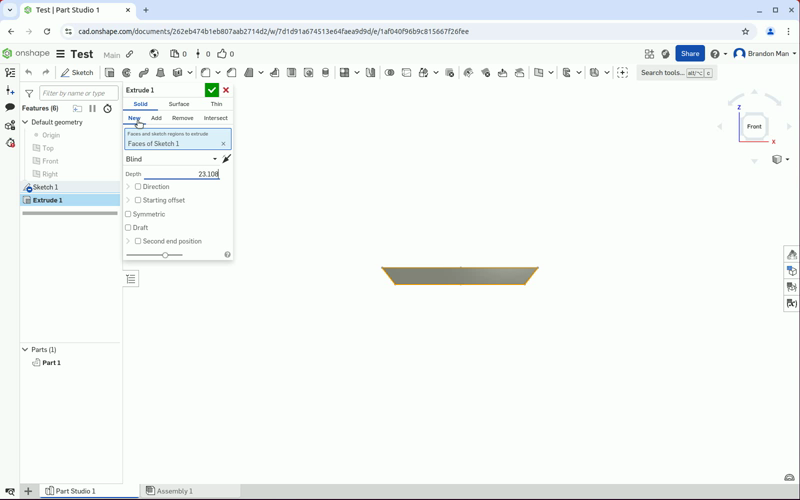
key(enter)
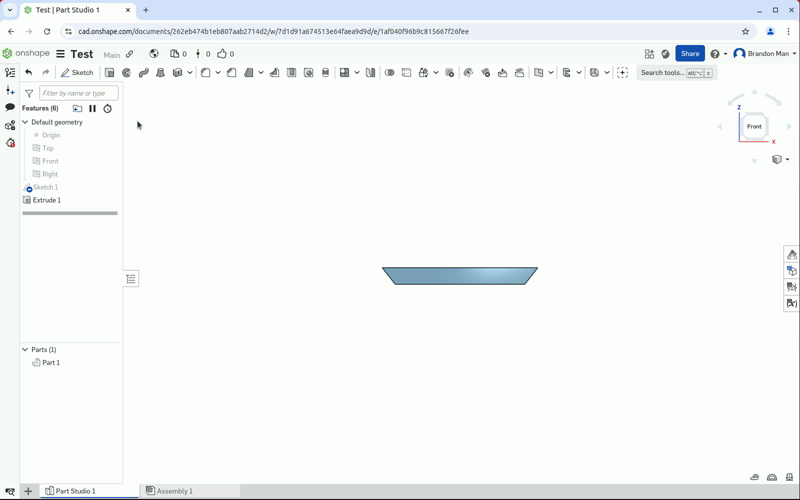
key(shift+h)
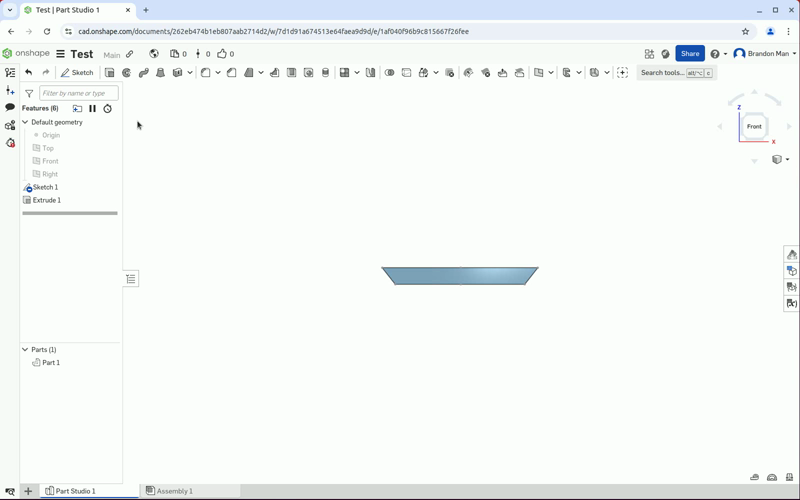
key(shift+h)
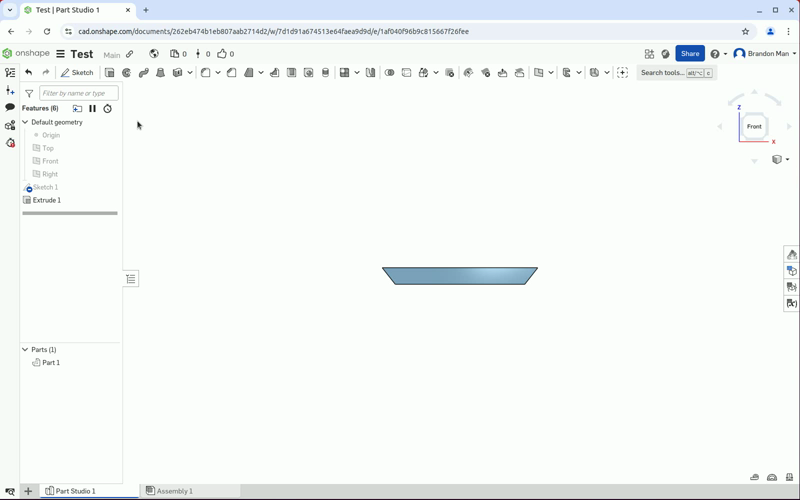
mouse_move(73, 189)
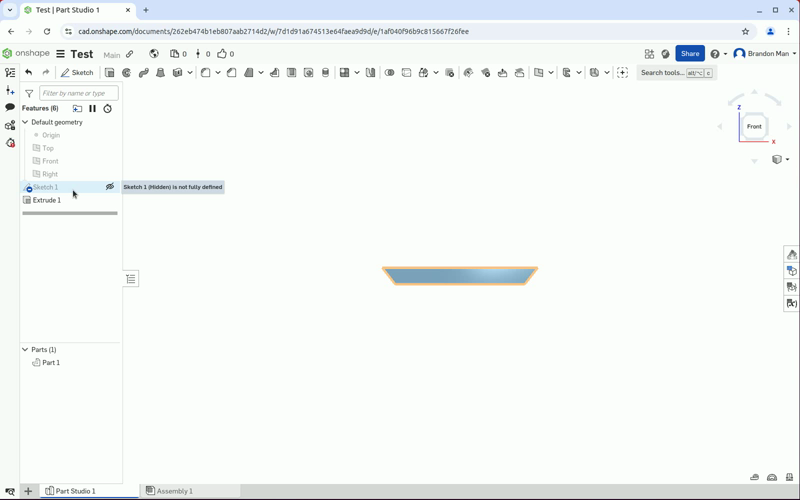
click(73, 189)
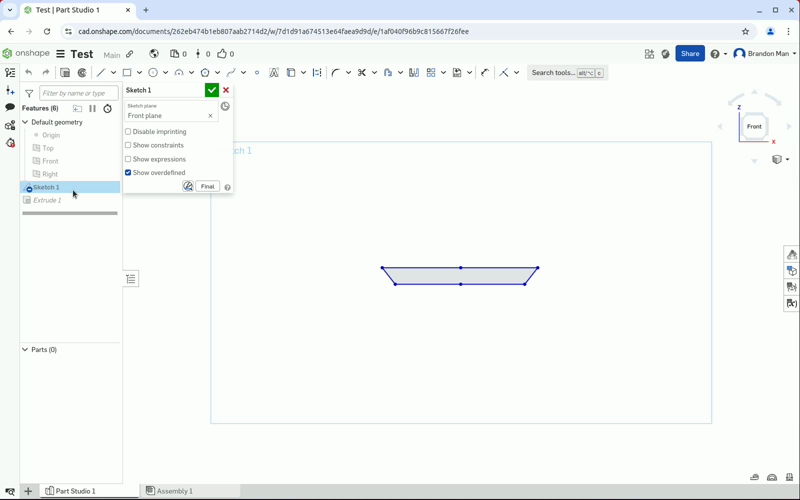
mouse_move(229, 92)
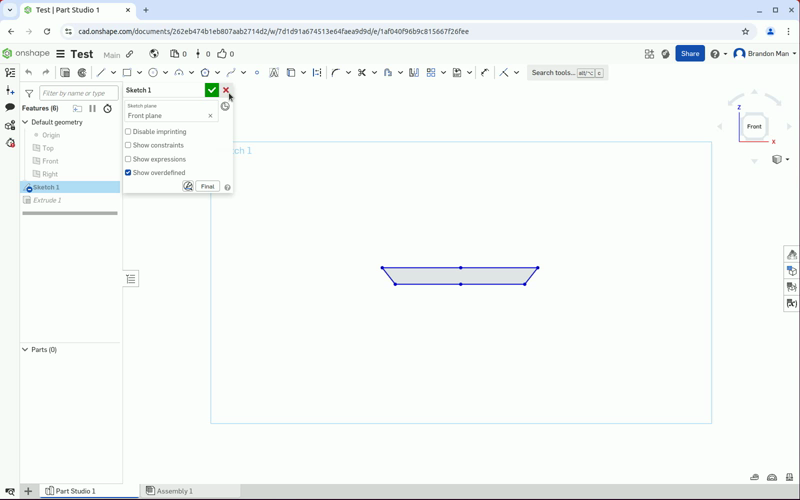
click(229, 92)
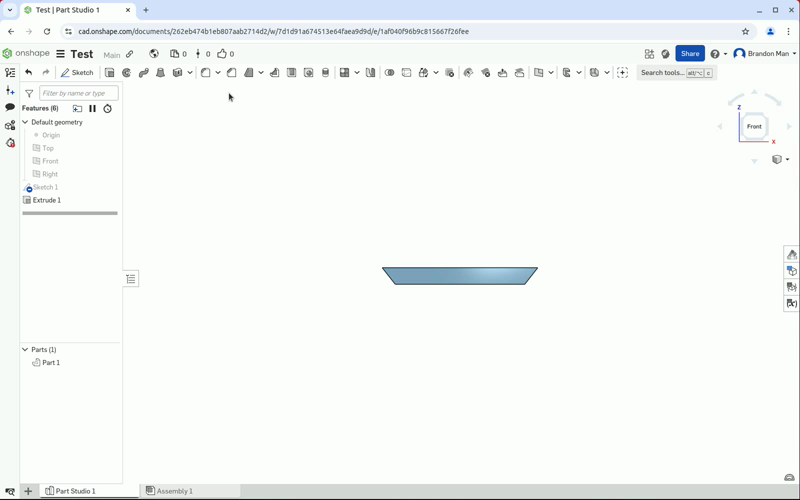
mouse_move(73, 352)
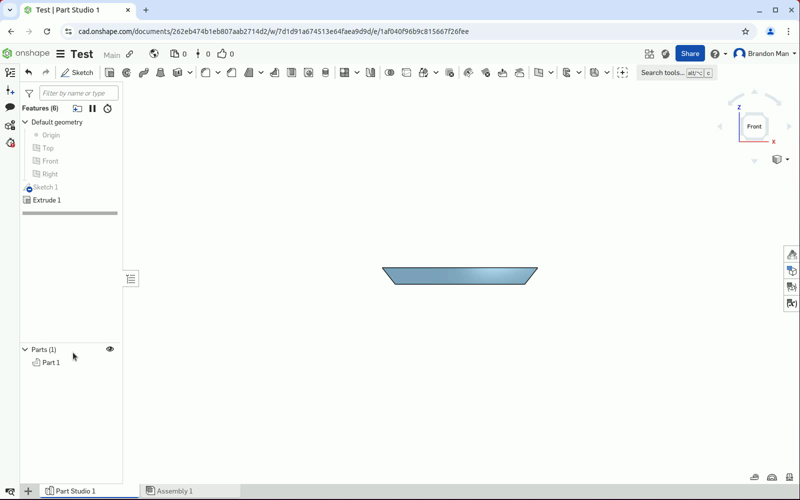
key(y)
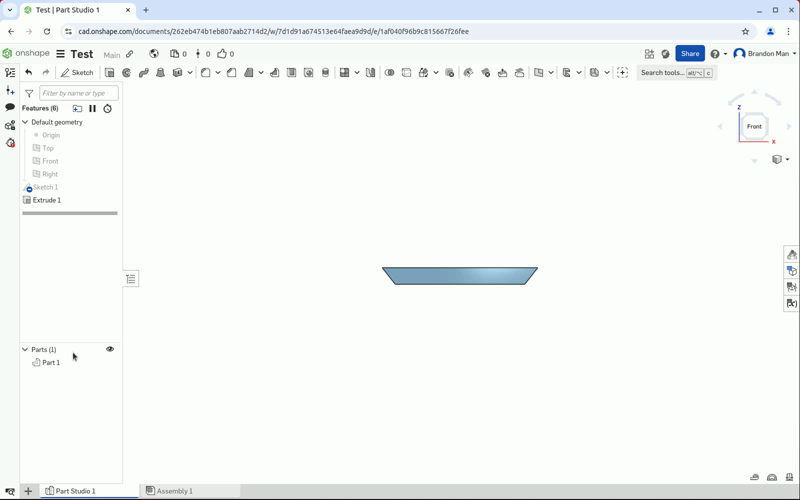
key(shift+p)
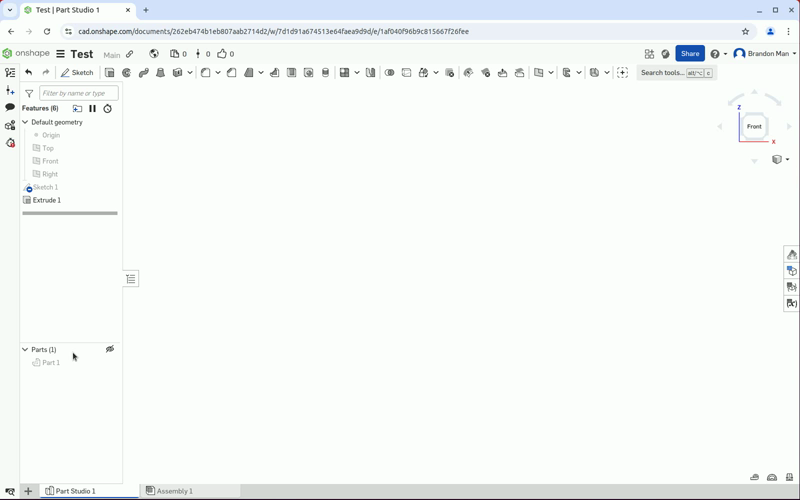
key(space)
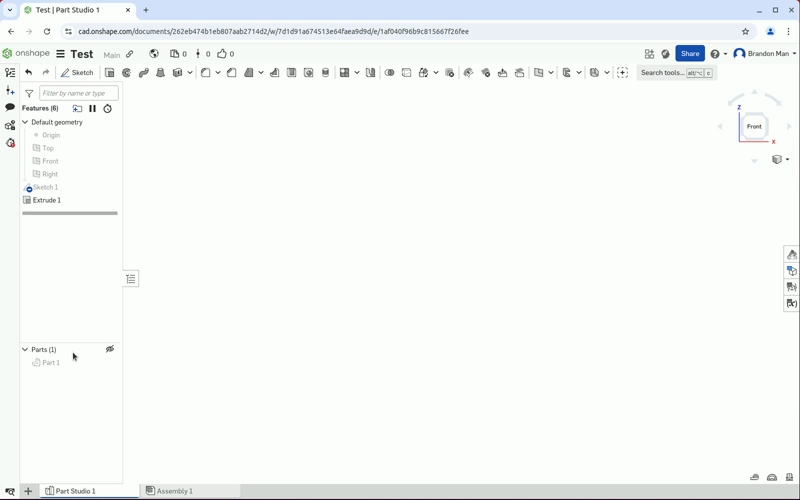
key_down(shift)
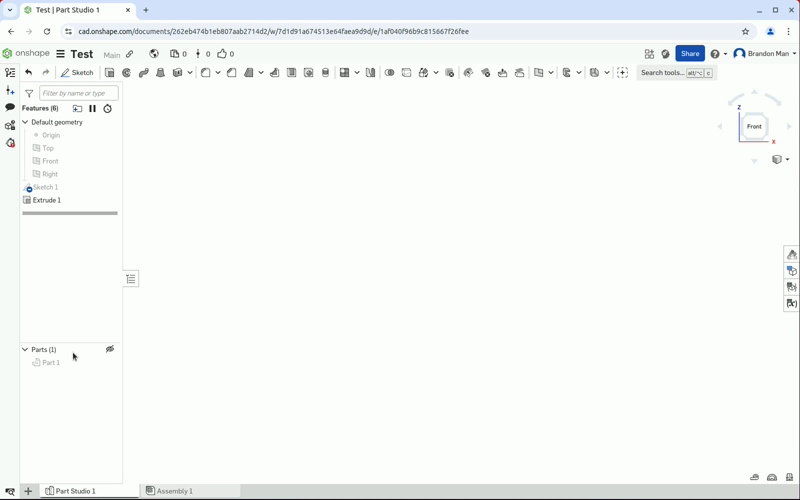
key(left)
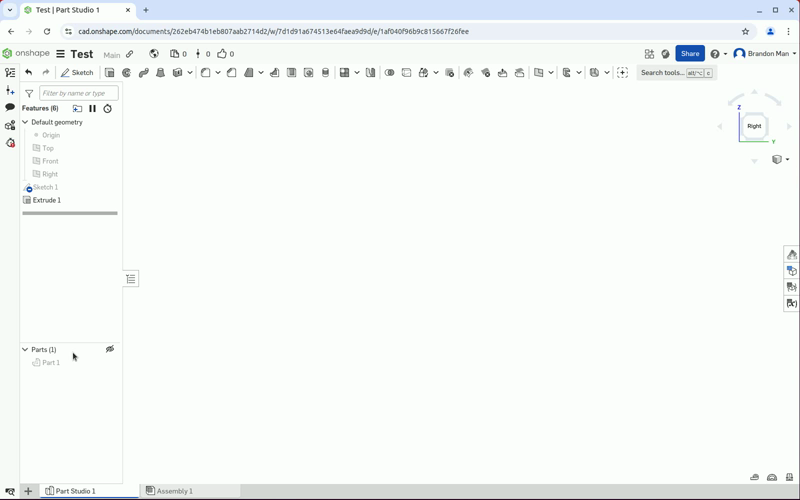
key_up(shift)
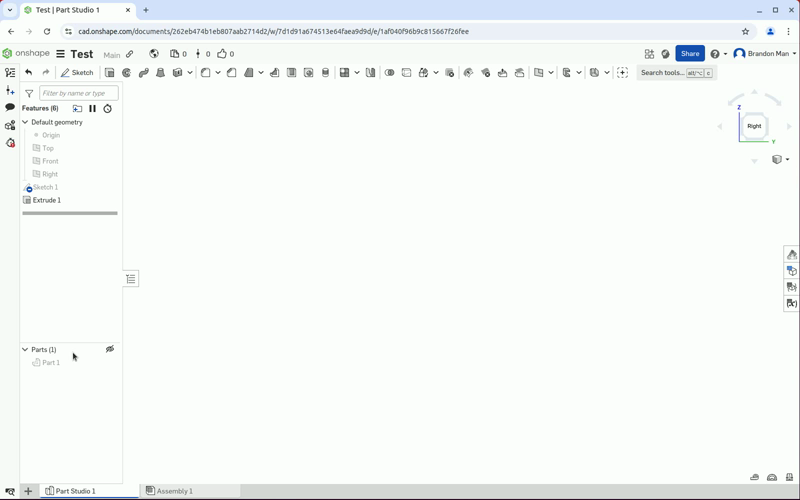
mouse_move(73, 352)
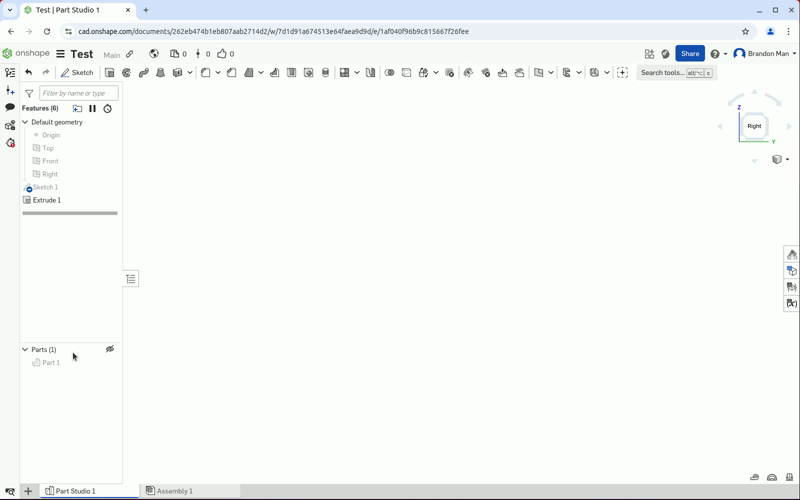
key(shift+y)
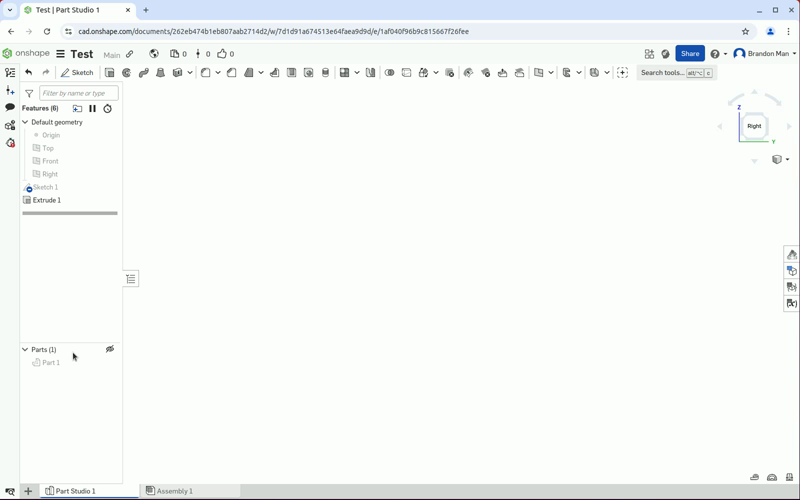
key(shift+s)
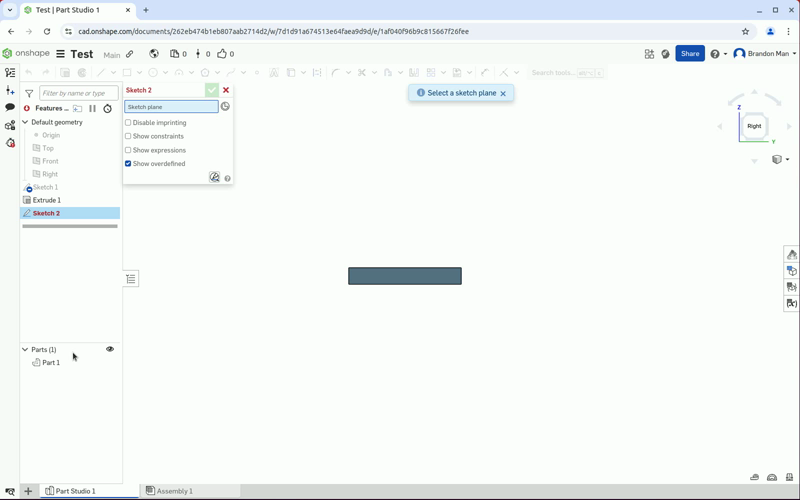
mouse_move(73, 176)
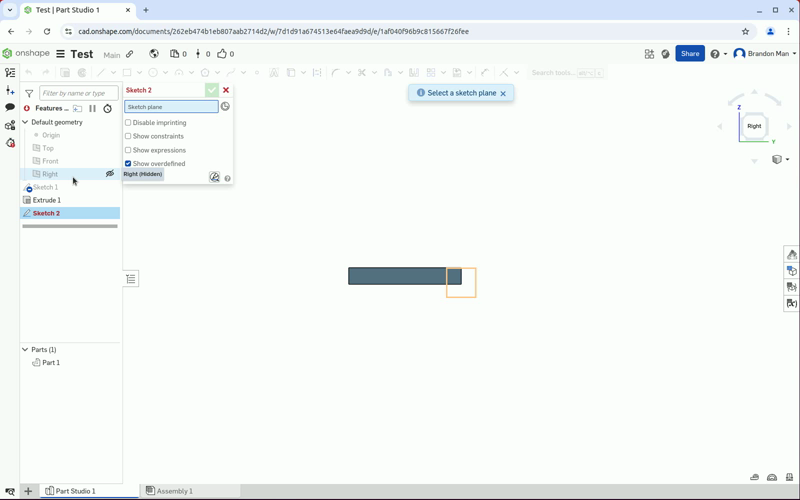
click(73, 176)
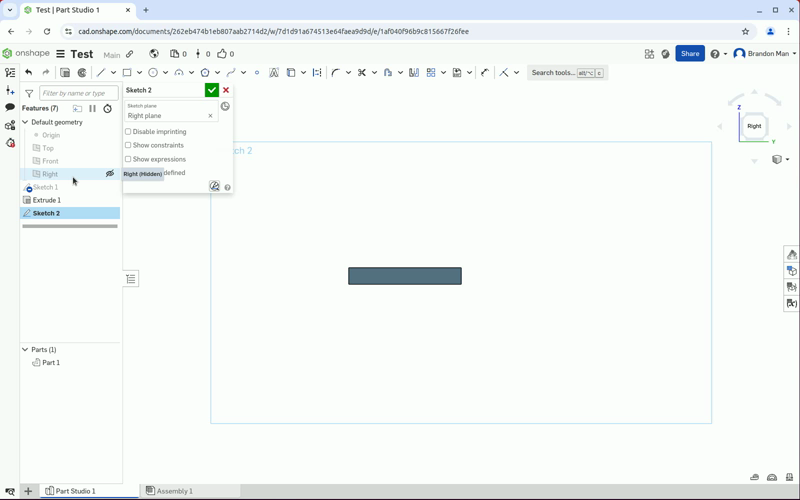
mouse_move(73, 352)
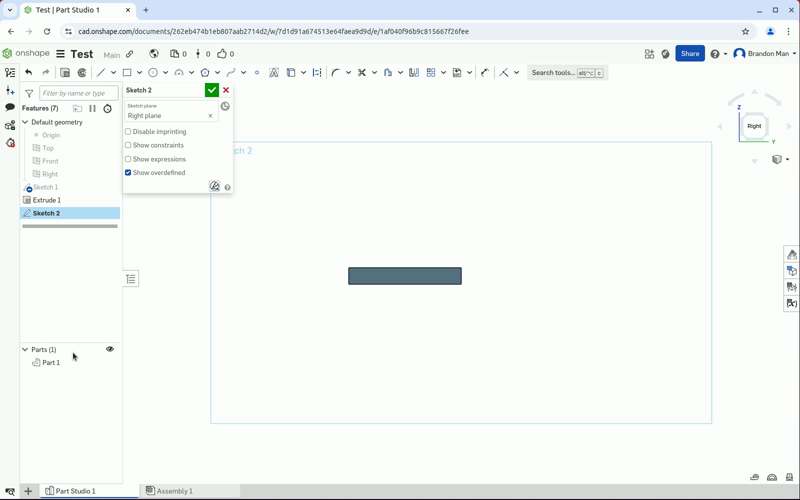
key(y)
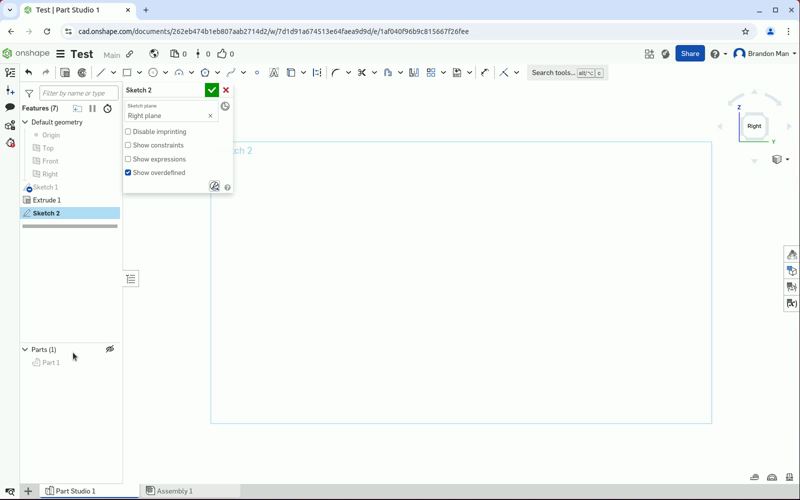
key(l)
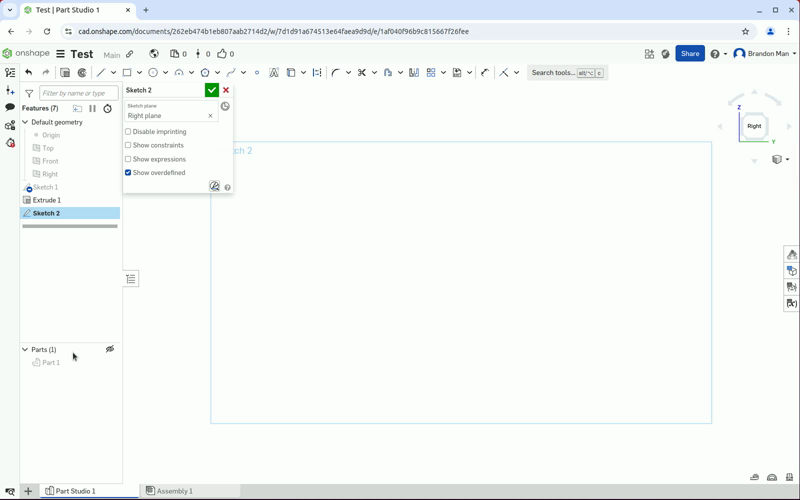
key_down(shift)
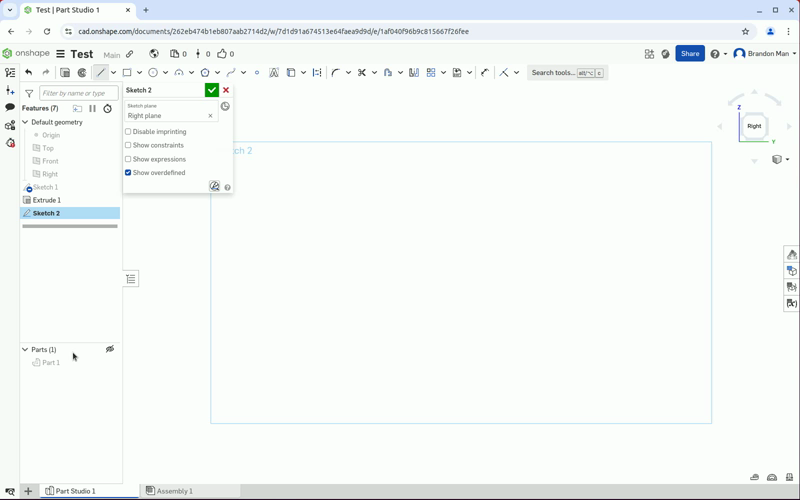
mouse_move(441, 282)
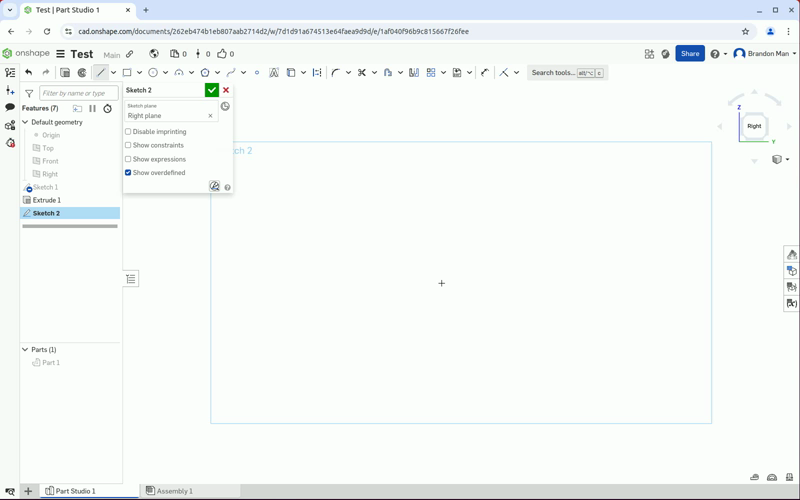
click(441, 282)
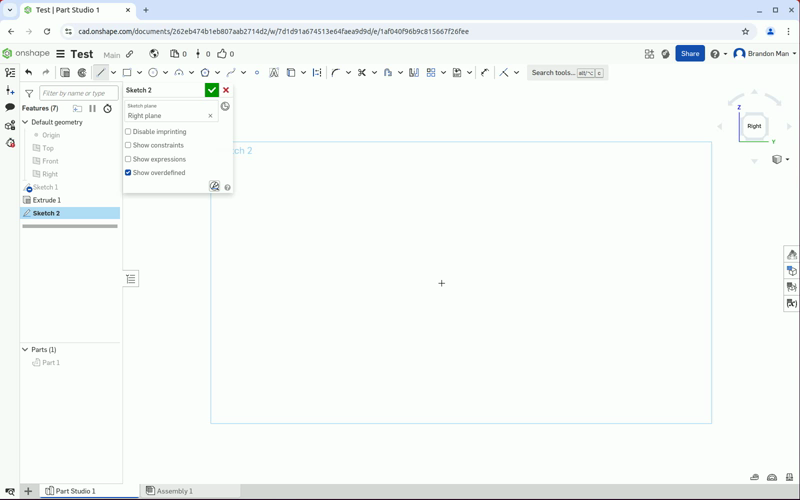
key_up(shift)
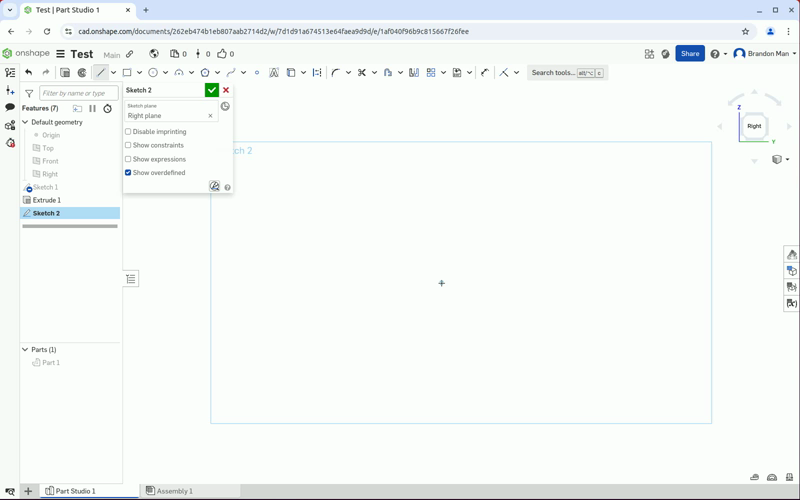
key_down(shift)
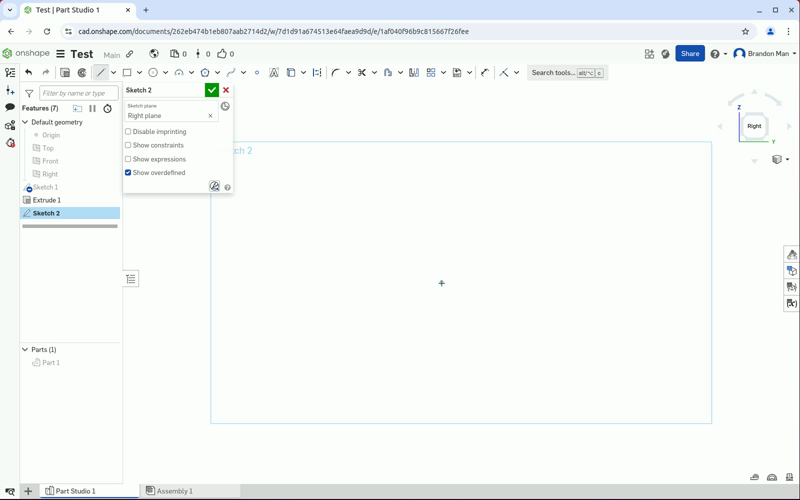
mouse_move(471, 282)
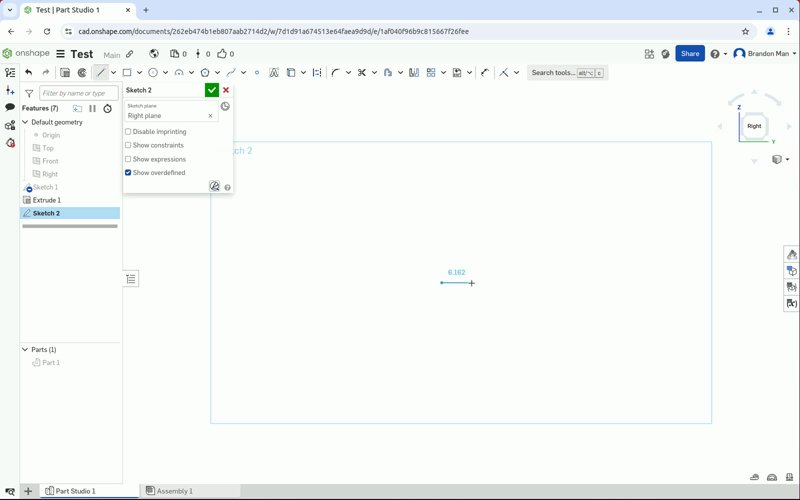
mouse_move(461, 282)
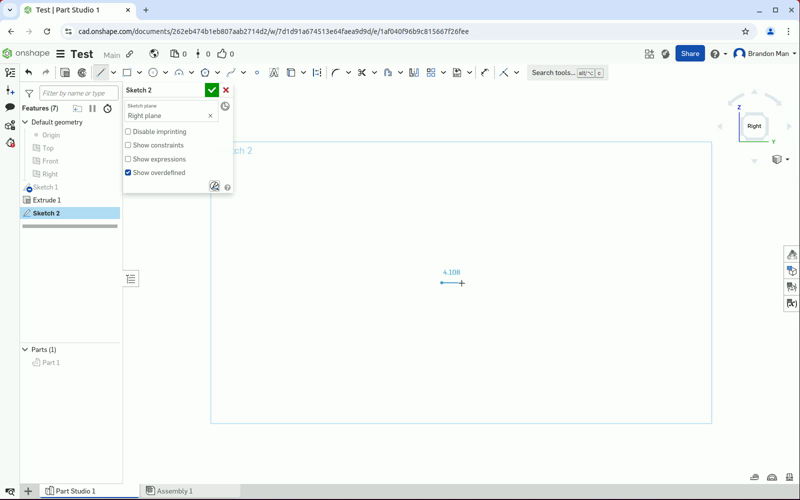
click(461, 282)
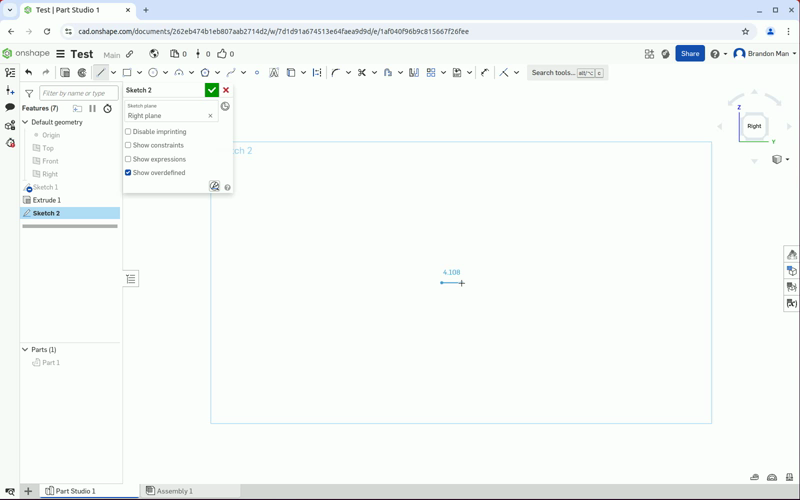
key_up(shift)
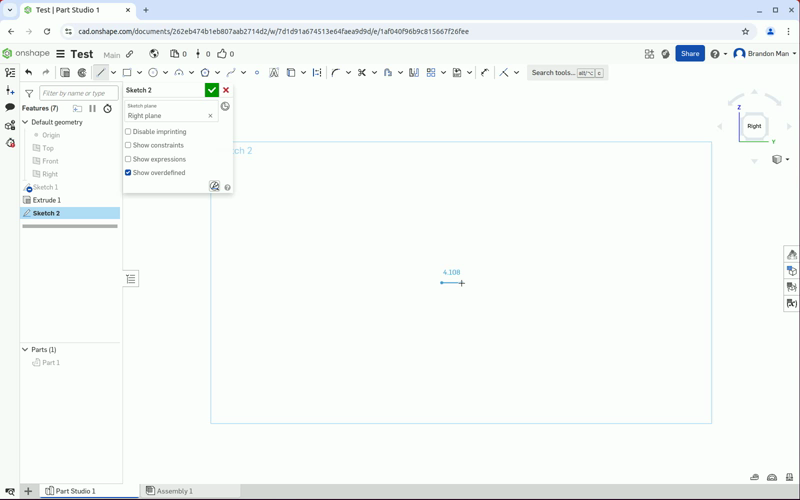
key_down(shift)
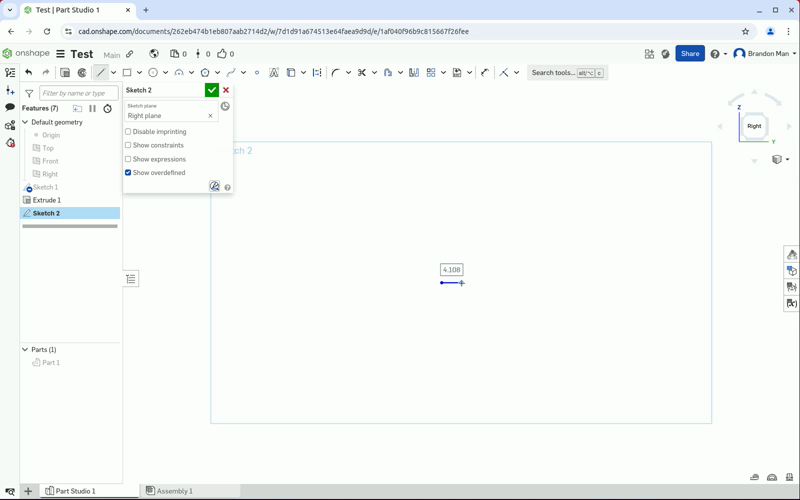
mouse_move(491, 282)
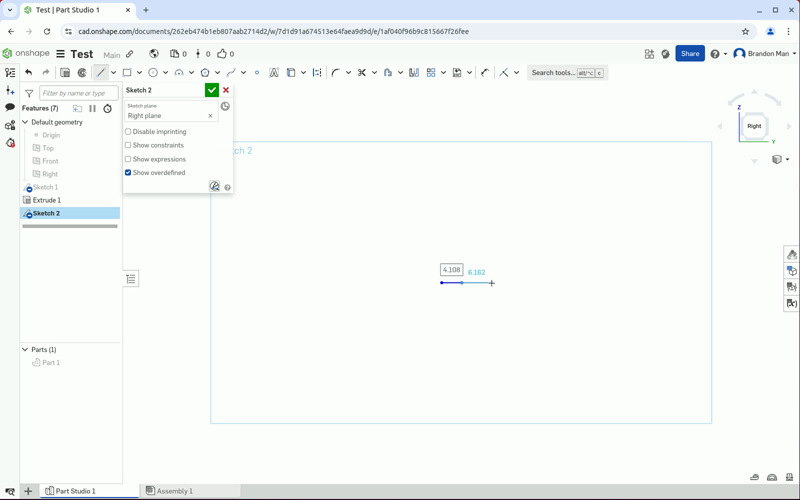
mouse_move(461, 266)
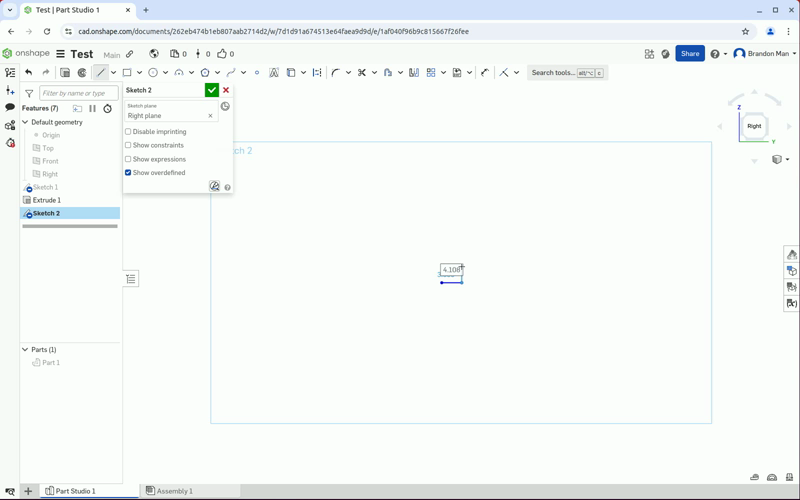
click(461, 266)
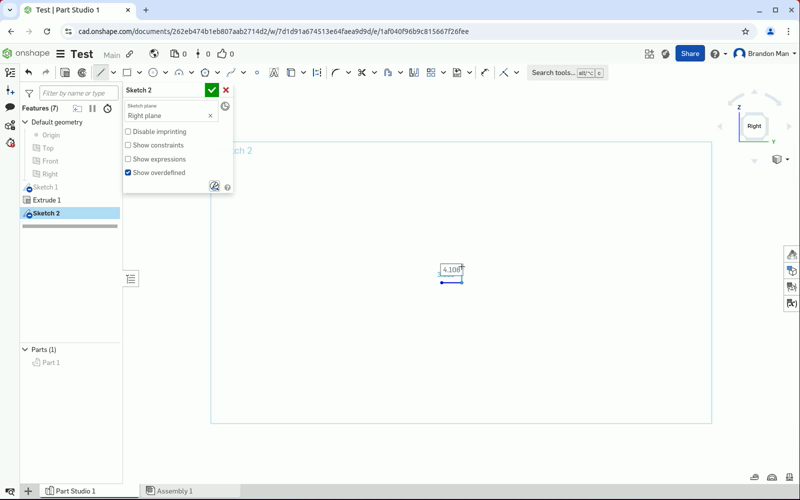
key_up(shift)
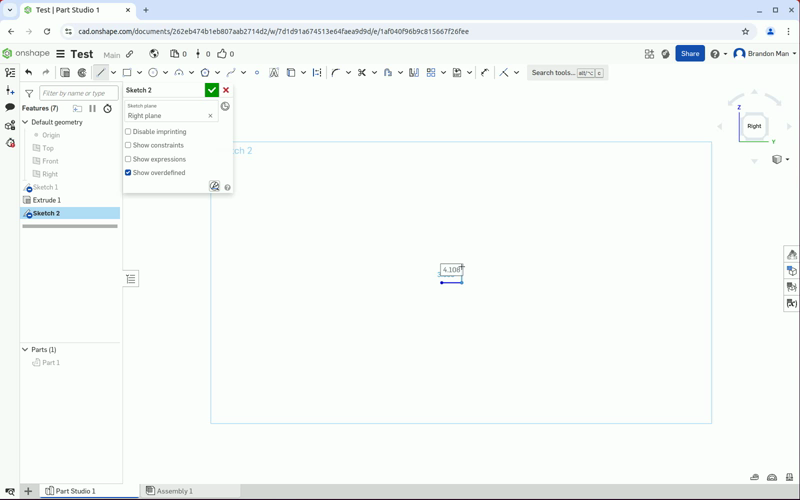
mouse_move(491, 266)
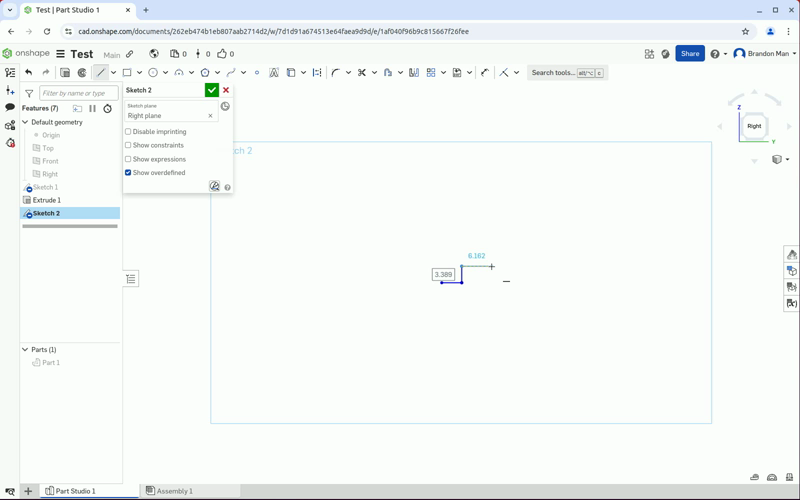
key_down(shift)
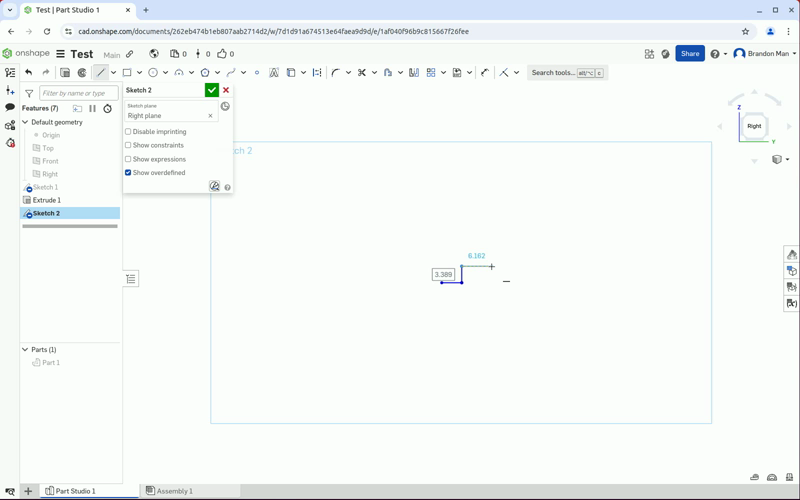
mouse_move(441, 282)
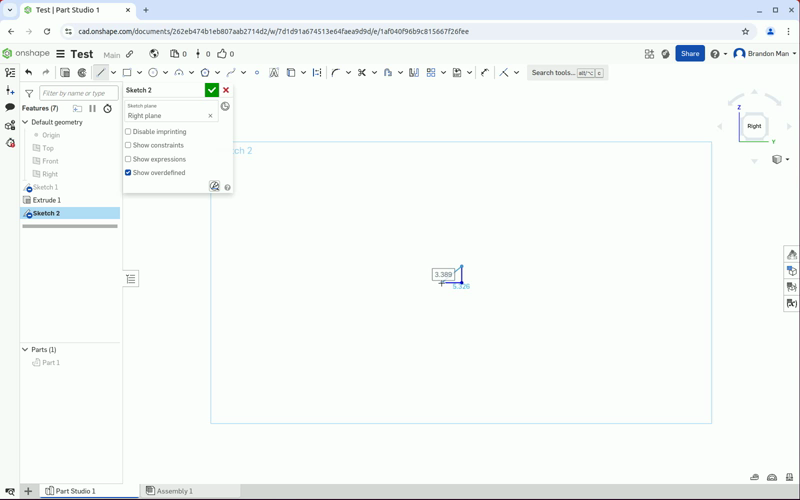
key_up(shift)
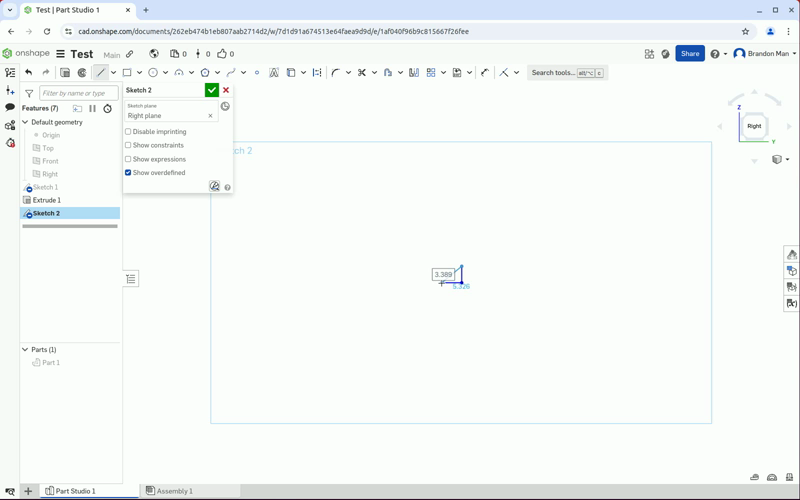
click(441, 282)
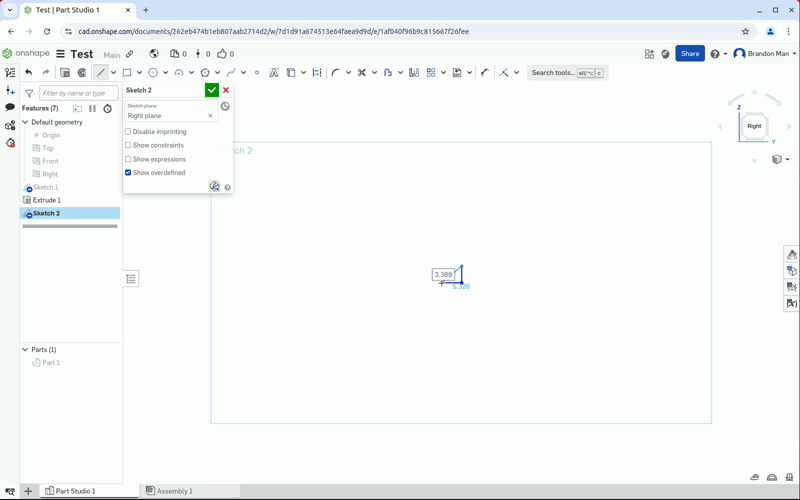
key(esc)
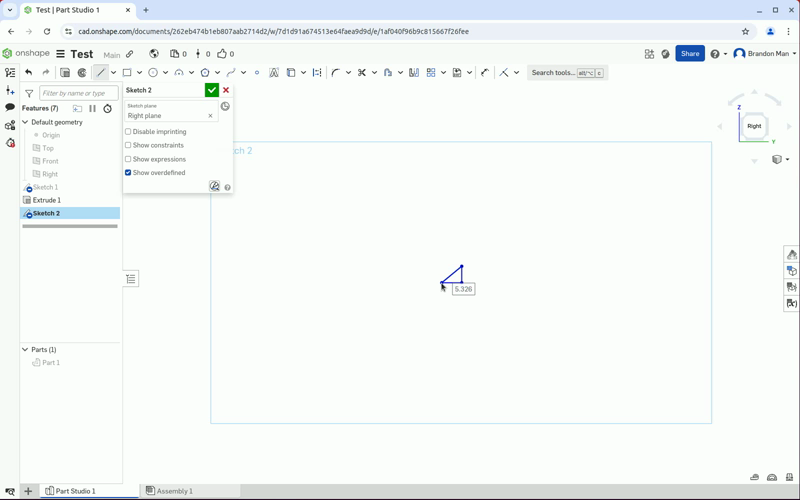
mouse_move(457, 274)
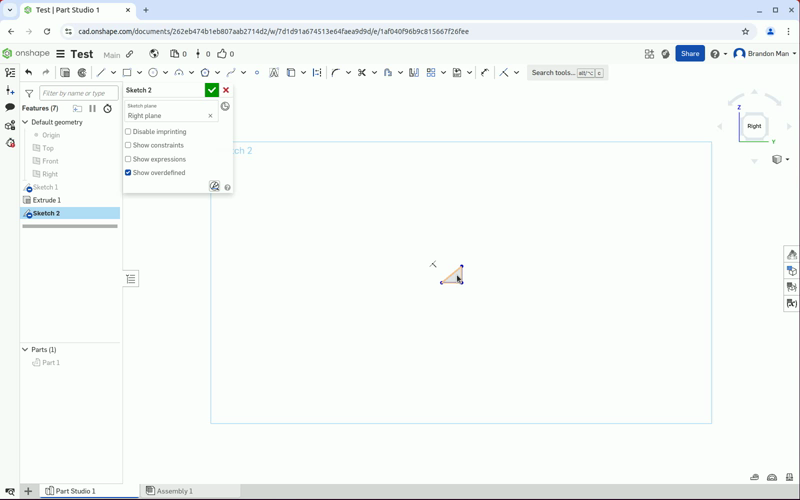
scroll(6)
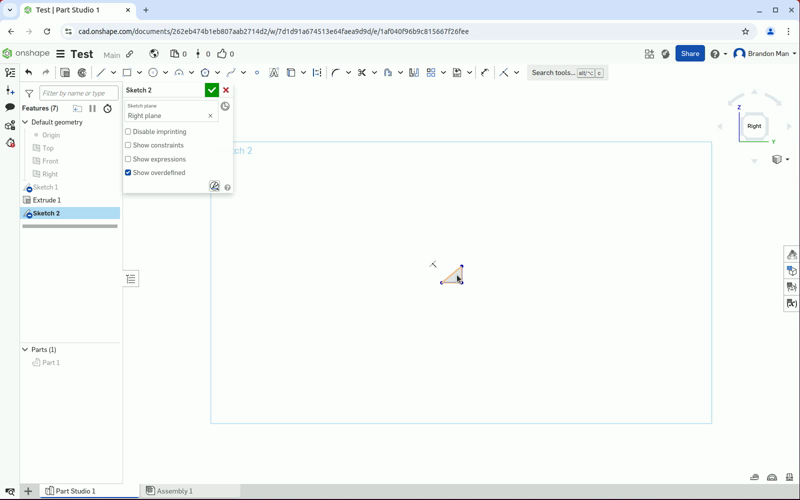
scroll(6)
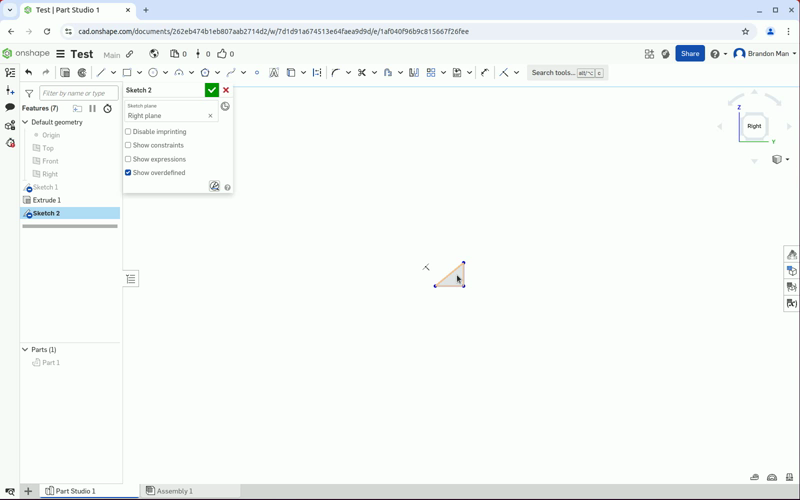
scroll(6)
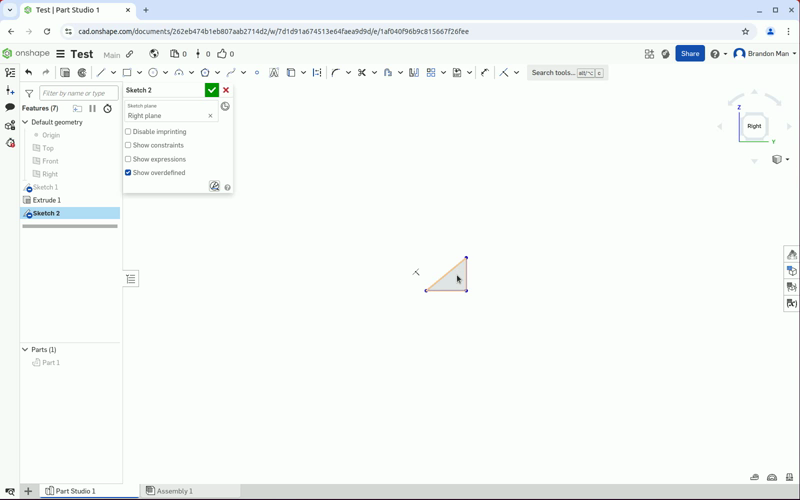
scroll(6)
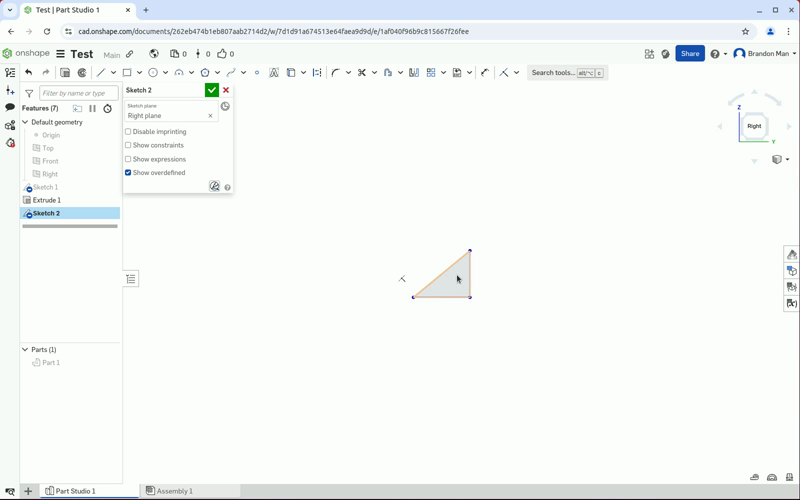
scroll(6)
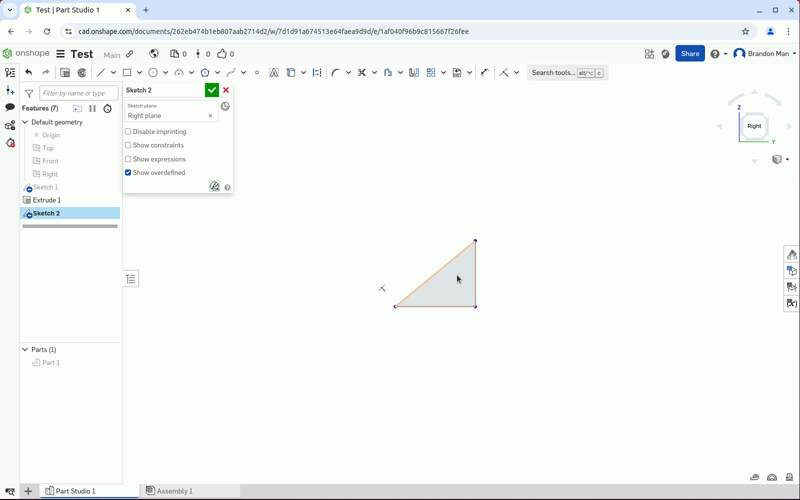
scroll(6)
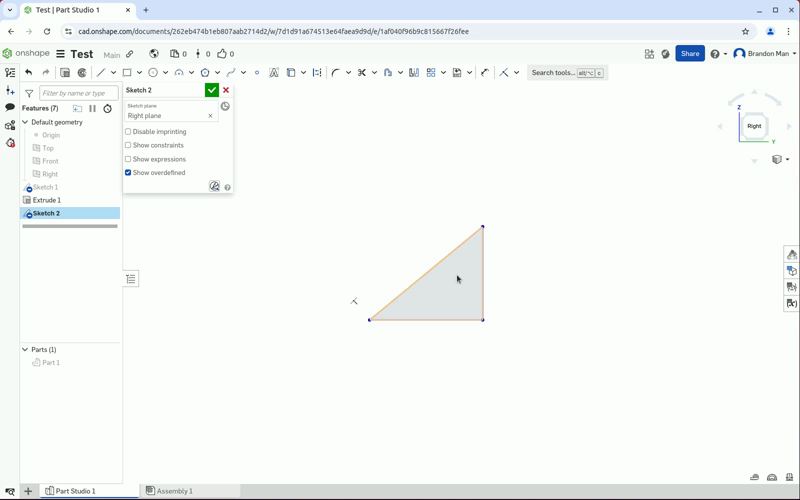
scroll(6)
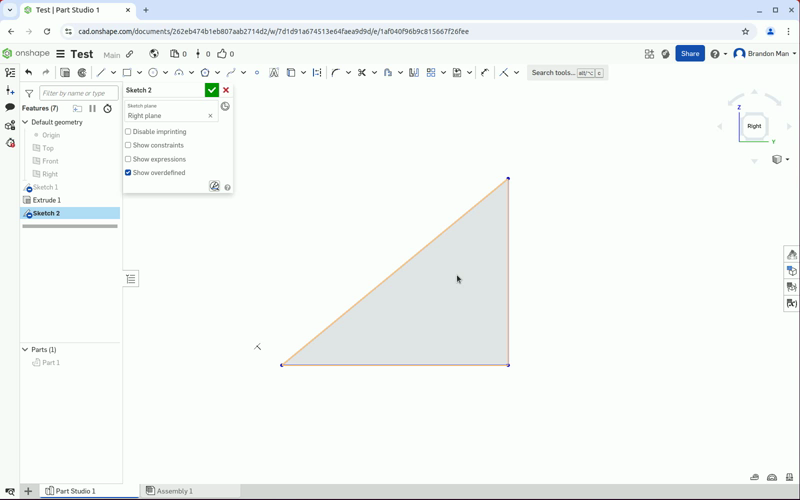
click(457, 274)
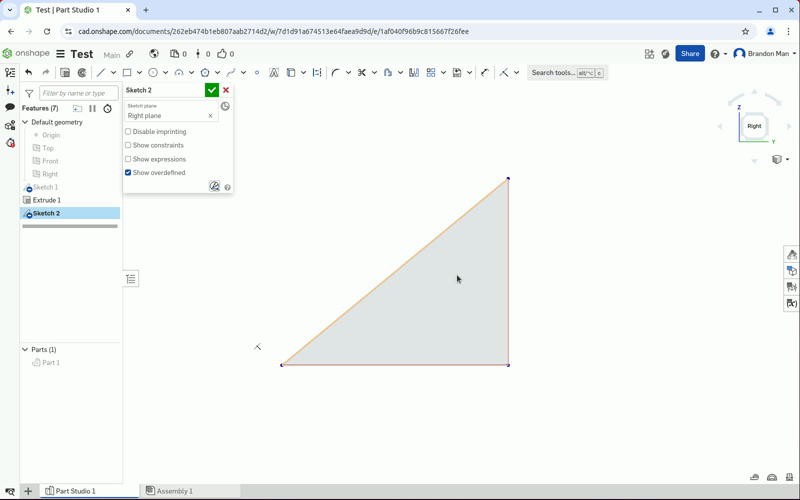
scroll(-6)
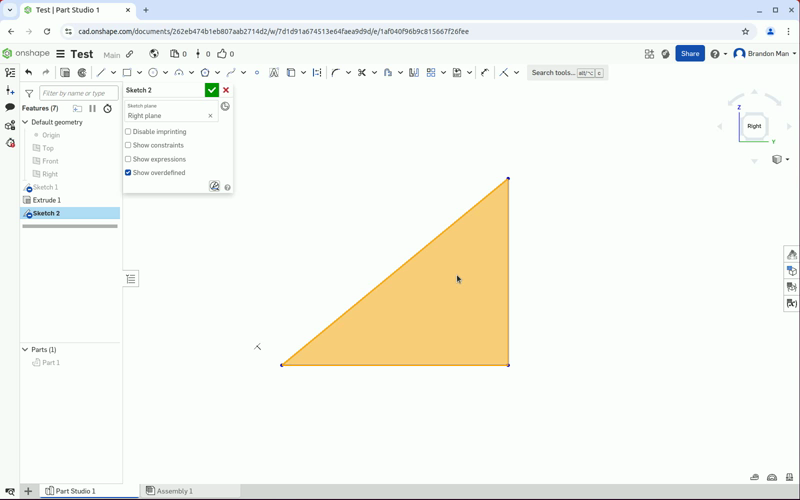
scroll(-6)
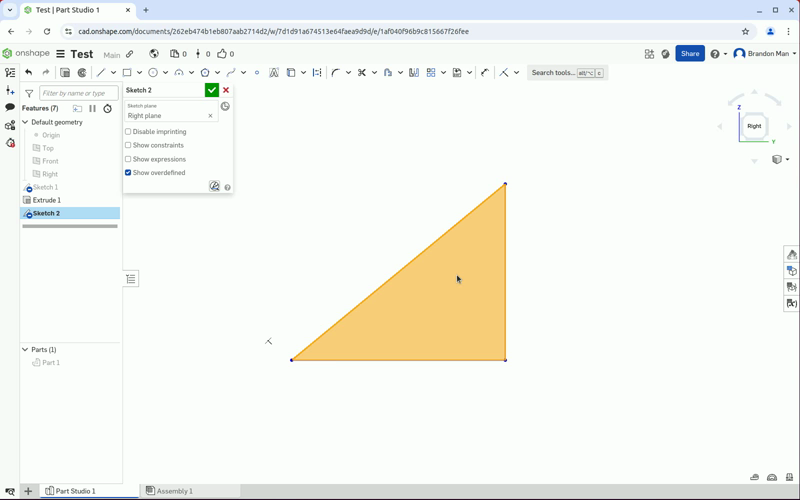
scroll(-6)
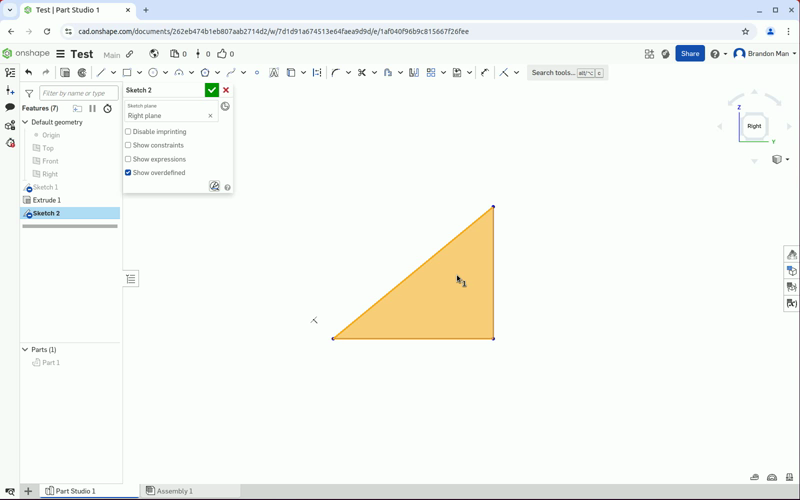
scroll(-6)
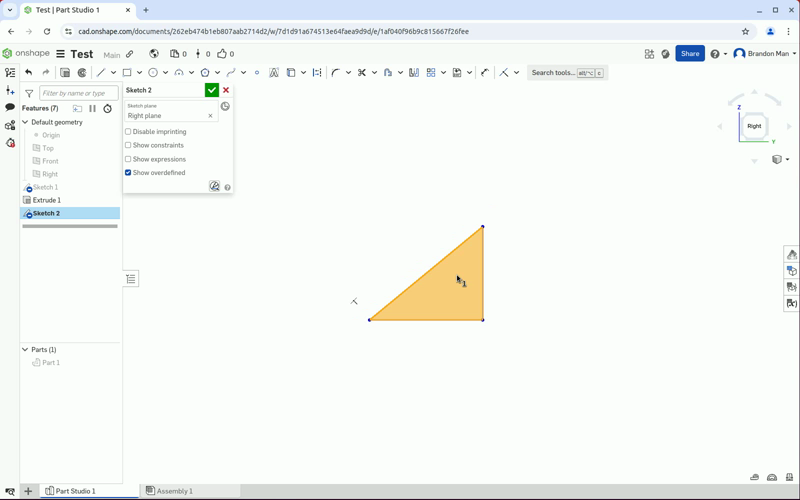
scroll(-6)
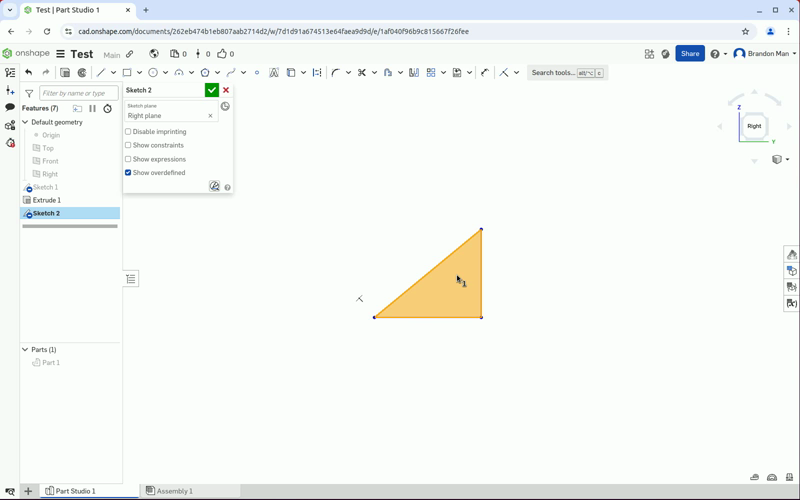
scroll(-6)
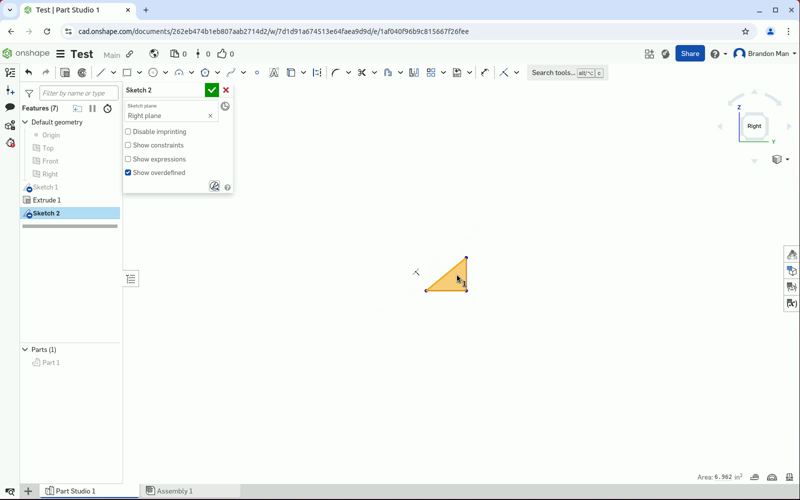
scroll(-6)
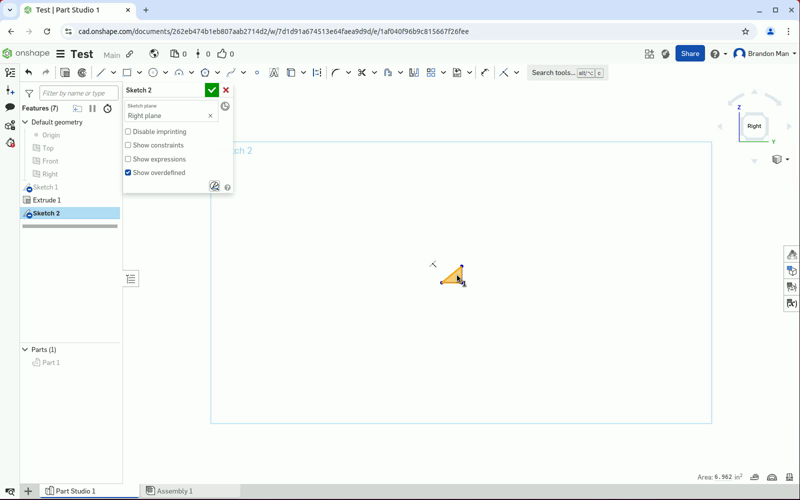
mouse_move(73, 352)
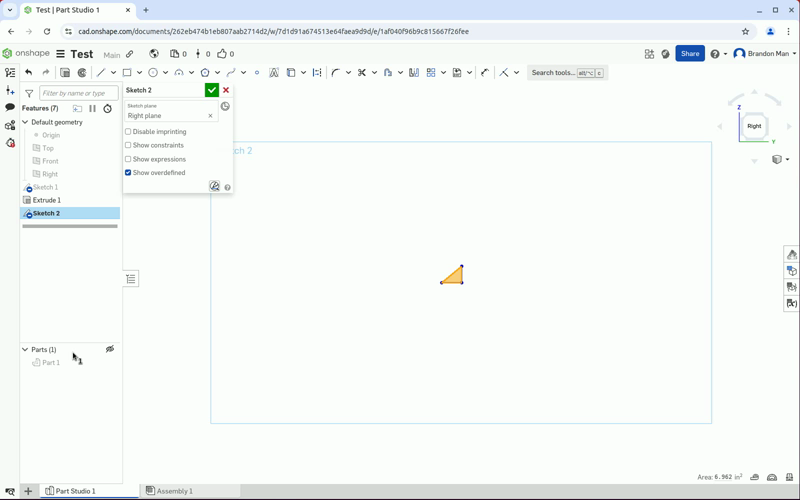
key(shift+y)
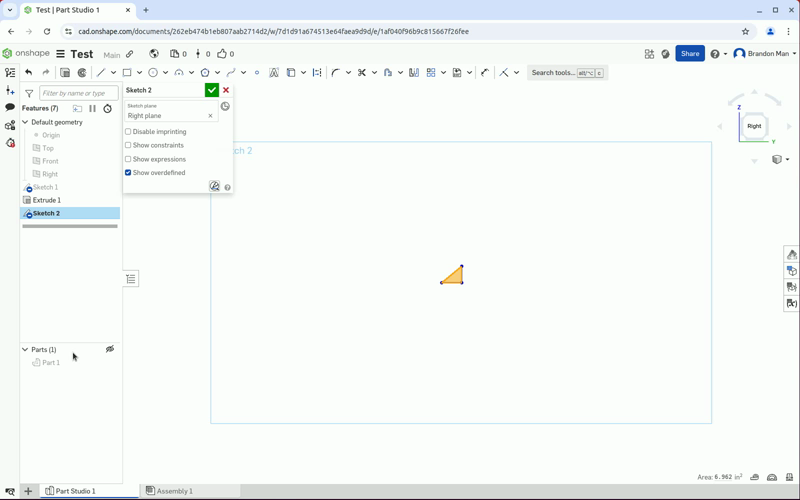
key(shift+e)
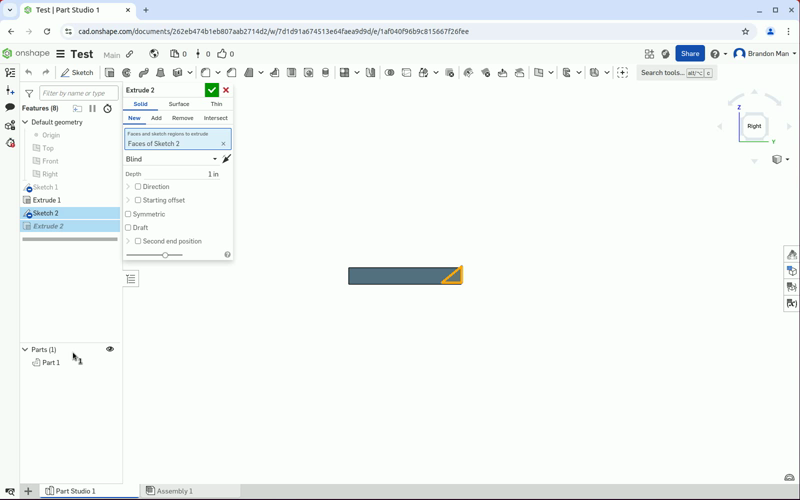
mouse_move(143, 106)
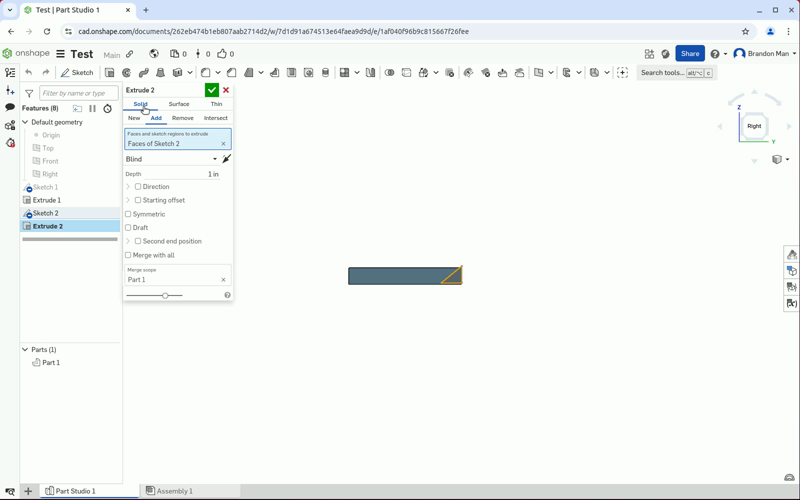
click(143, 106)
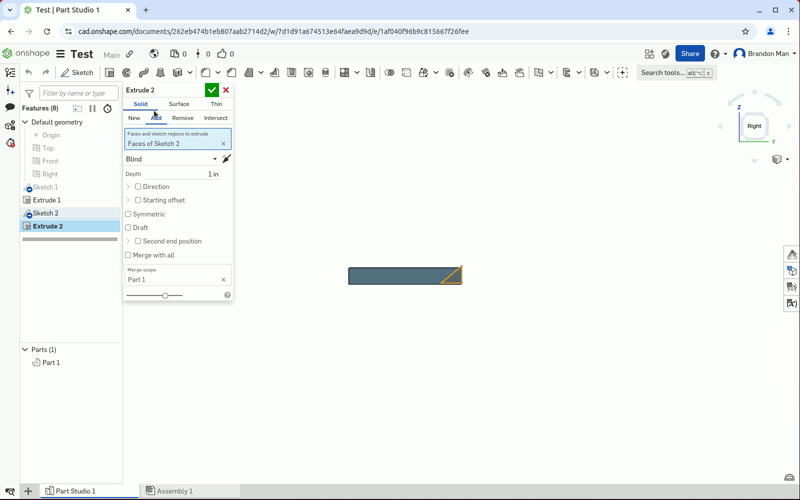
mouse_move(186, 120)
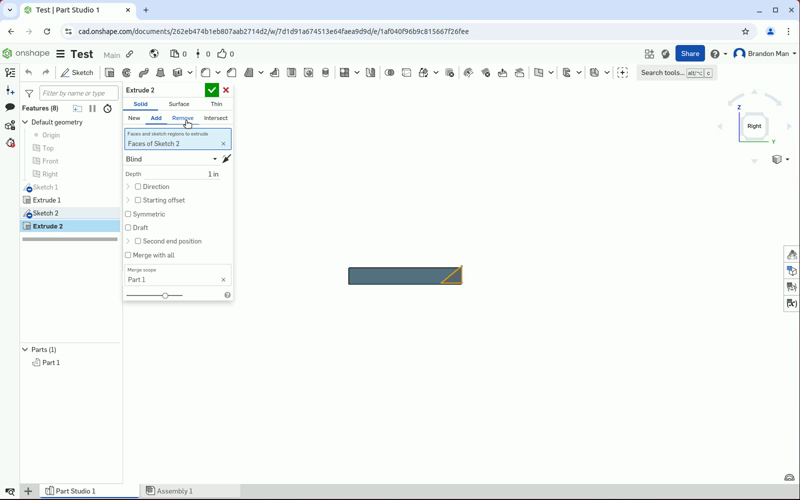
click(186, 120)
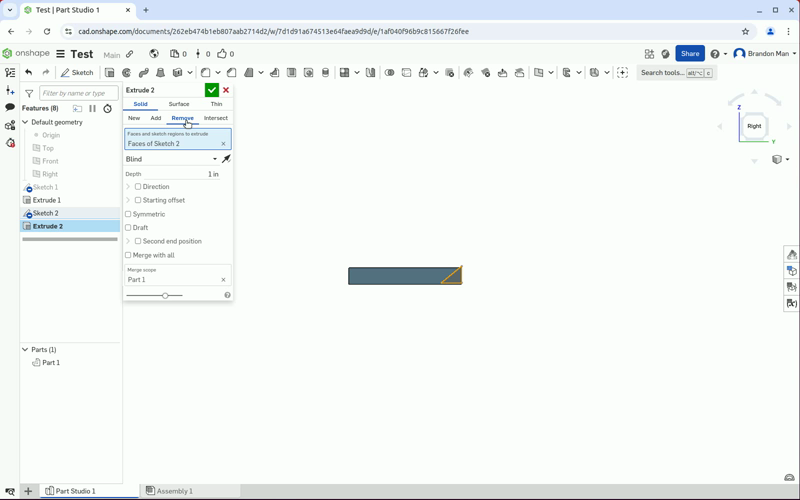
key(tab, 4)
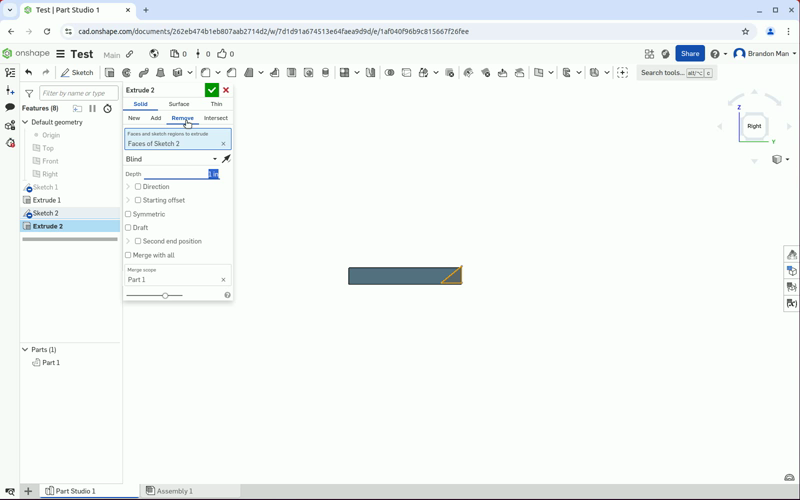
text(35.144)
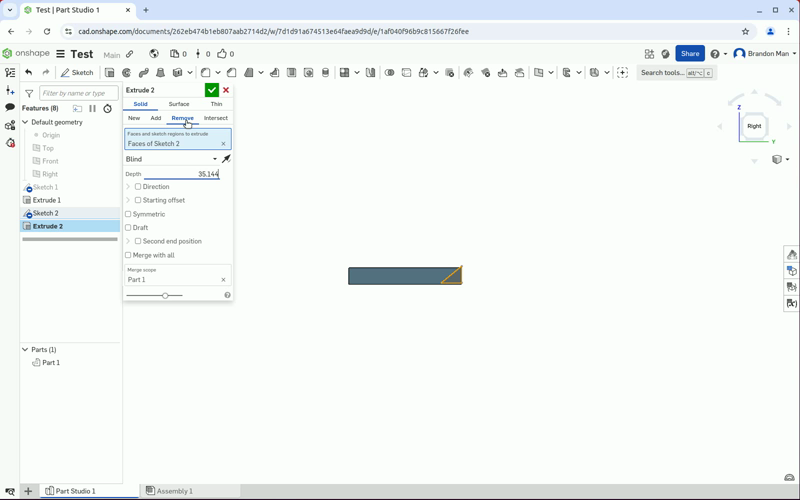
key(tab, 3)
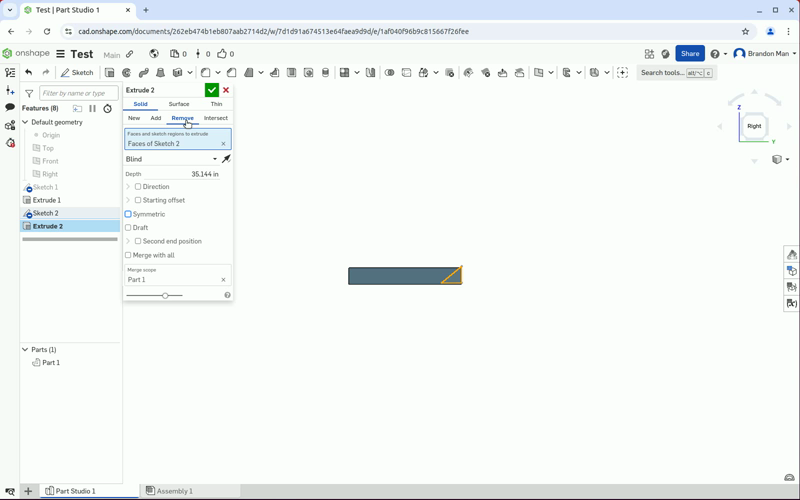
key(space)
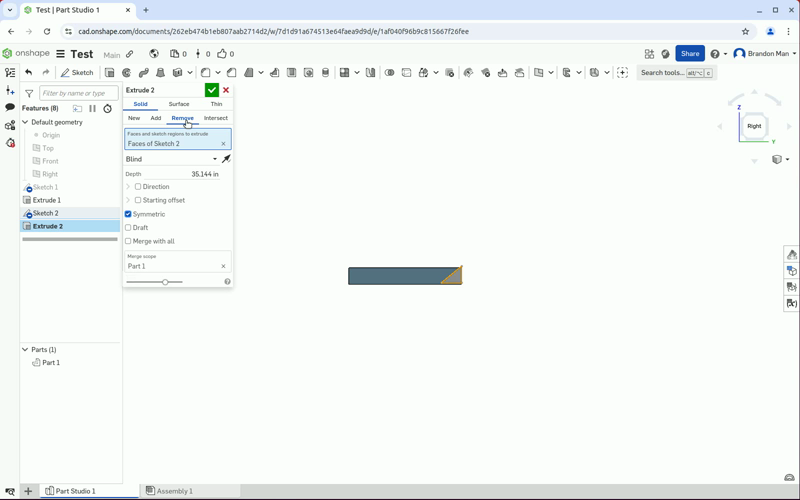
key(tab, 2)
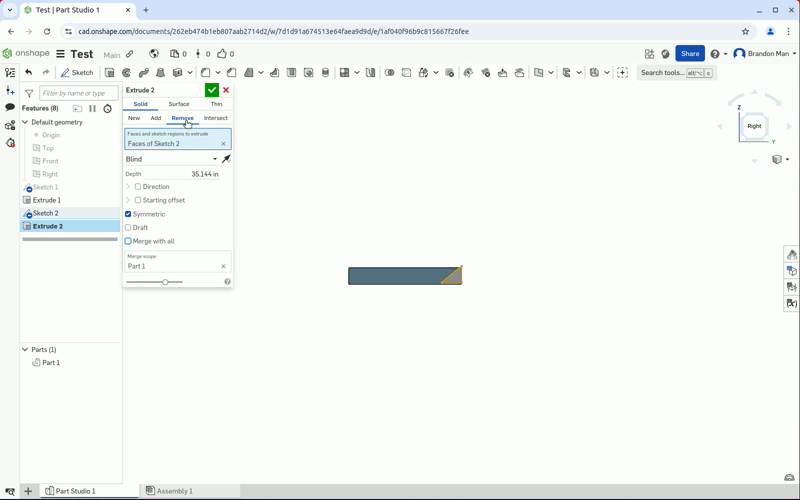
key(space)
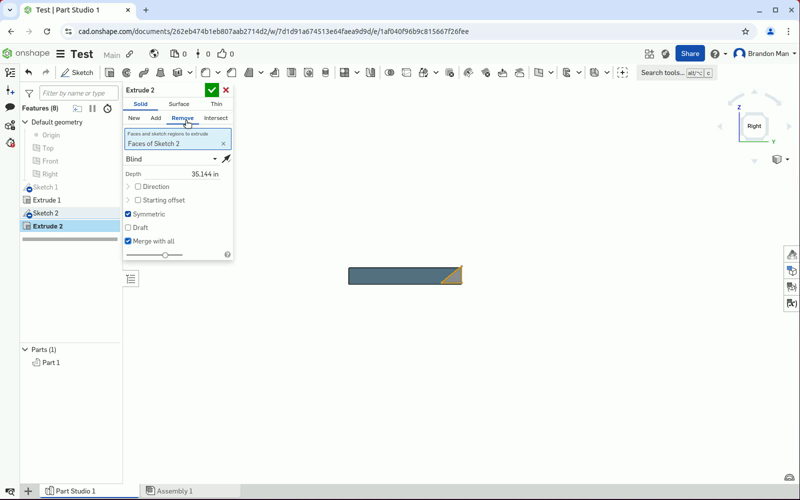
key(enter)
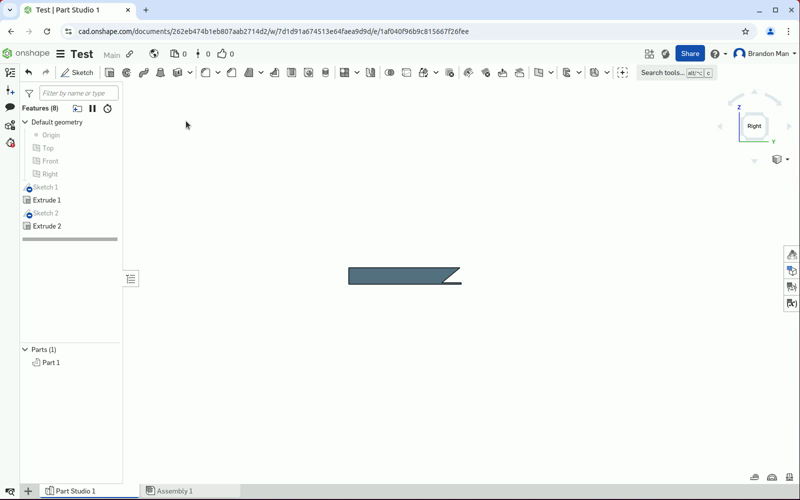
key(shift+h)
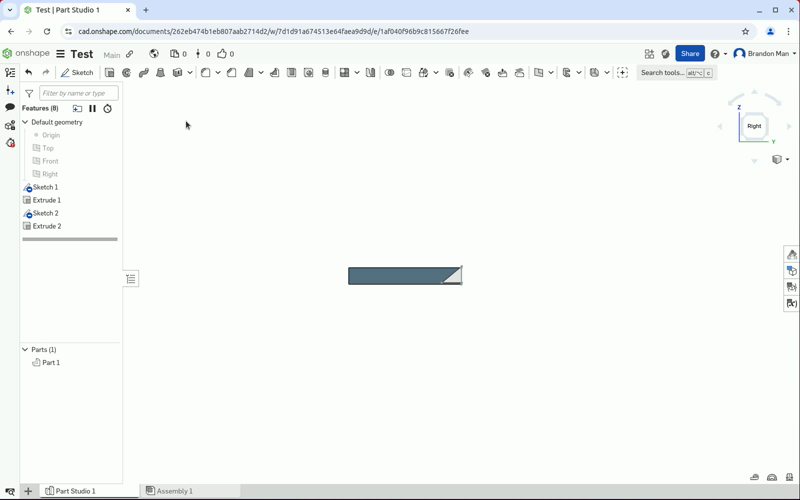
key(shift+h)
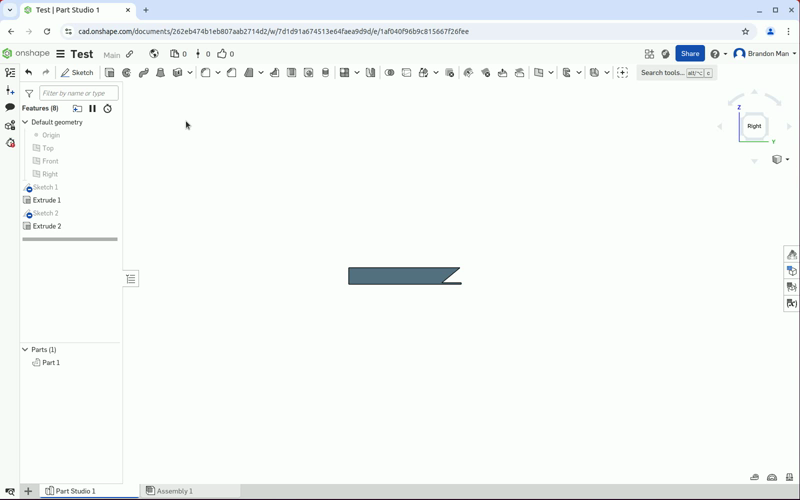
mouse_move(73, 189)
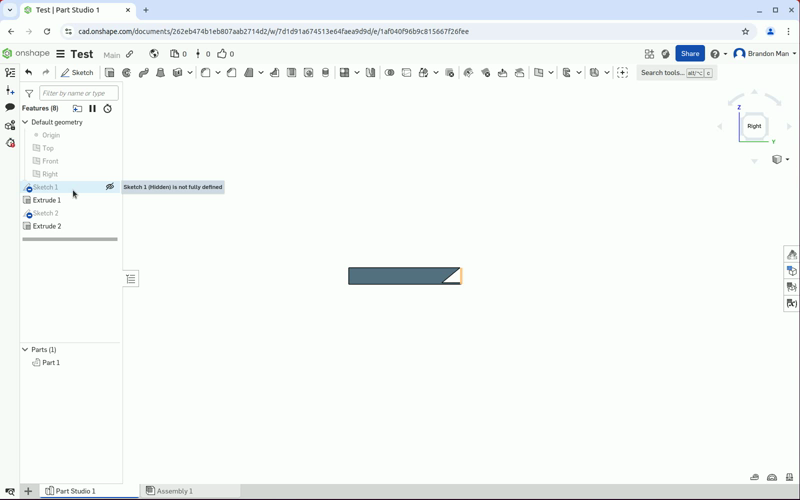
click(73, 189)
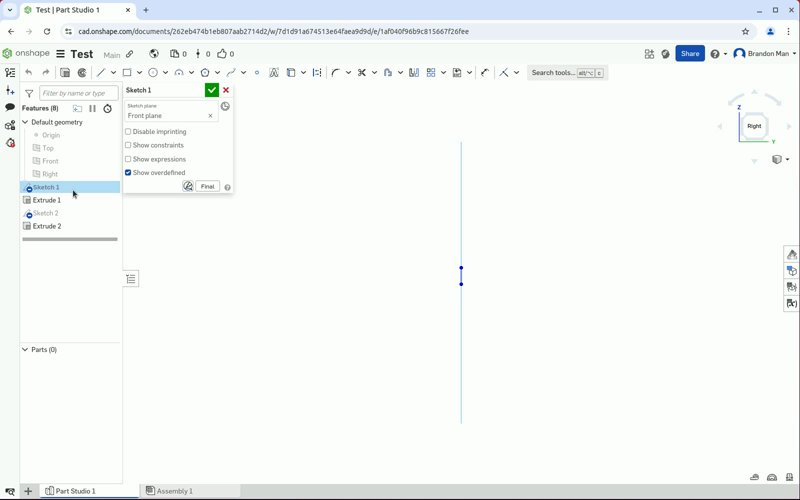
mouse_move(229, 92)
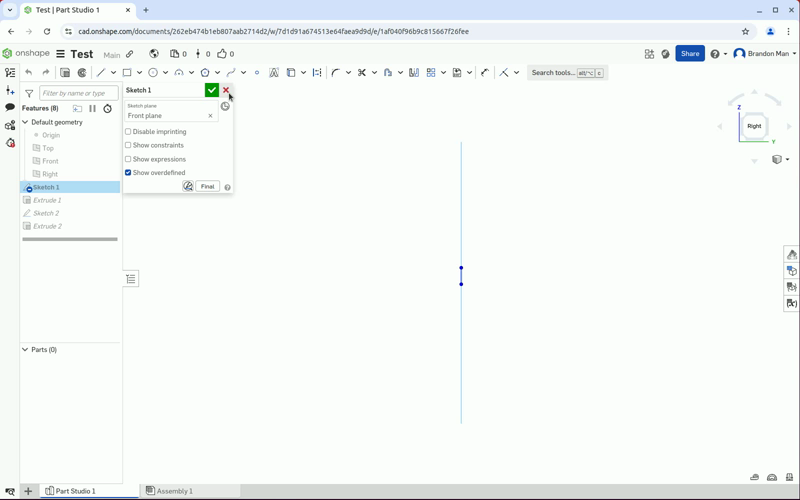
click(229, 92)
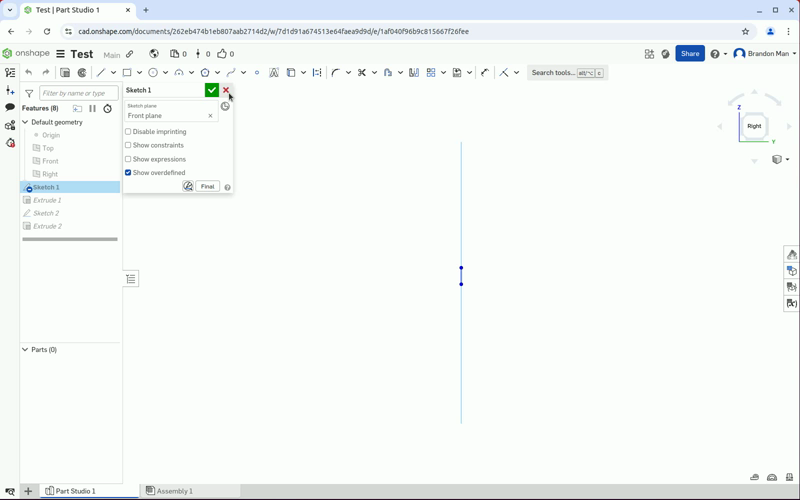
key(shift+s)
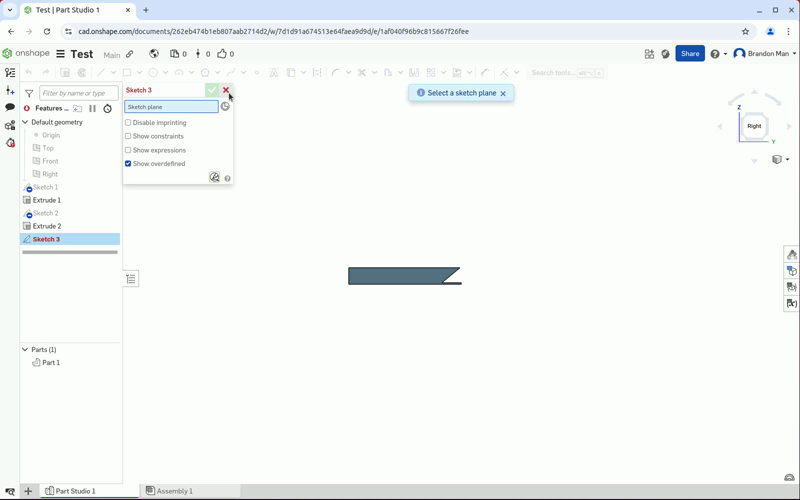
mouse_move(73, 176)
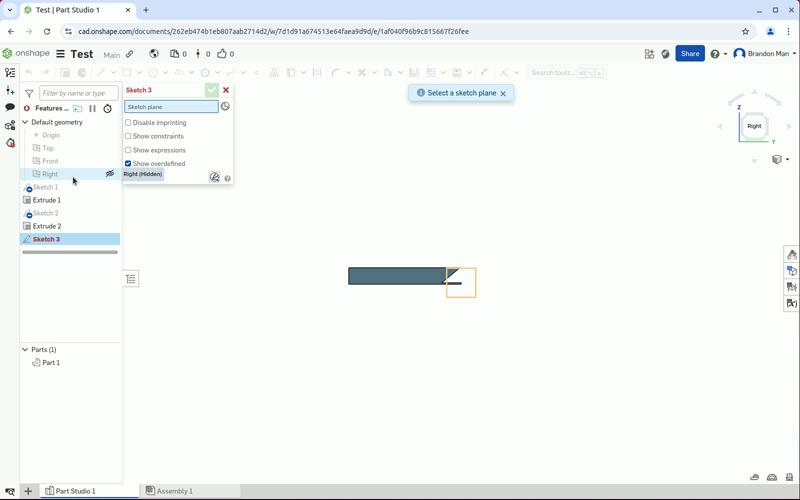
click(73, 176)
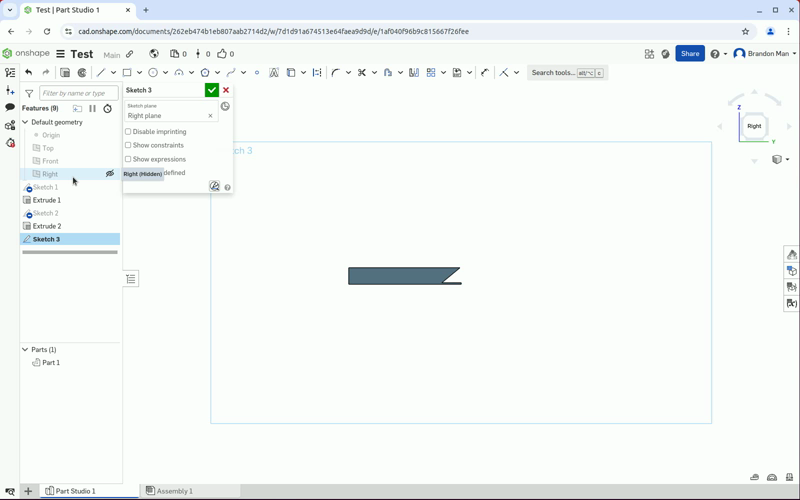
mouse_move(73, 352)
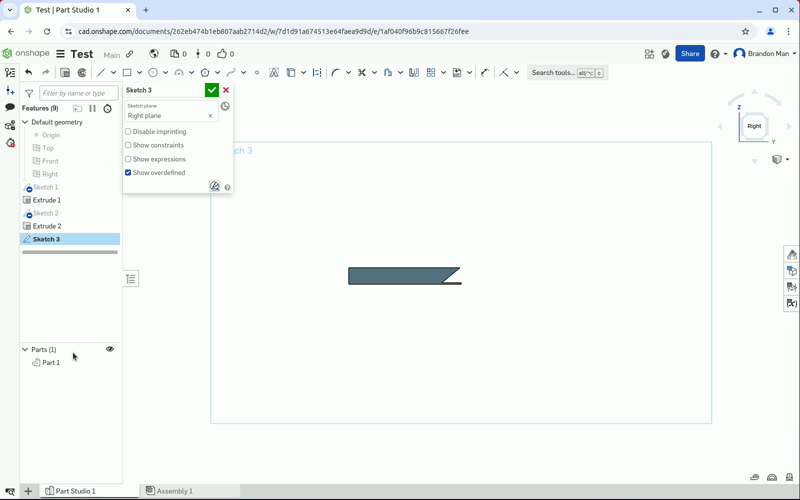
key(y)
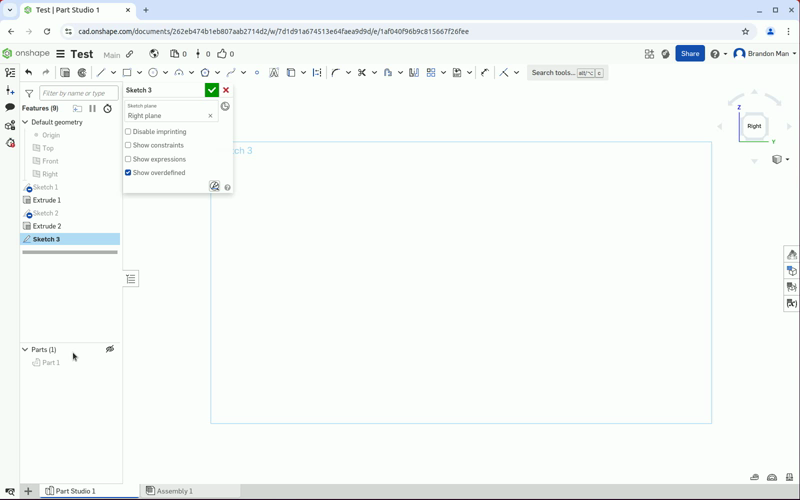
key(l)
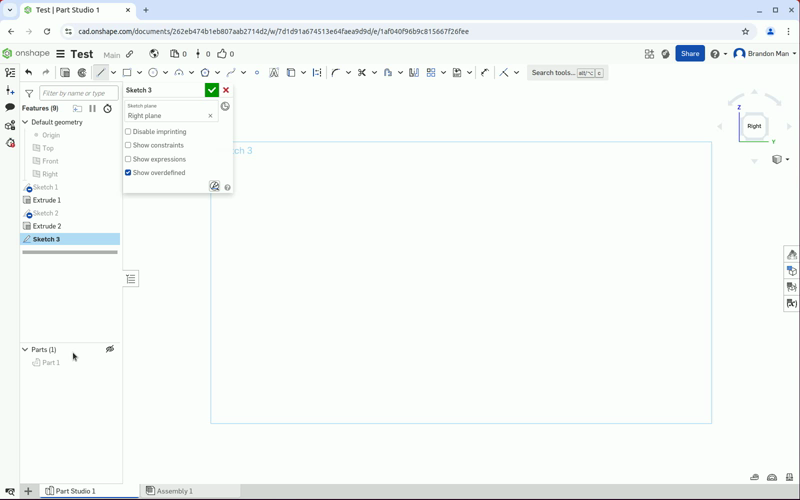
key_down(shift)
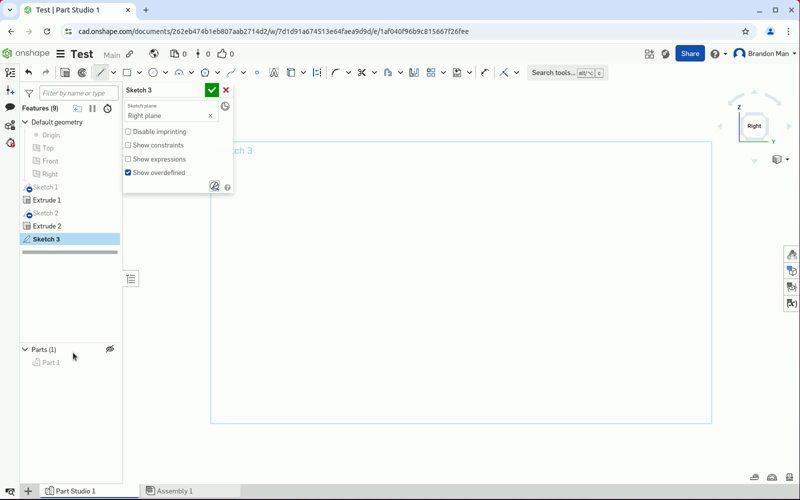
mouse_move(348, 282)
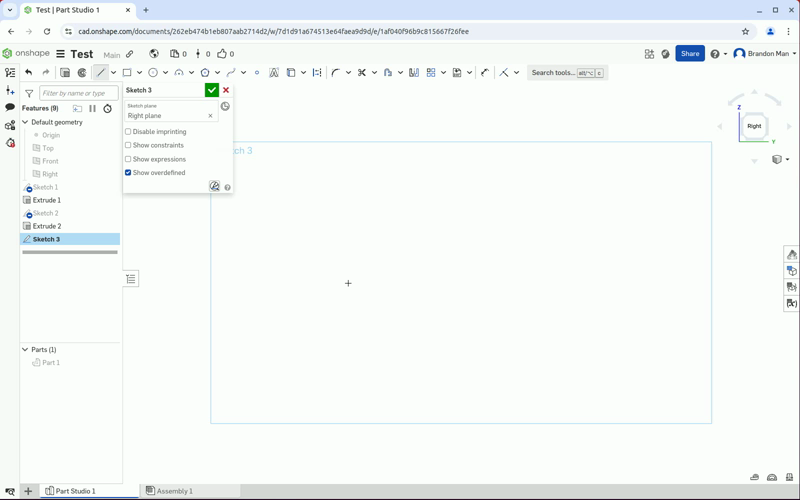
click(348, 282)
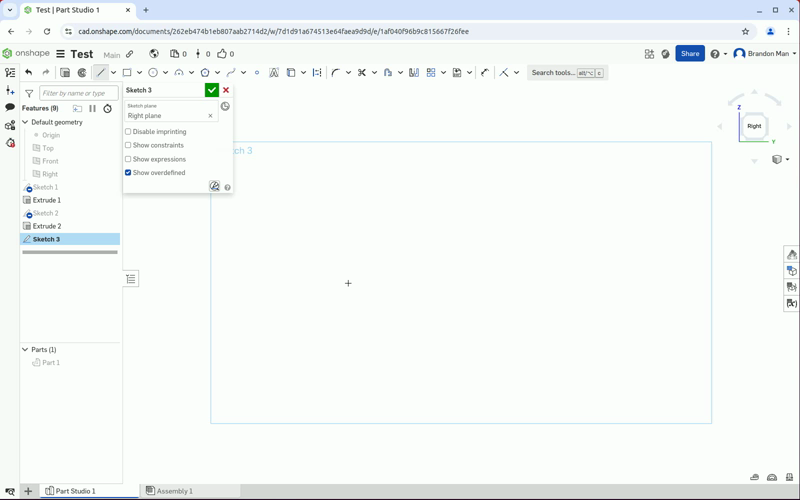
key_up(shift)
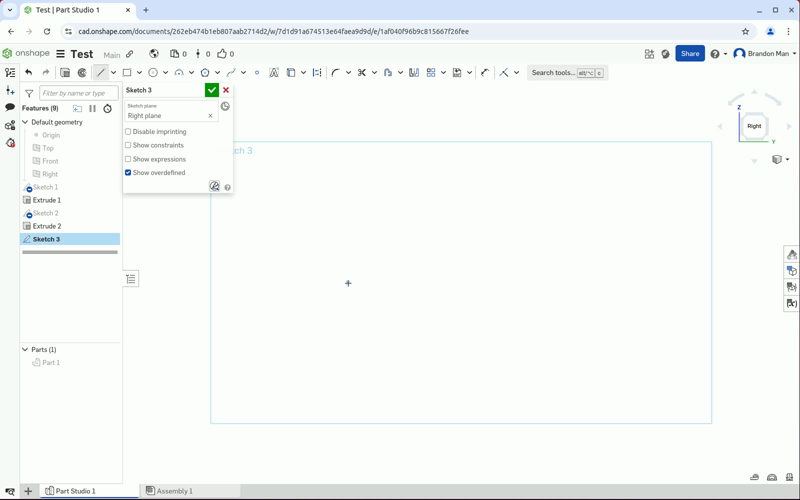
key_down(shift)
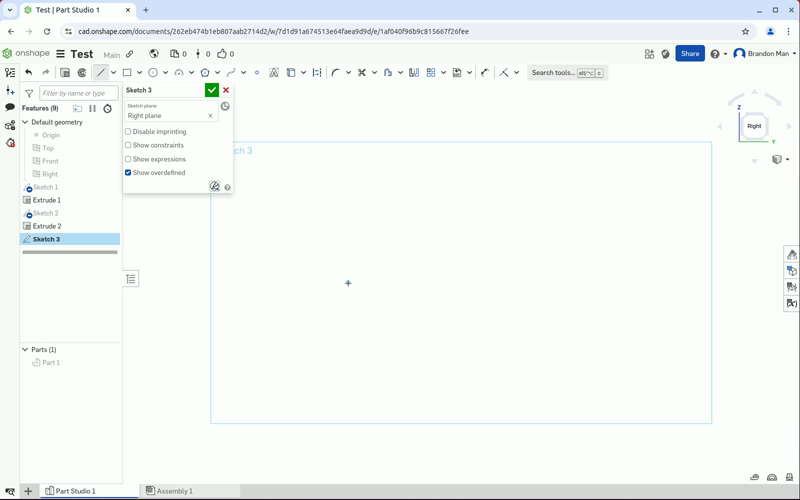
mouse_move(378, 282)
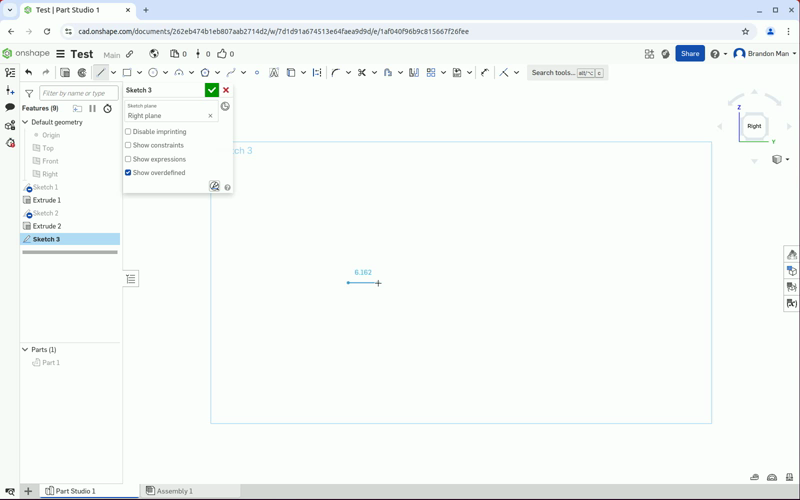
mouse_move(368, 282)
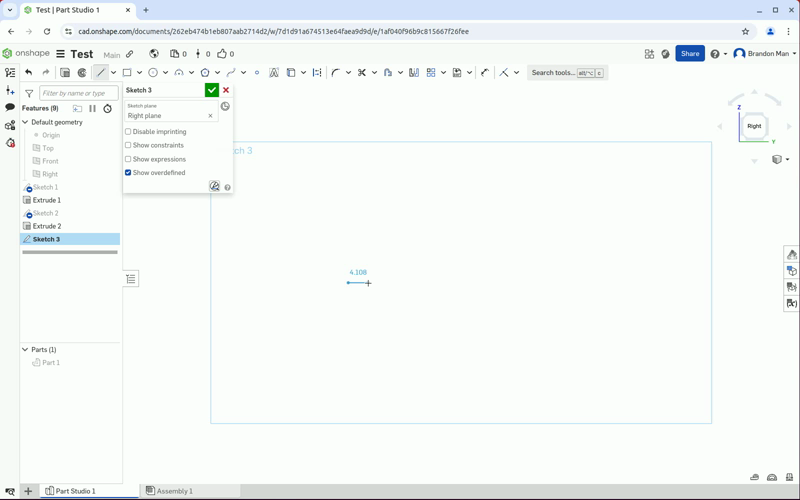
click(368, 282)
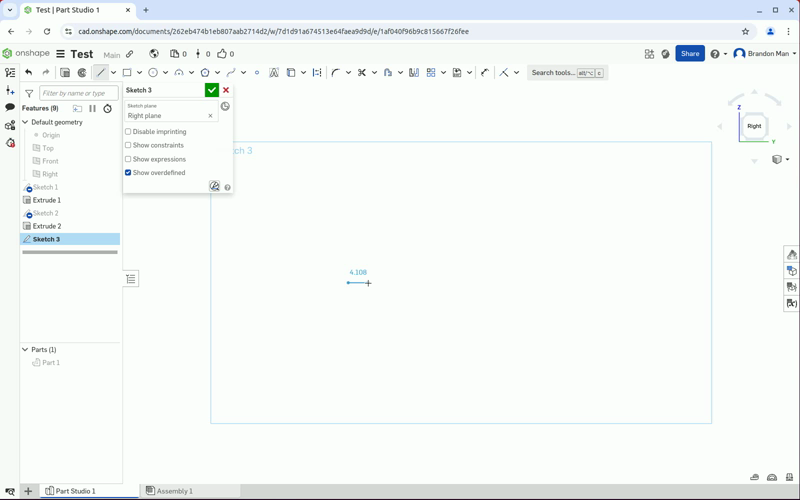
key_up(shift)
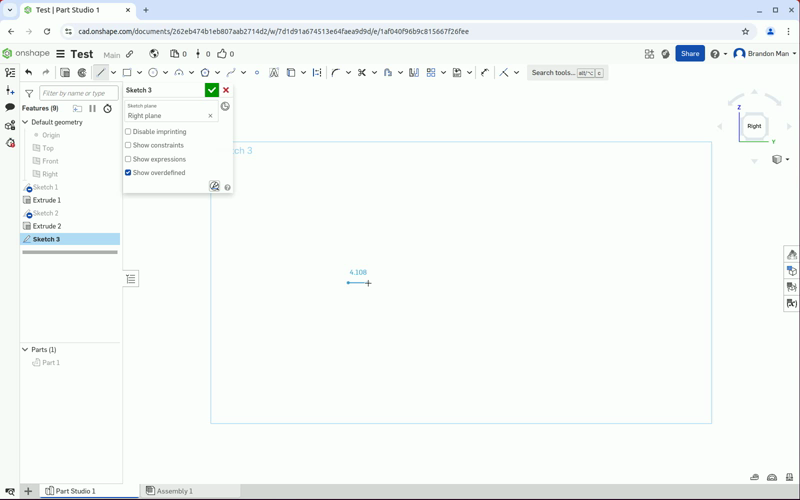
key_down(shift)
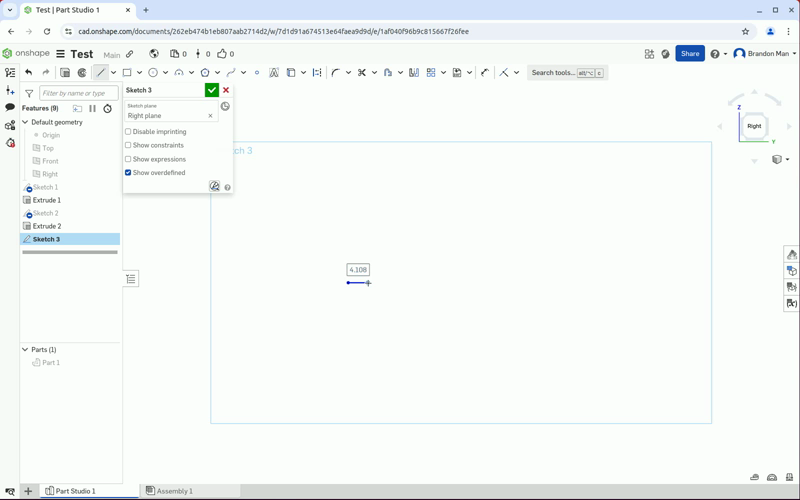
mouse_move(398, 282)
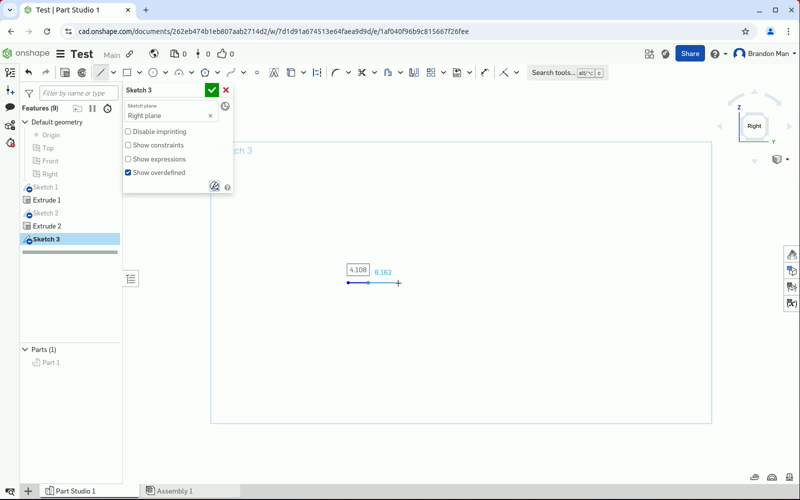
mouse_move(348, 266)
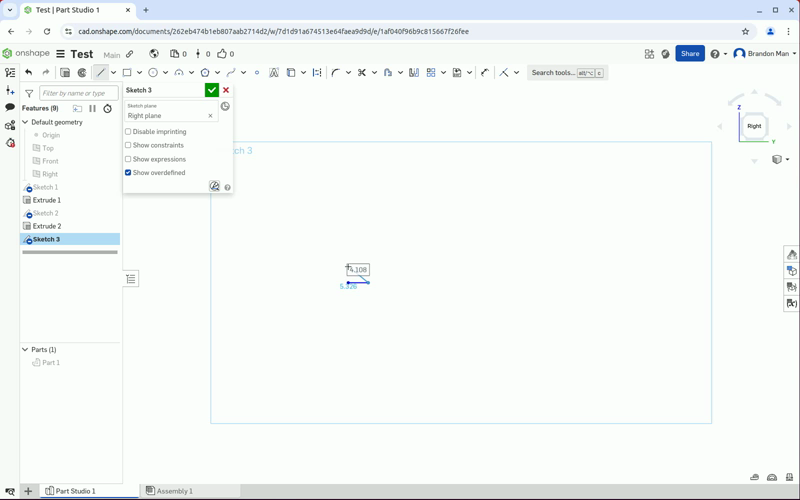
click(348, 266)
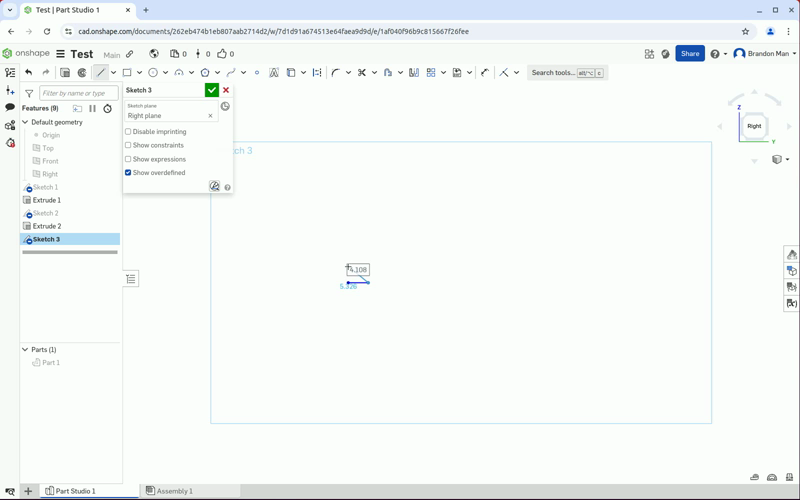
key_up(shift)
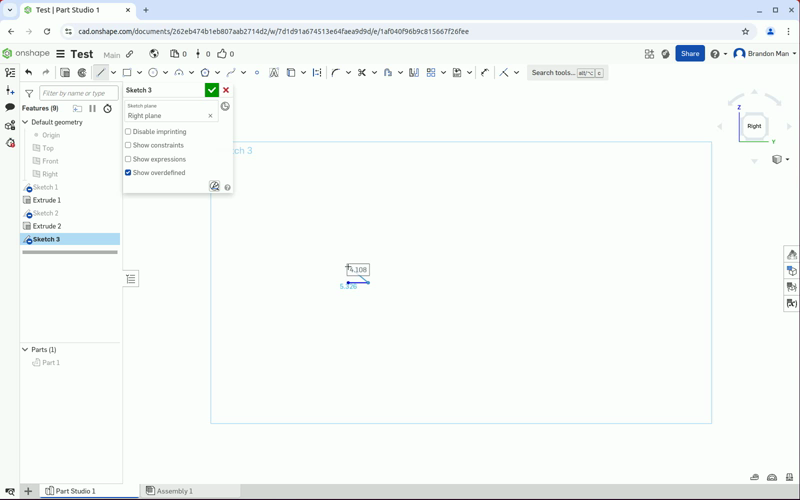
mouse_move(378, 266)
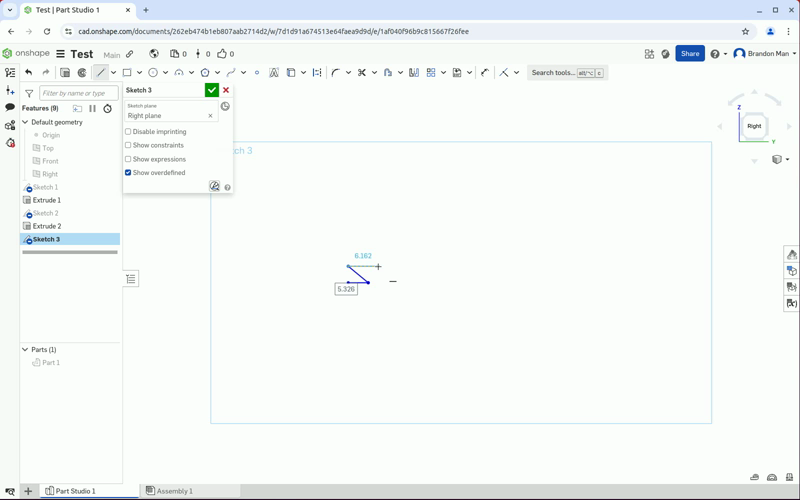
key_down(shift)
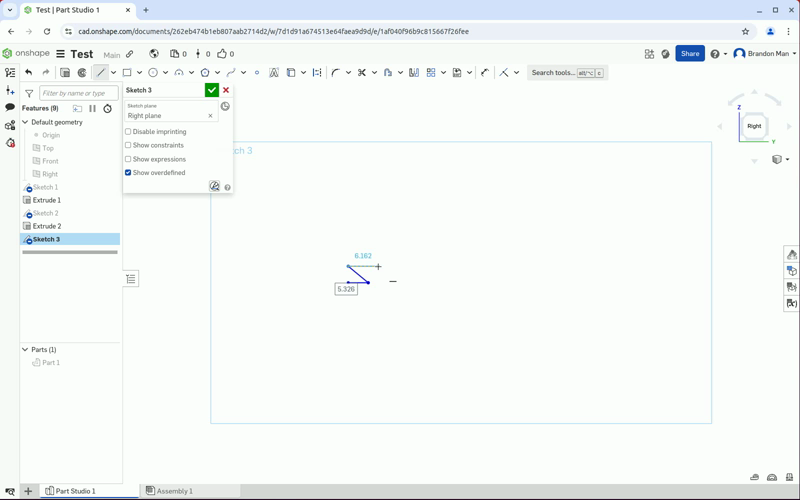
mouse_move(348, 282)
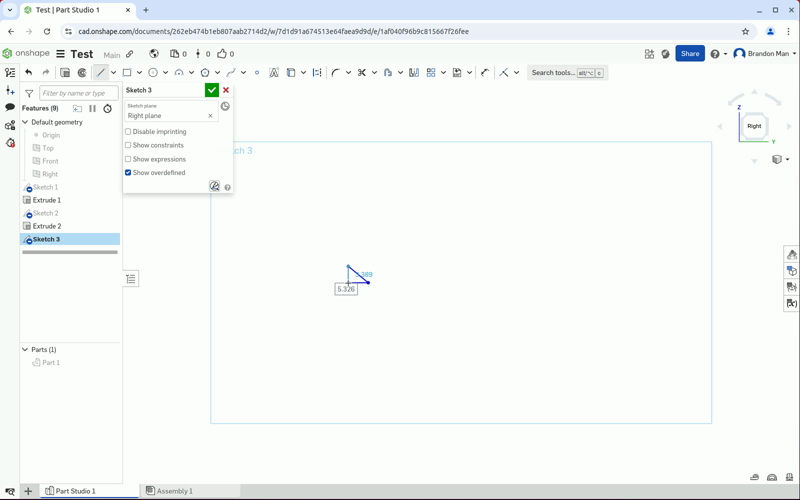
key_up(shift)
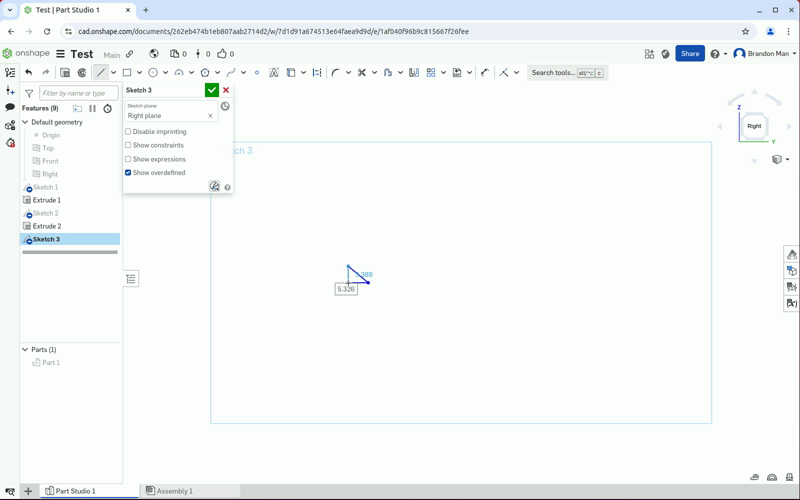
click(348, 282)
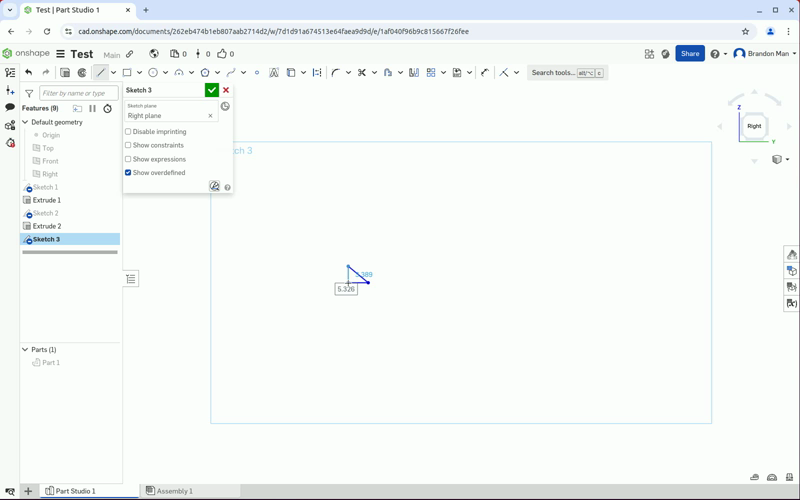
key(esc)
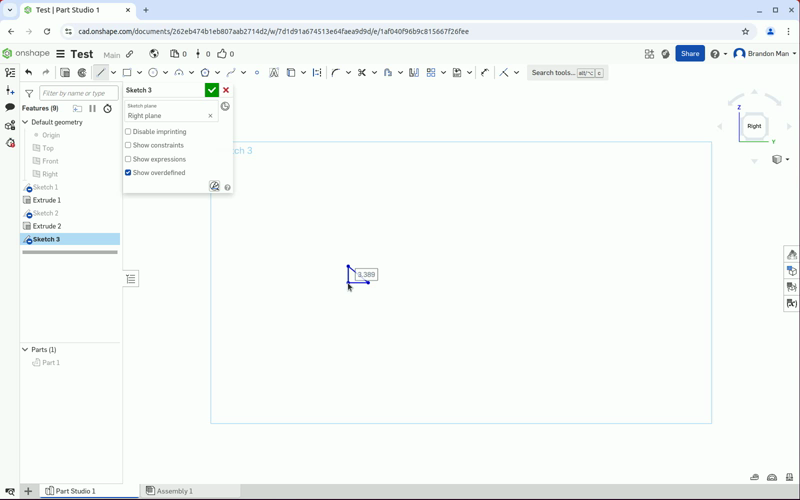
mouse_move(361, 281)
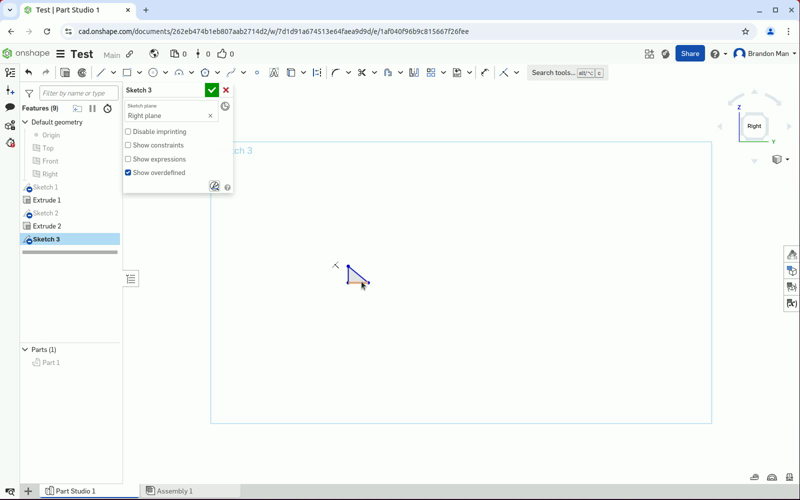
scroll(6)
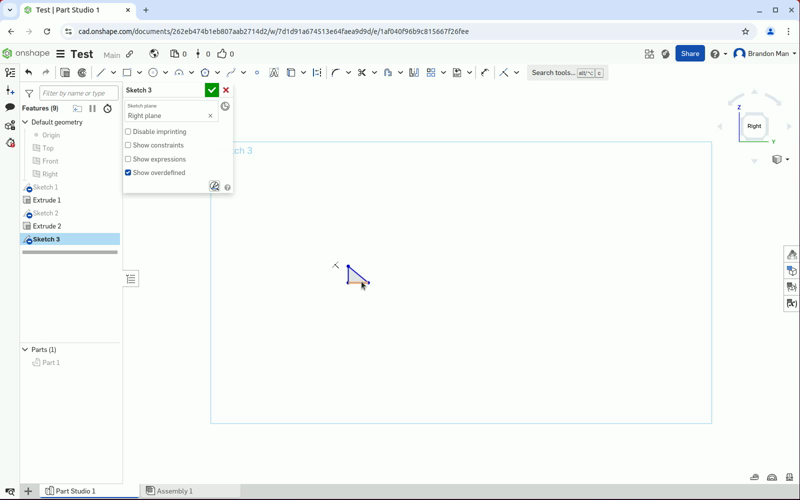
scroll(6)
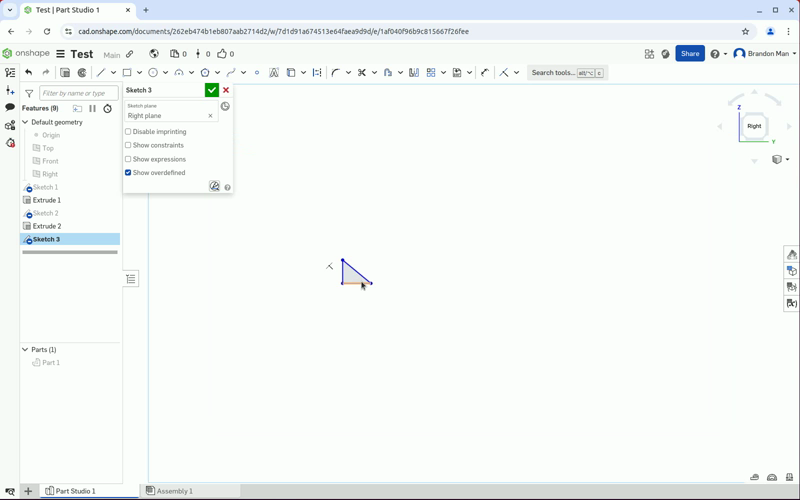
scroll(6)
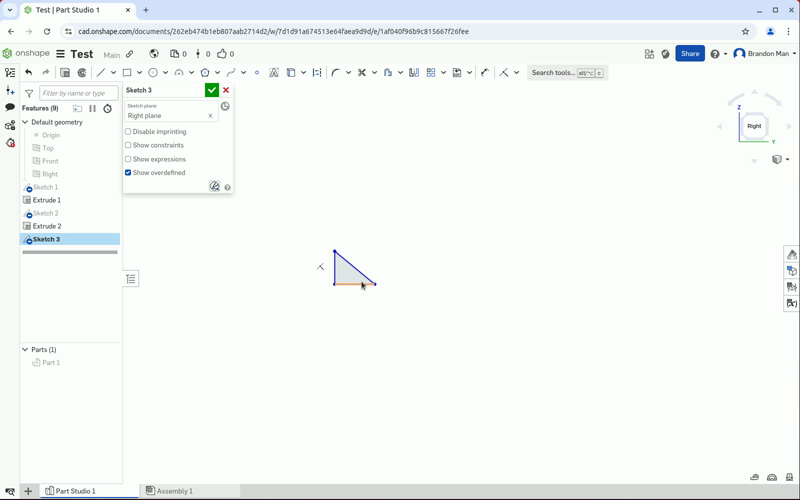
scroll(6)
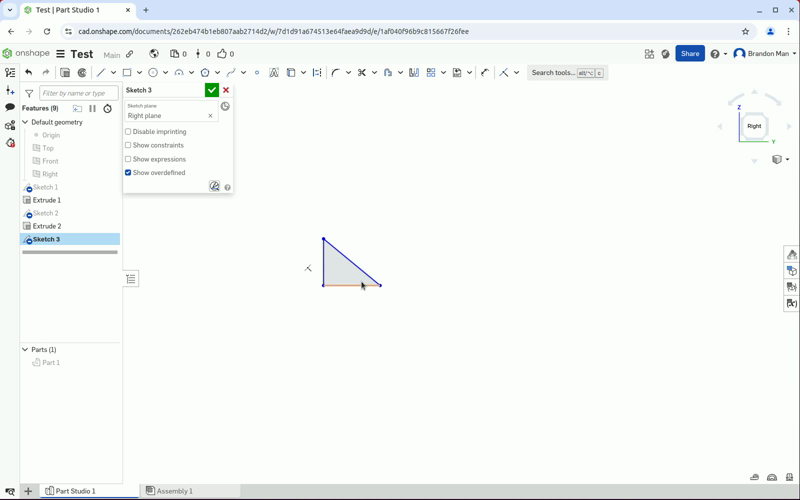
scroll(6)
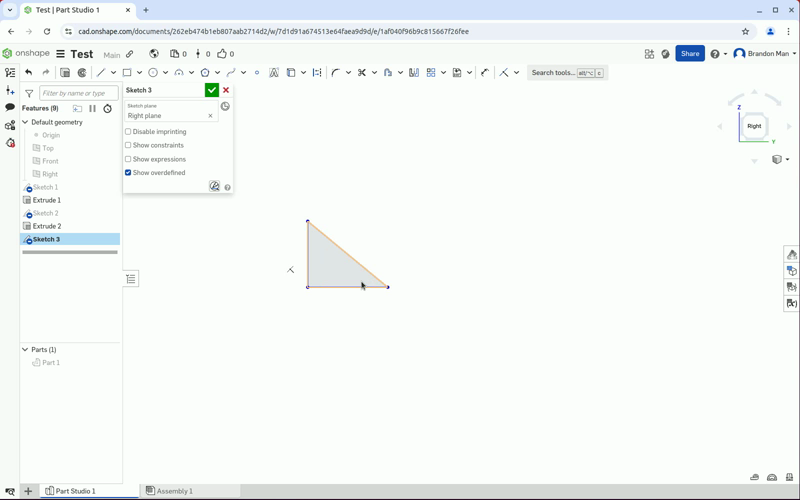
scroll(6)
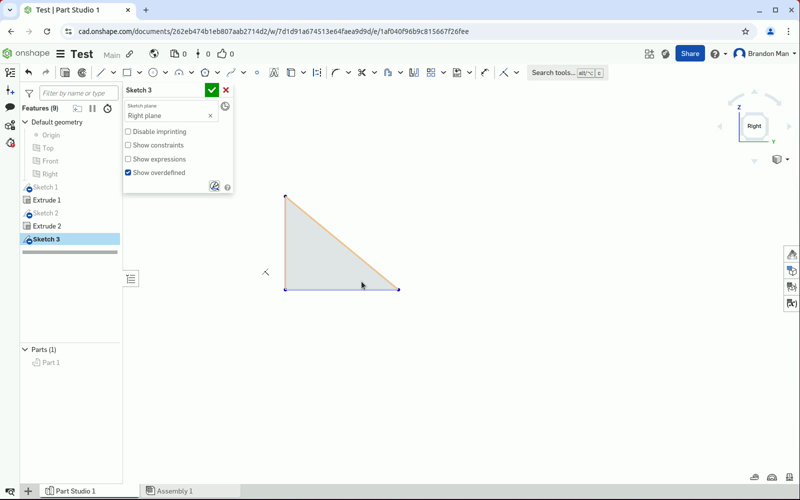
scroll(6)
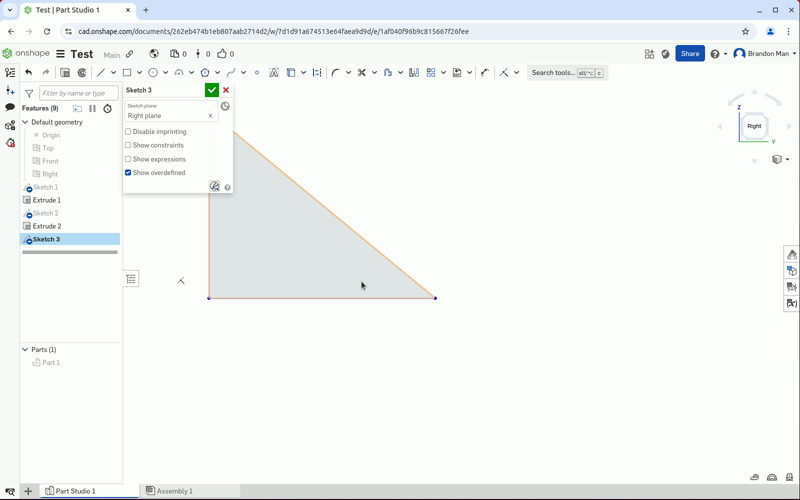
click(361, 281)
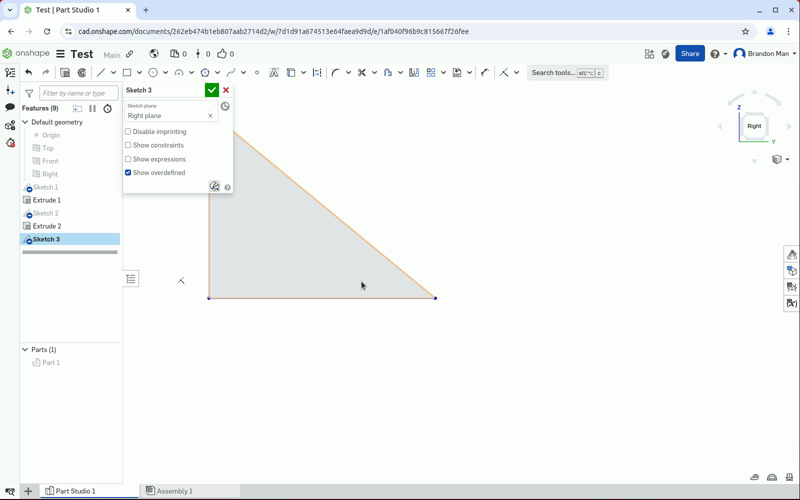
scroll(-6)
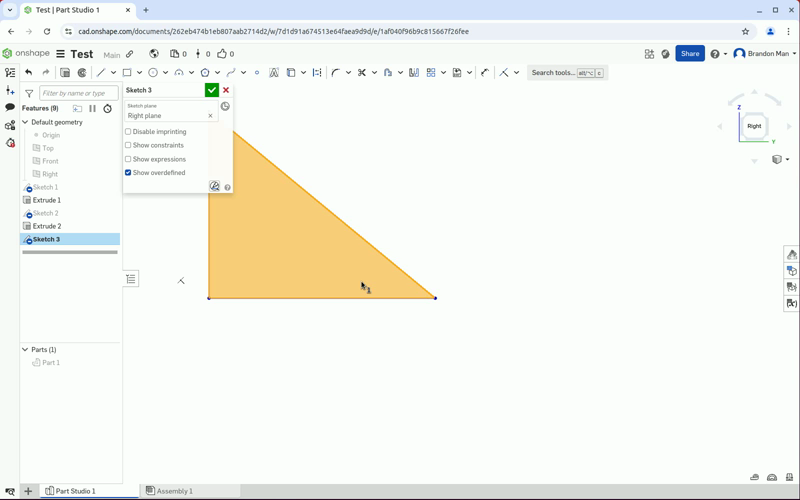
scroll(-6)
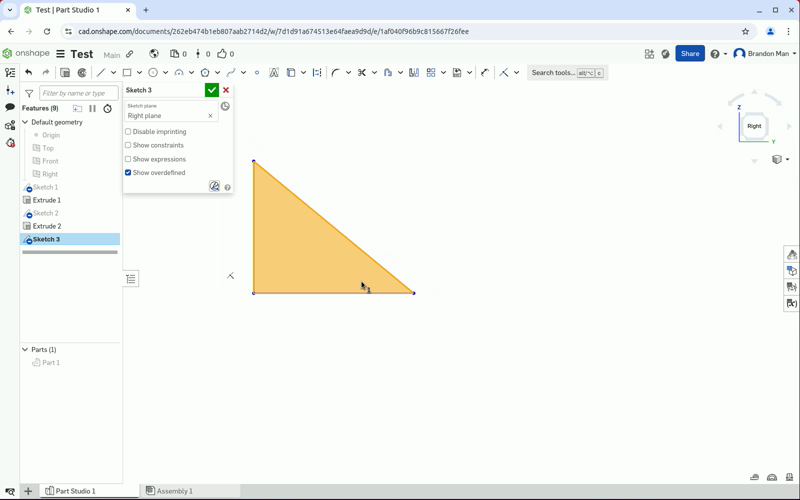
scroll(-6)
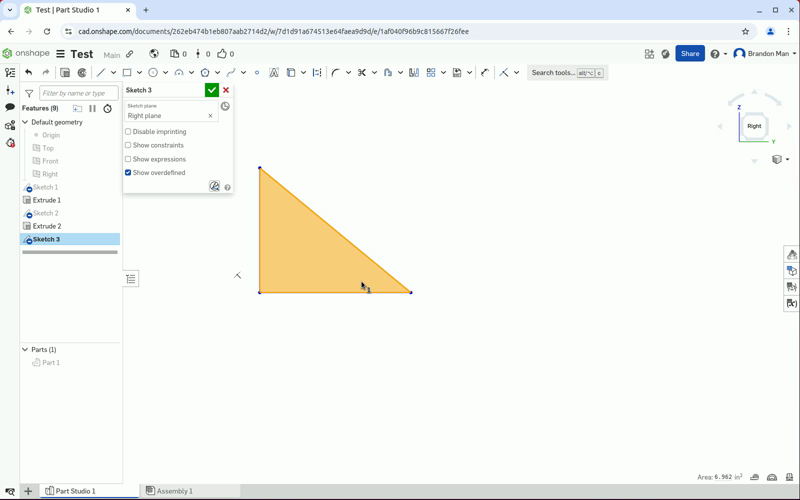
scroll(-6)
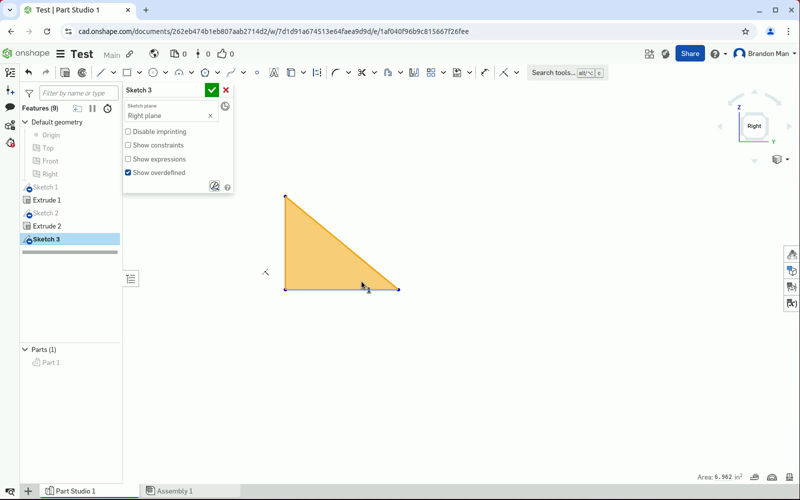
scroll(-6)
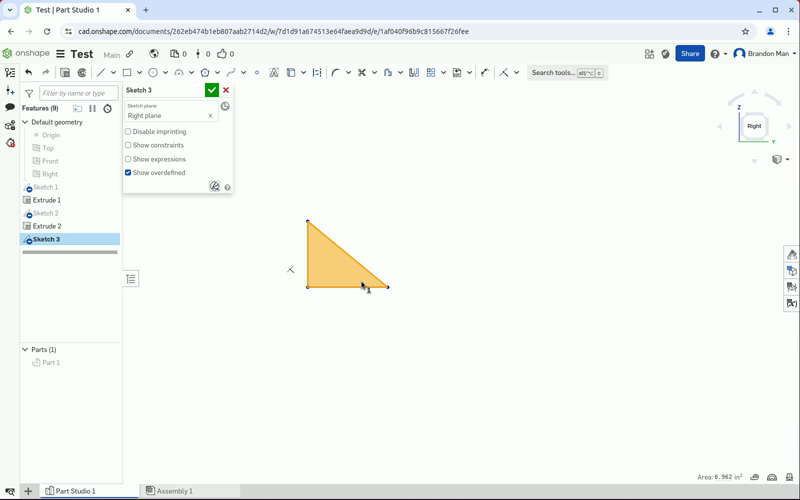
scroll(-6)
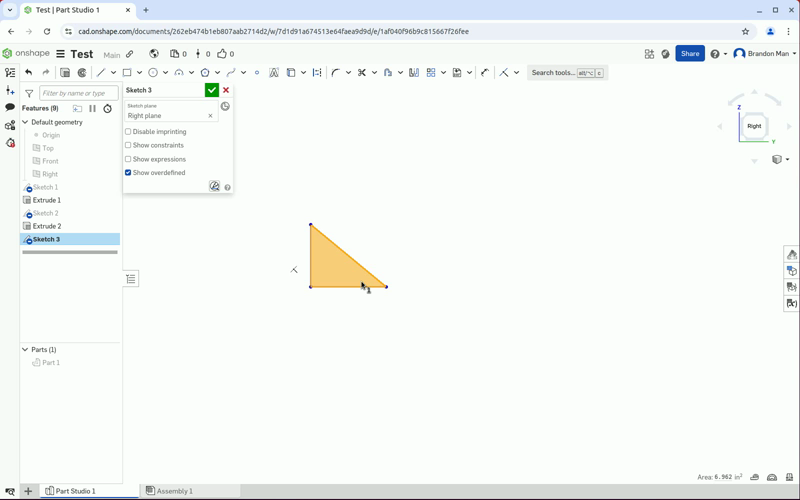
scroll(-6)
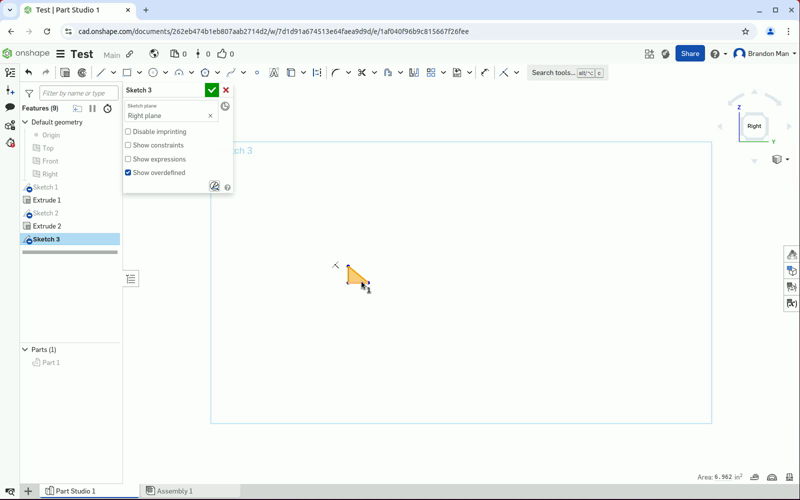
mouse_move(73, 352)
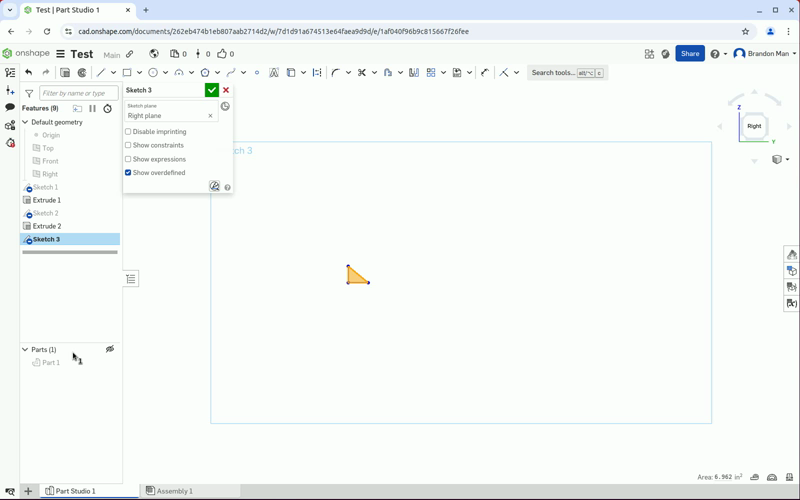
key(shift+y)
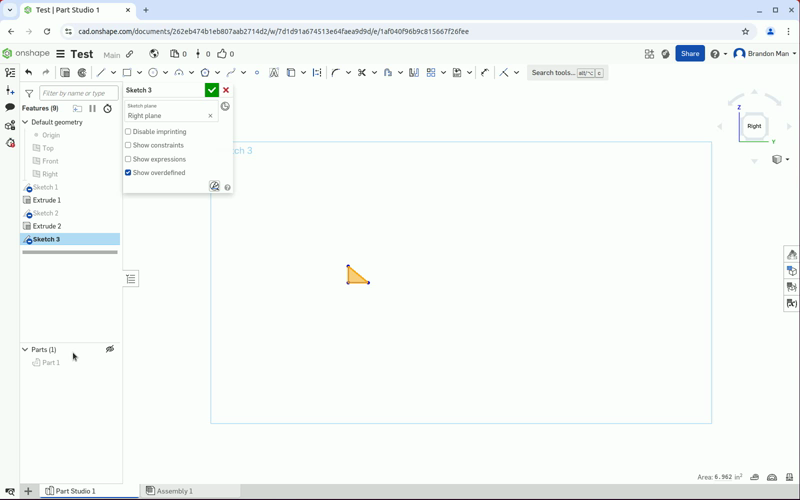
key(shift+e)
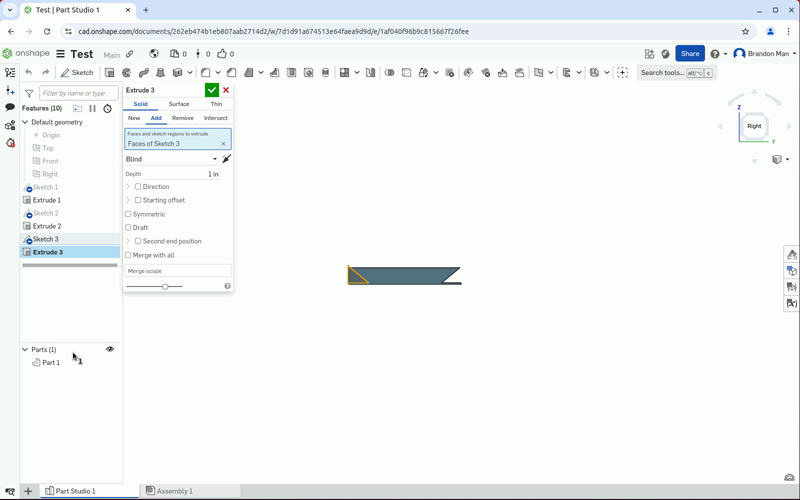
mouse_move(143, 106)
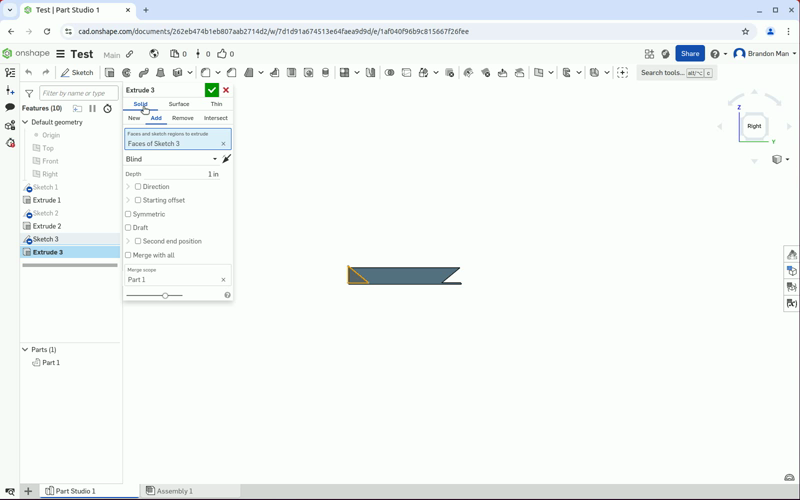
click(143, 106)
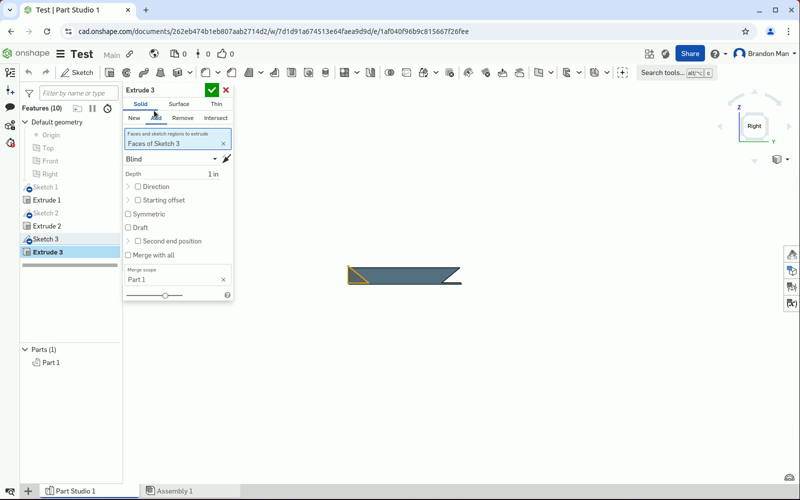
mouse_move(186, 120)
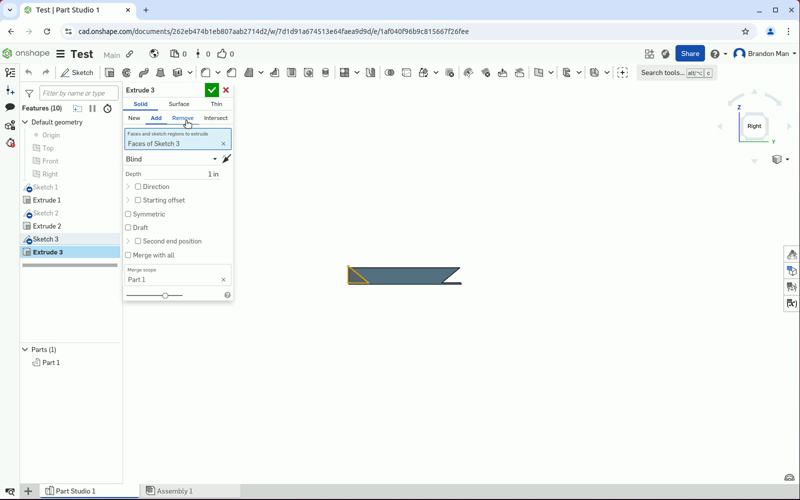
click(186, 120)
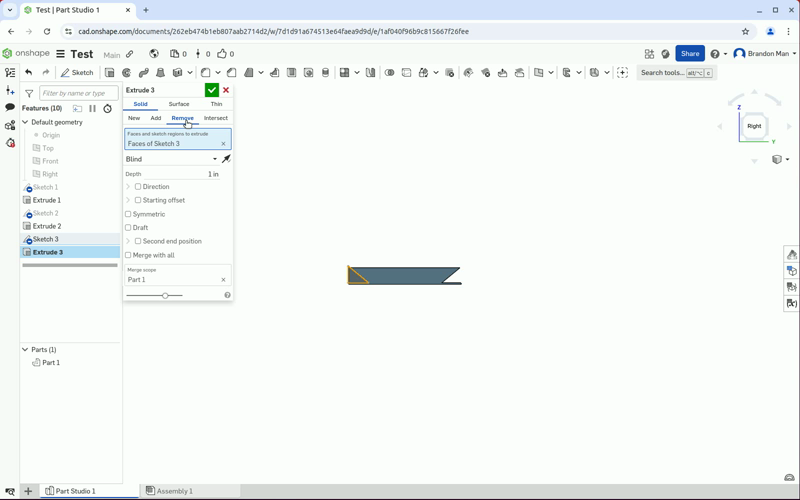
key(tab, 4)
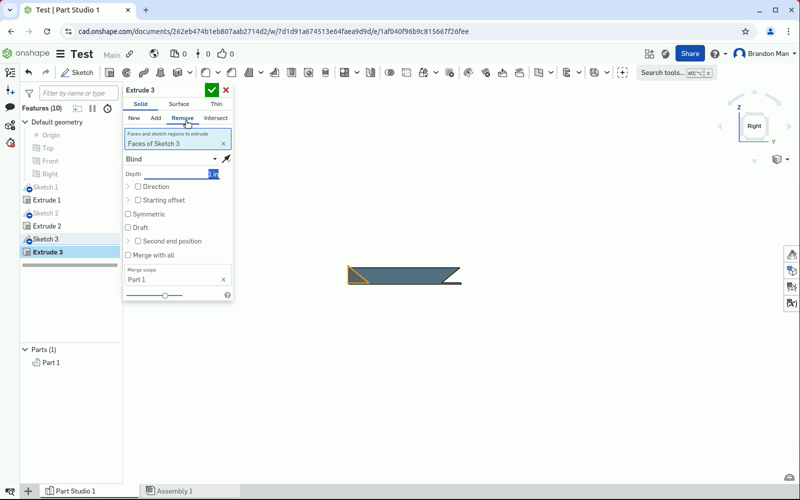
text(35.144)
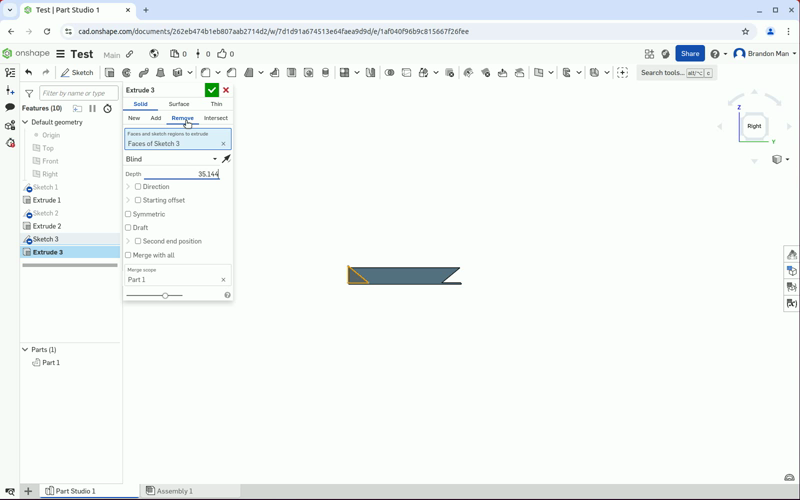
key(tab, 3)
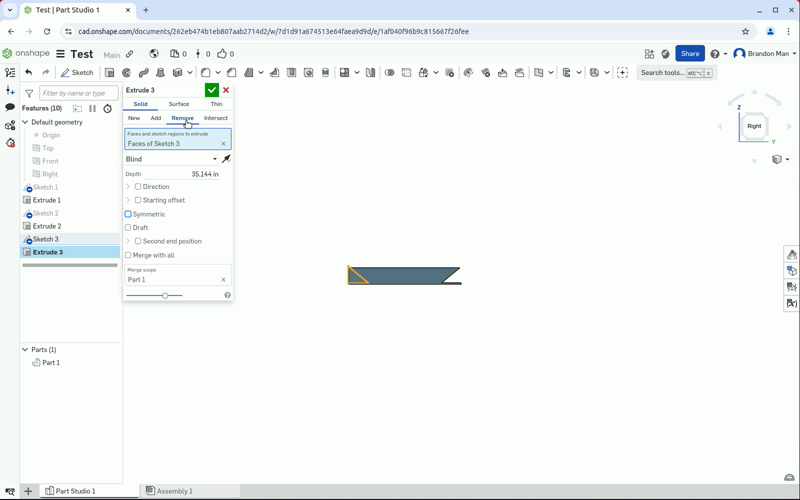
key(space)
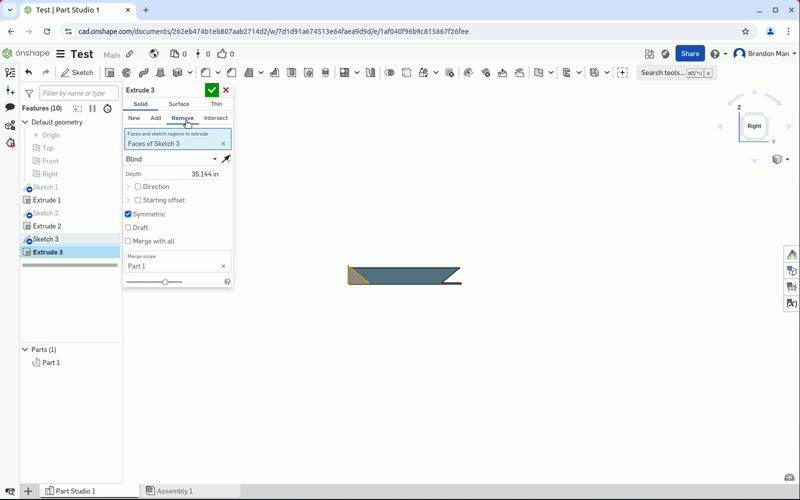
key(tab, 2)
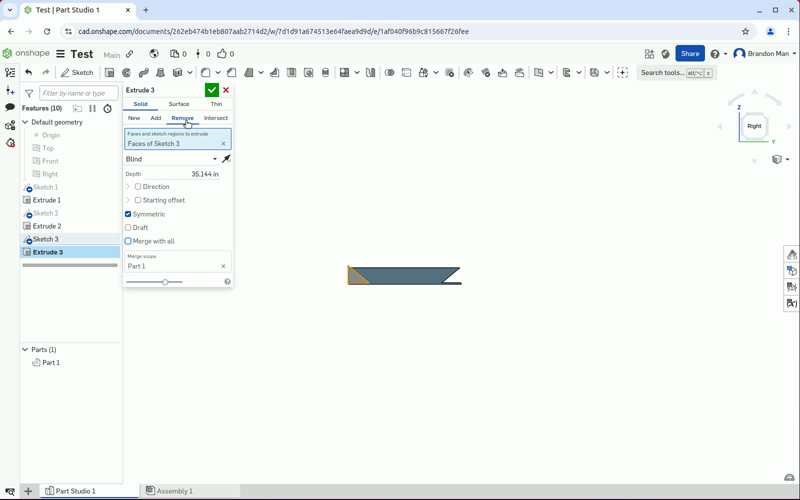
key(space)
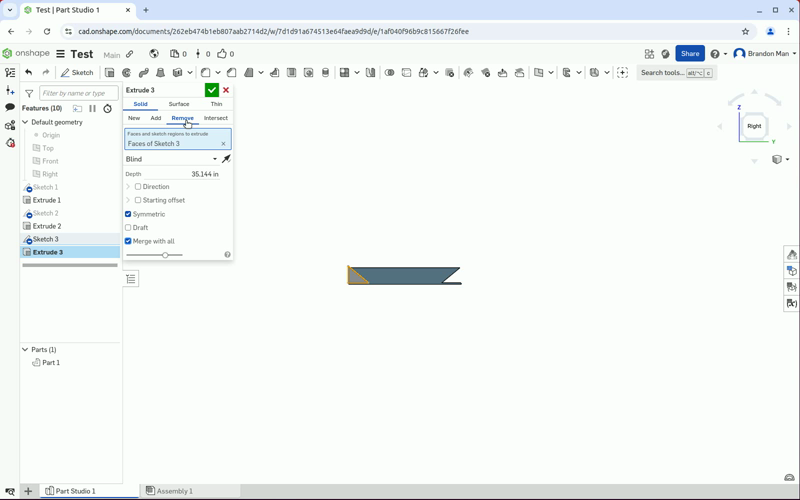
key(enter)
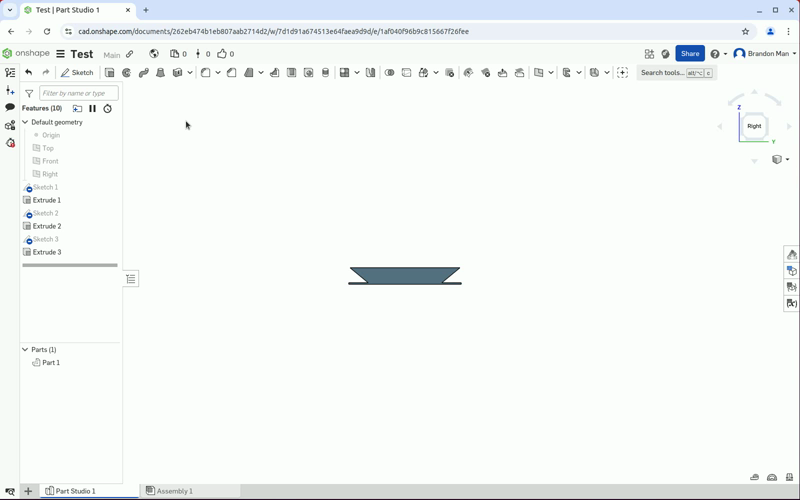
key(shift+h)
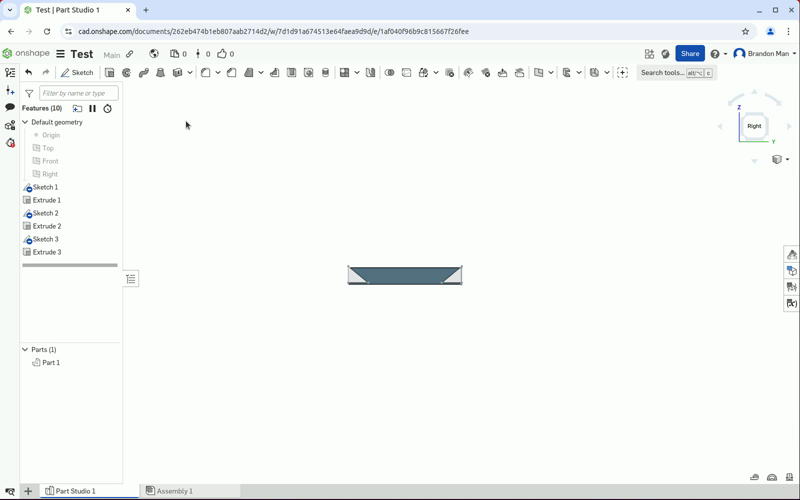
key(shift+h)
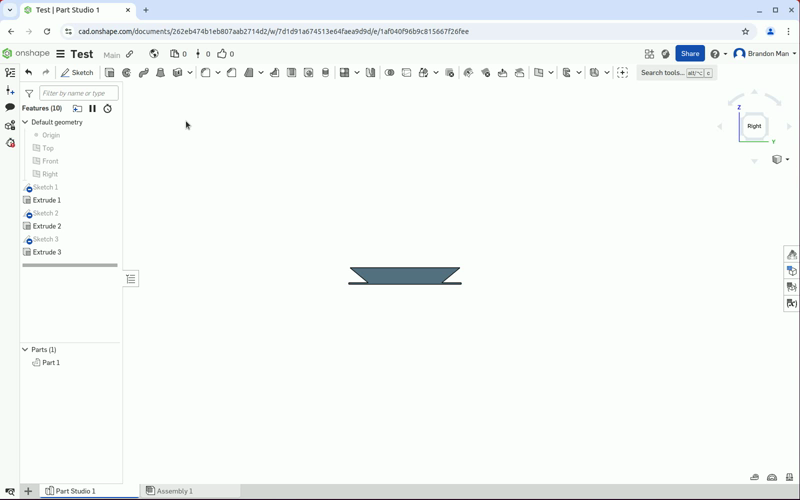
mouse_move(73, 189)
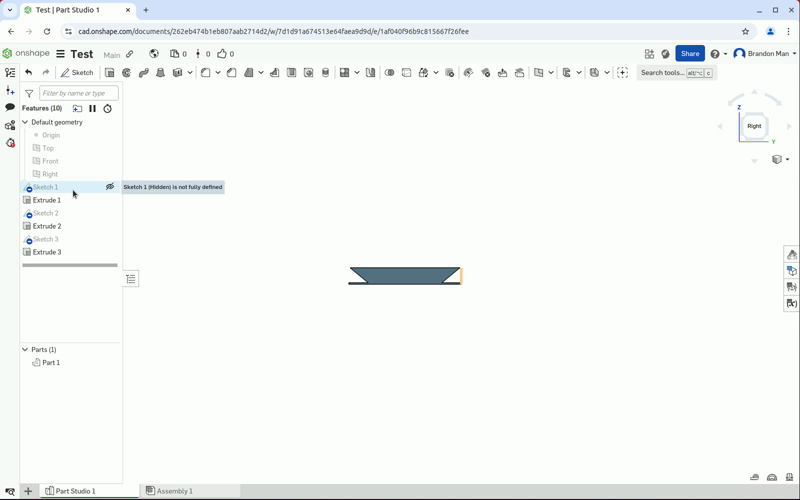
click(73, 189)
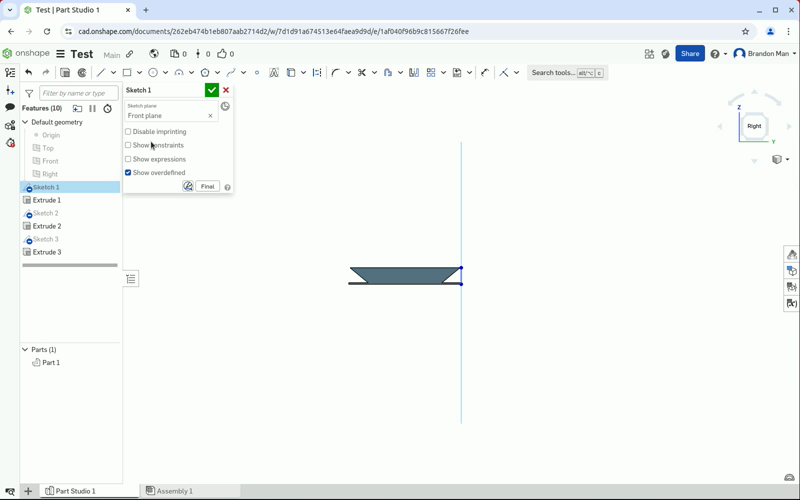
mouse_move(229, 92)
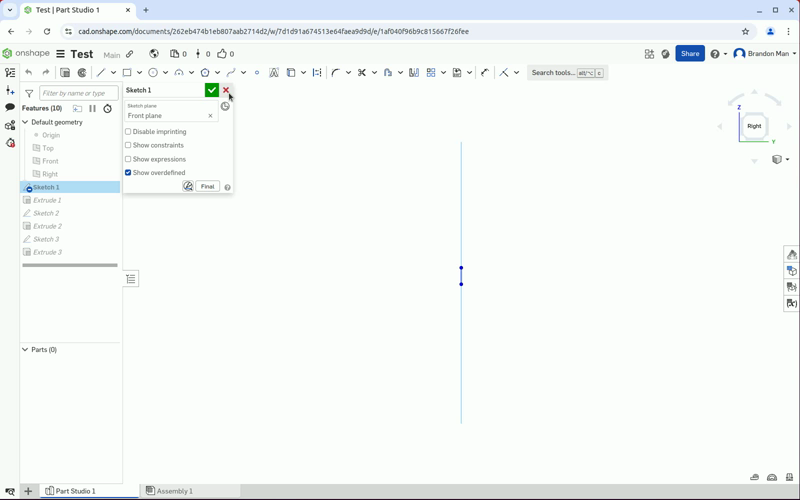
click(229, 92)
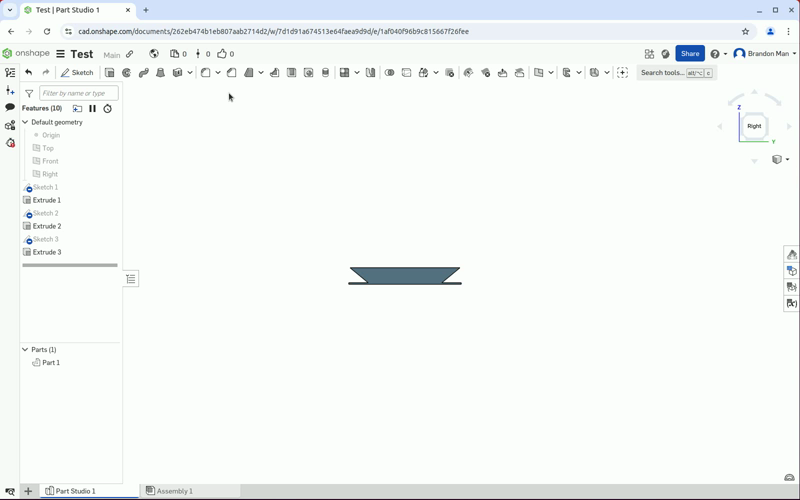
mouse_move(73, 352)
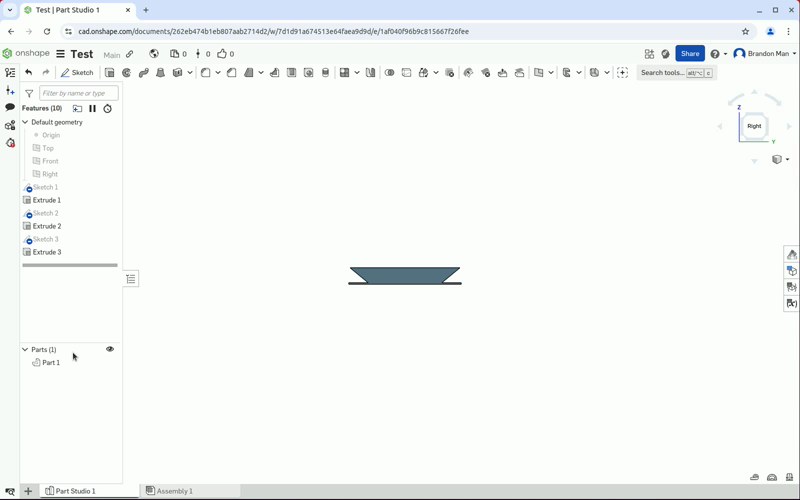
key(y)
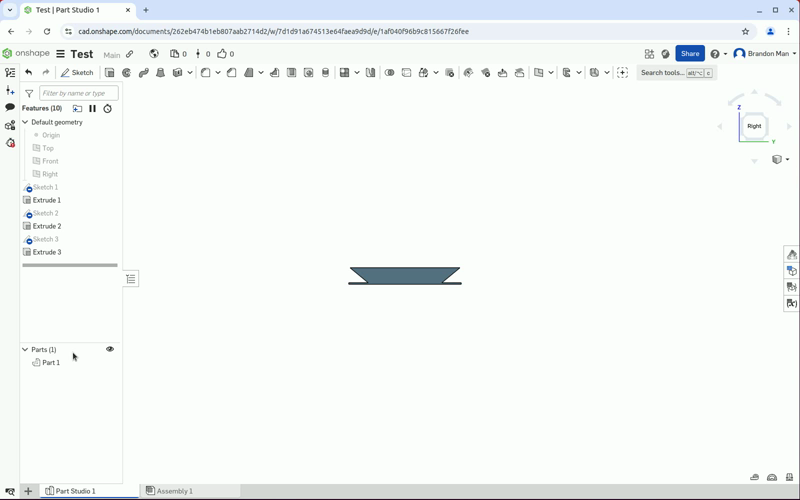
key(shift+p)
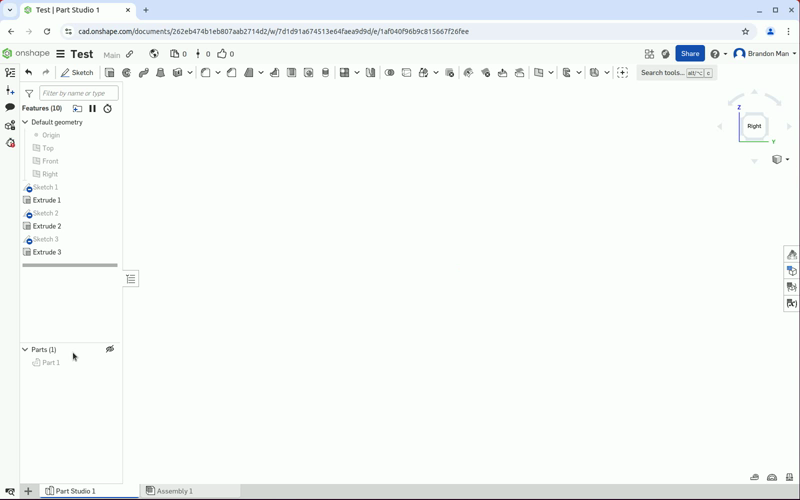
key(space)
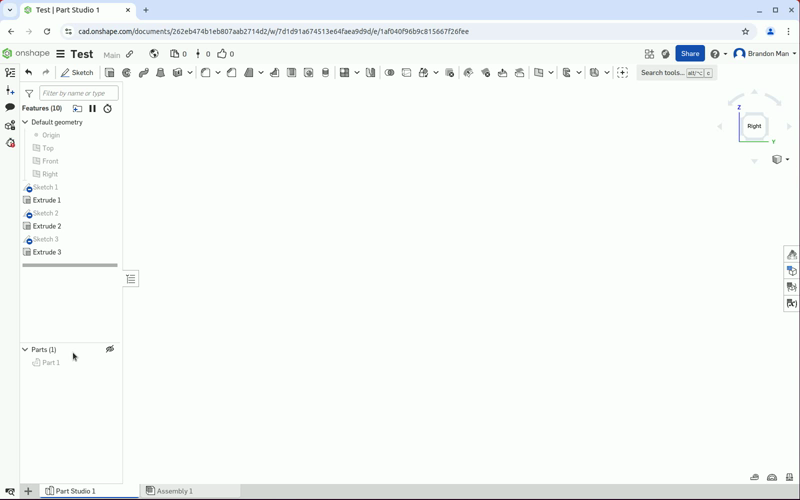
key_down(shift)
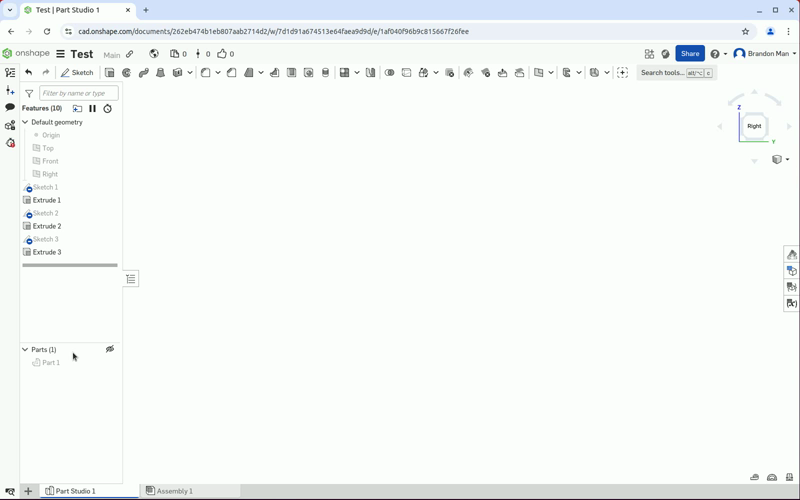
key(right)
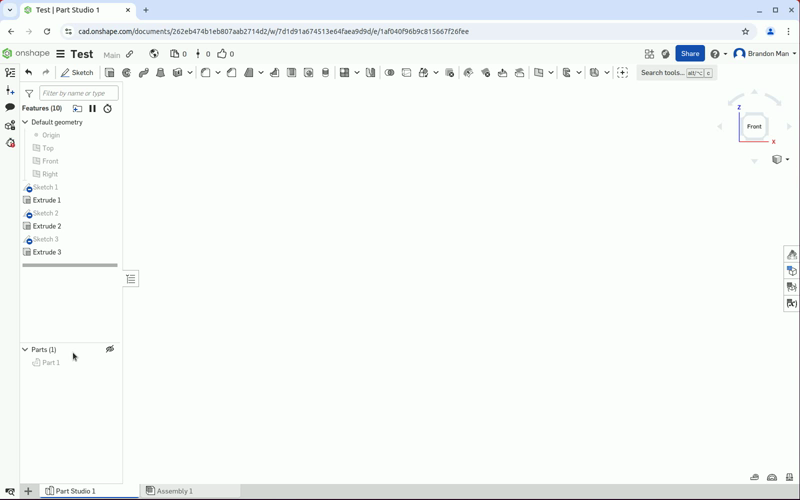
key_up(shift)
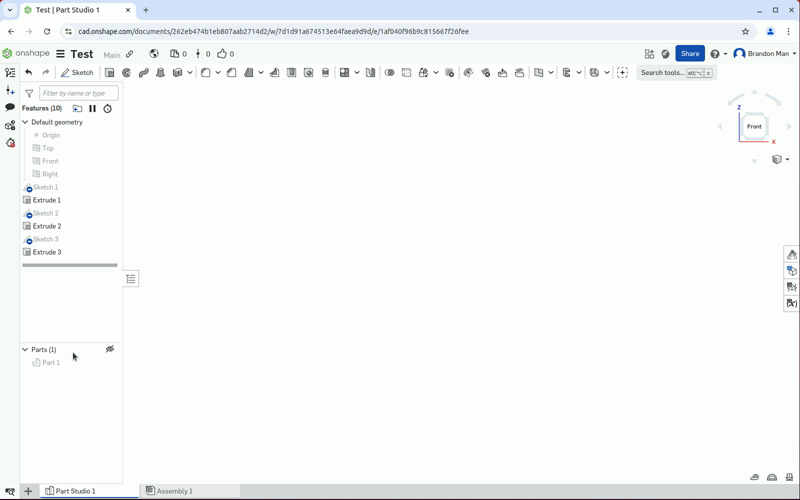
key(space)
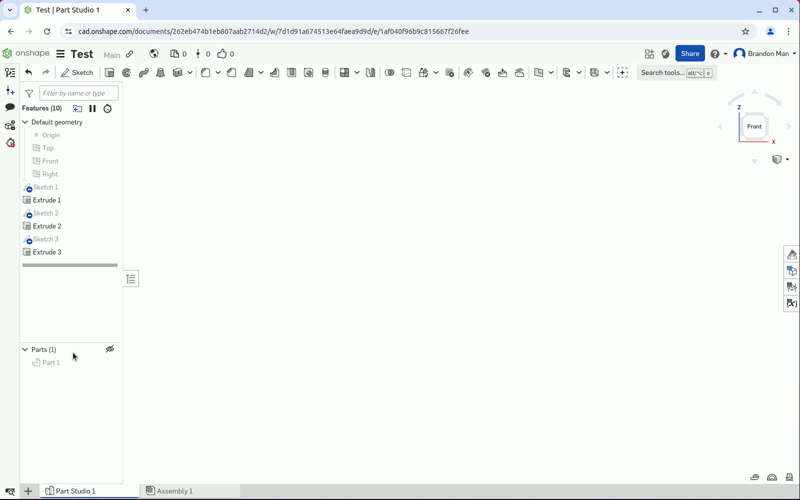
key_down(shift)
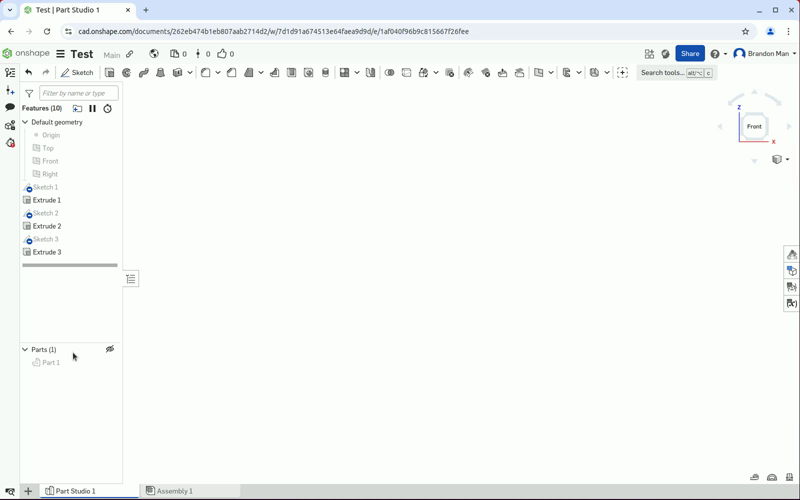
key(down)
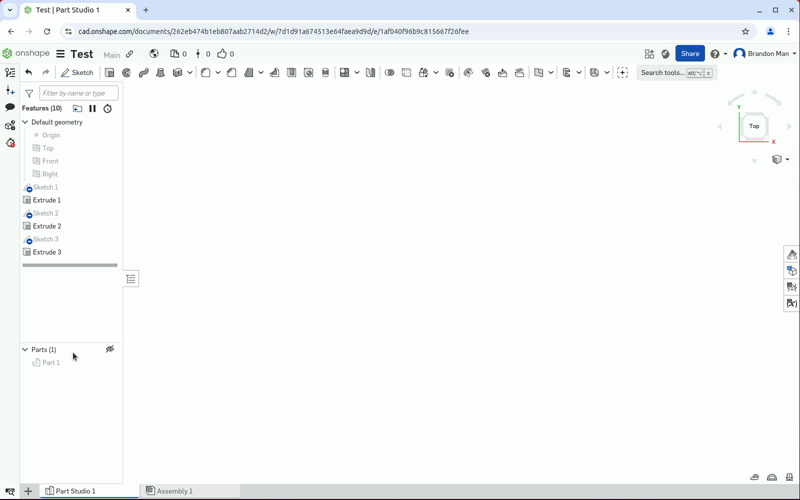
key_up(shift)
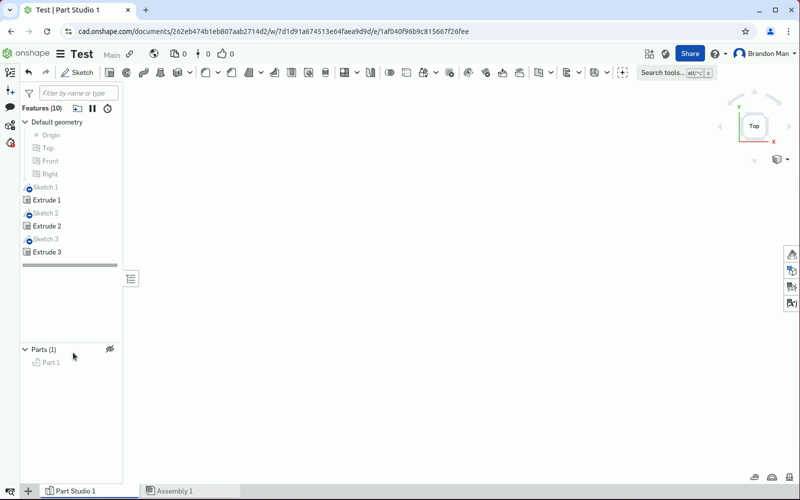
mouse_move(73, 352)
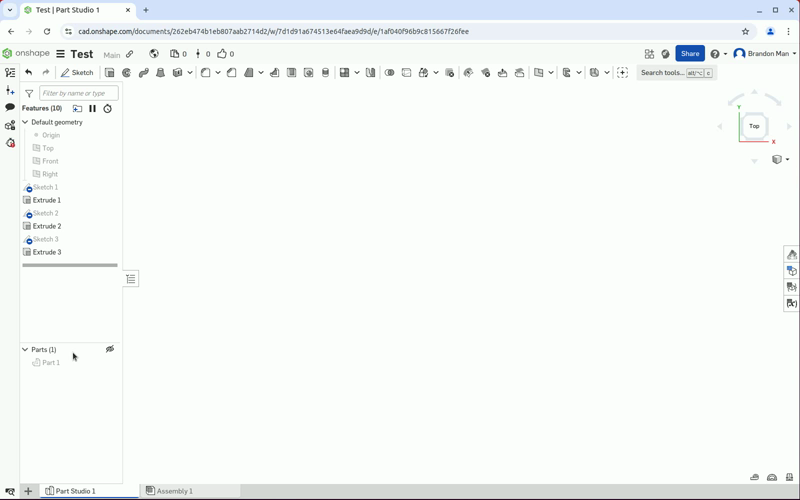
key(shift+y)
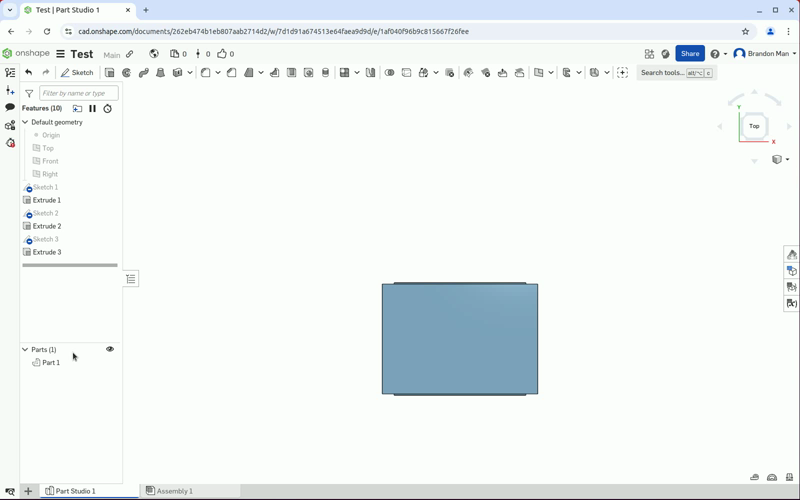
mouse_move(541, 75)
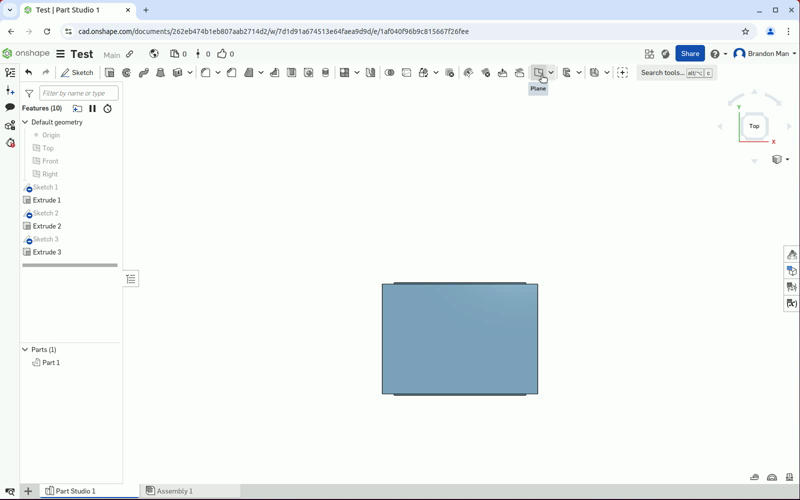
click(541, 75)
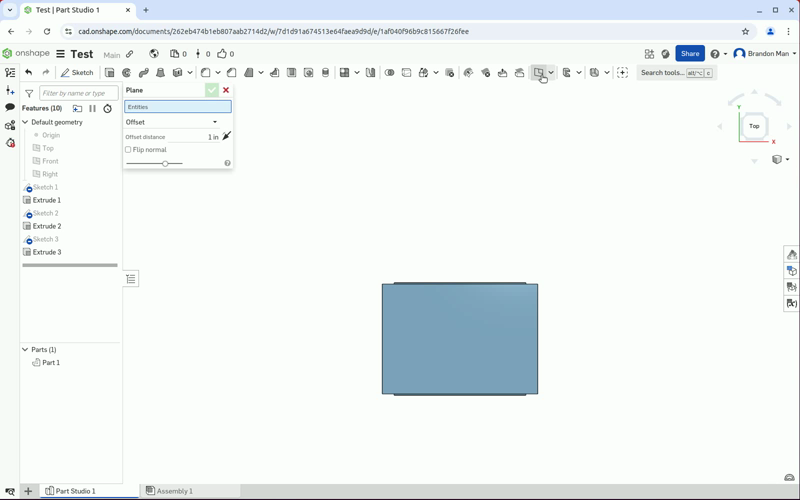
mouse_move(73, 150)
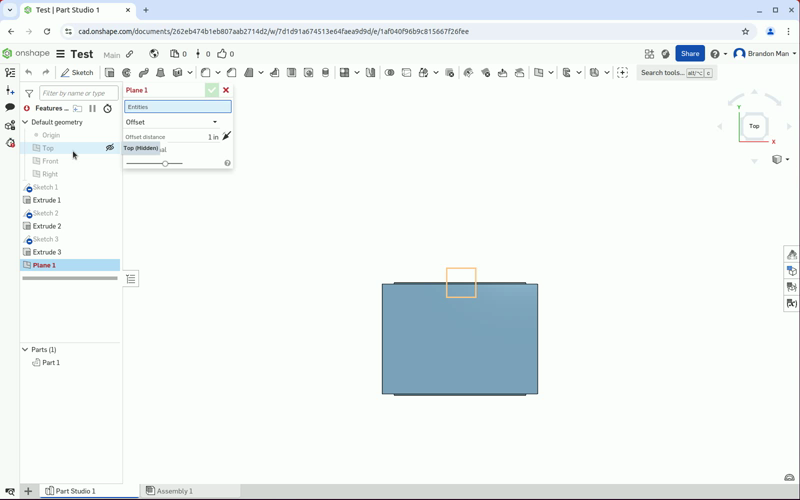
click(73, 150)
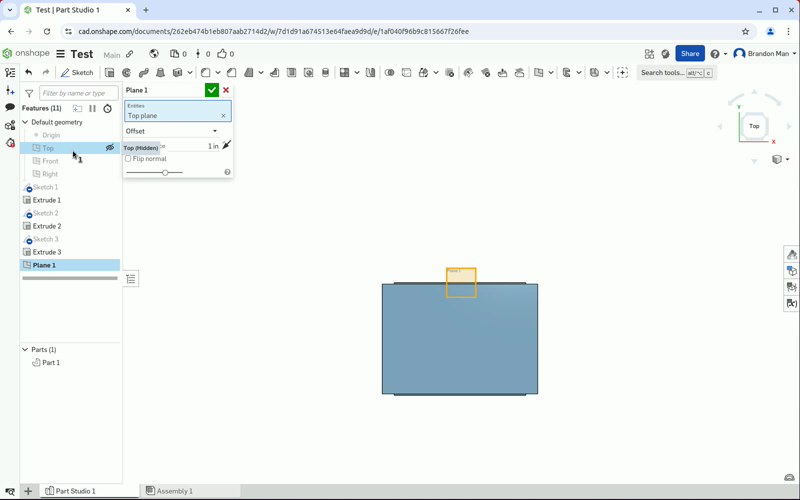
key(tab, 2)
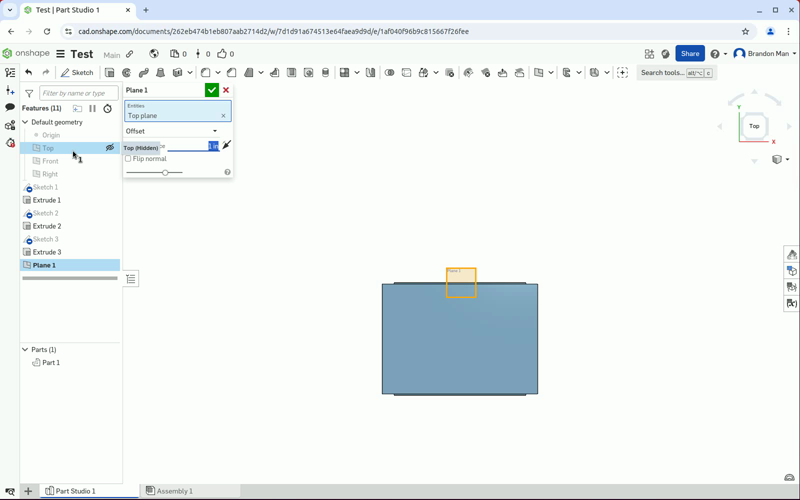
text(3.143)
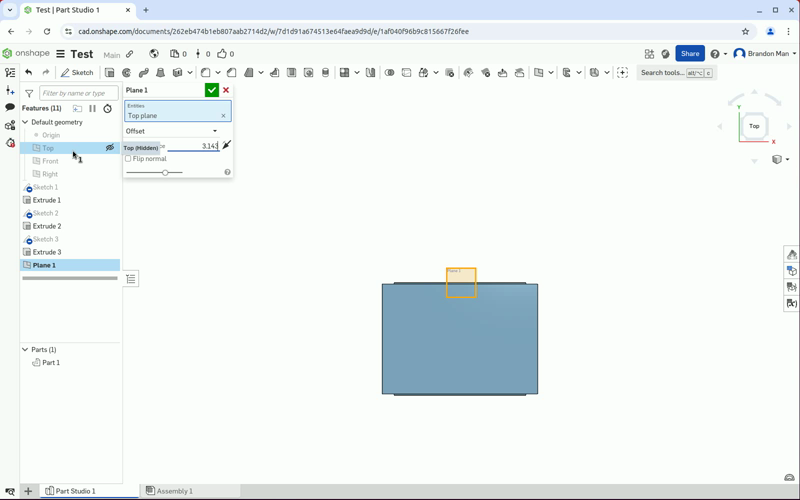
key(enter, 2)
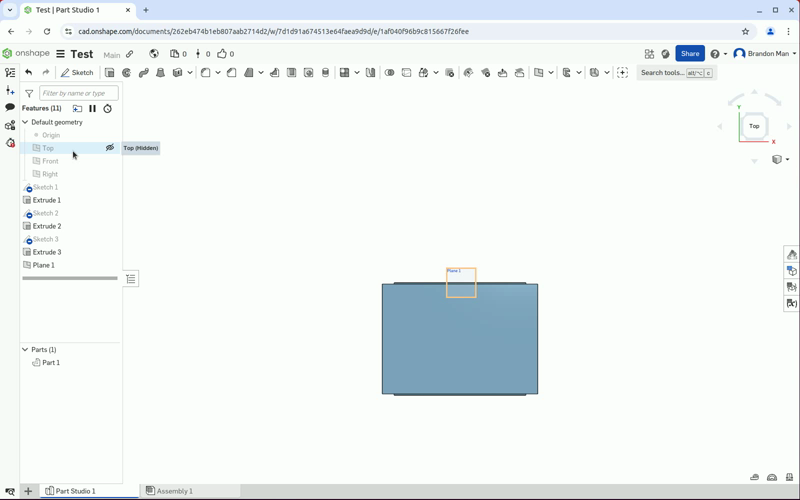
key(shift+s)
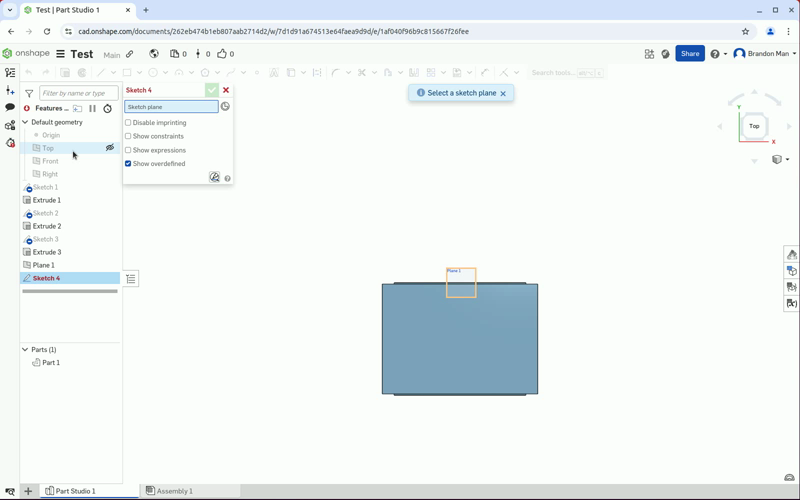
mouse_move(73, 267)
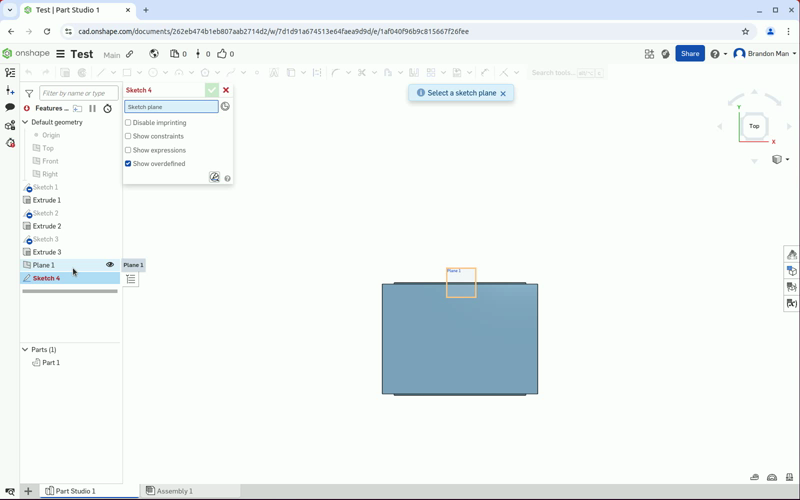
click(73, 267)
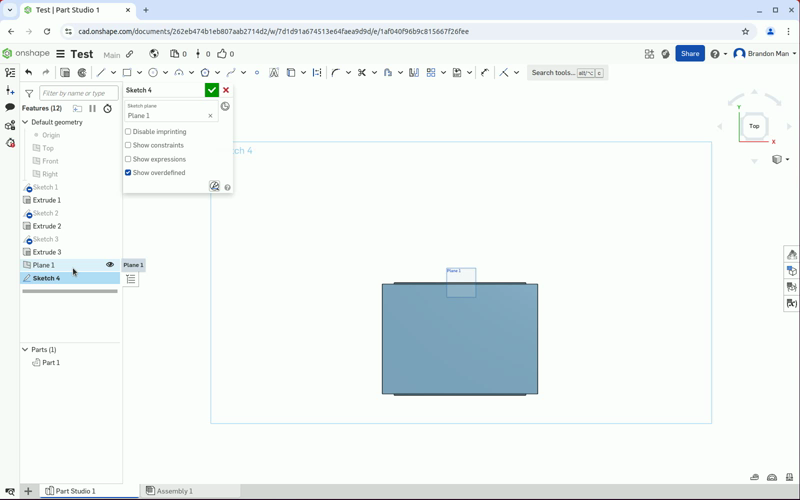
mouse_move(73, 352)
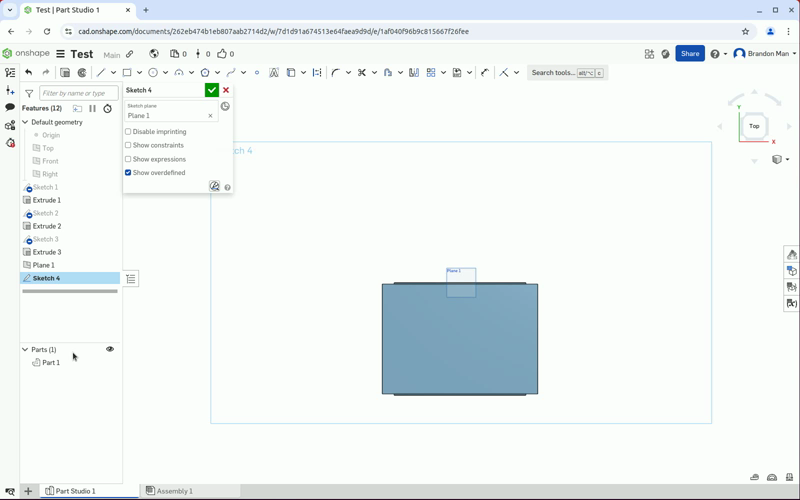
key(y)
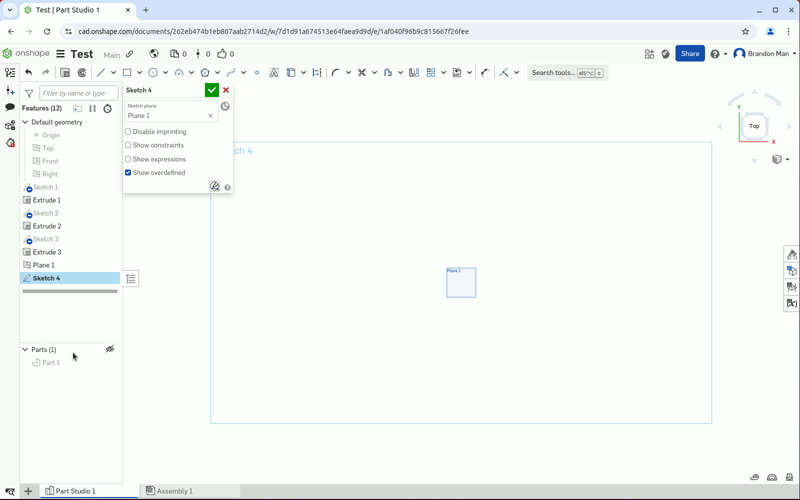
key(c)
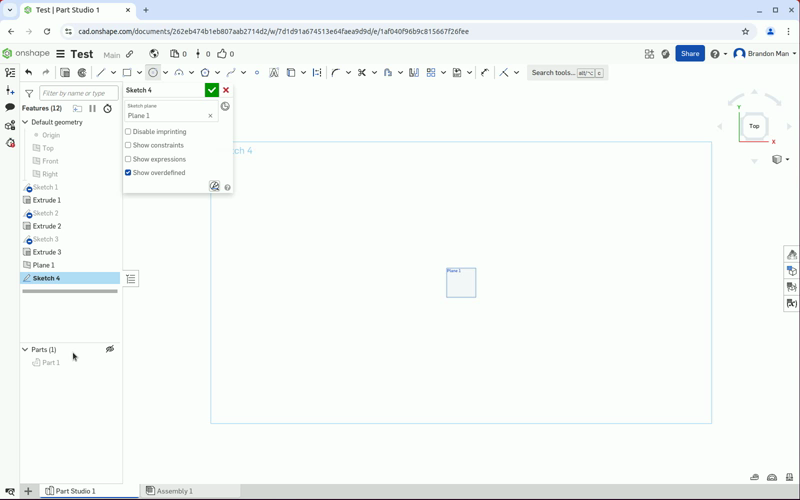
key_down(shift)
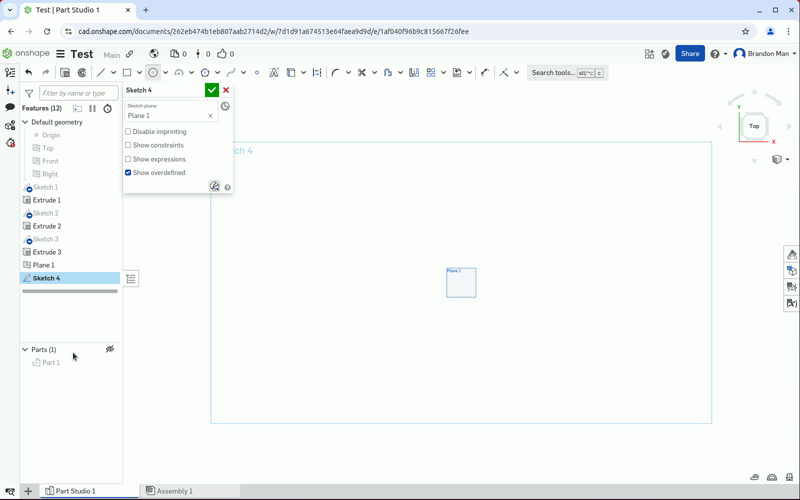
mouse_move(461, 339)
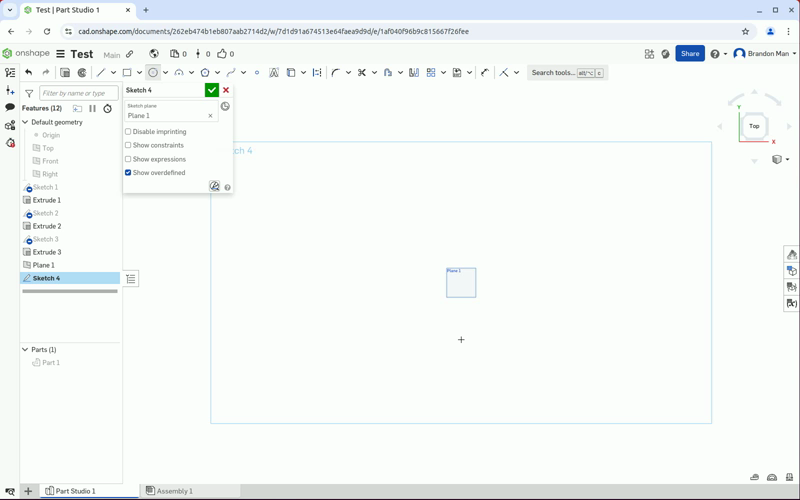
click(461, 339)
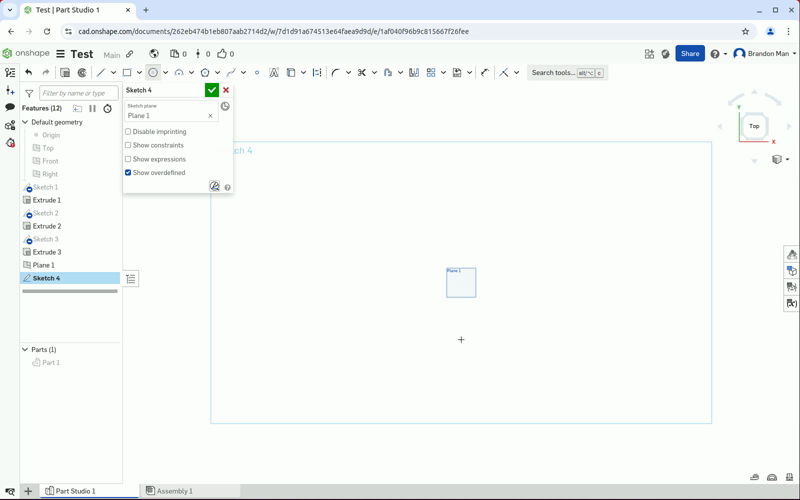
key_up(shift)
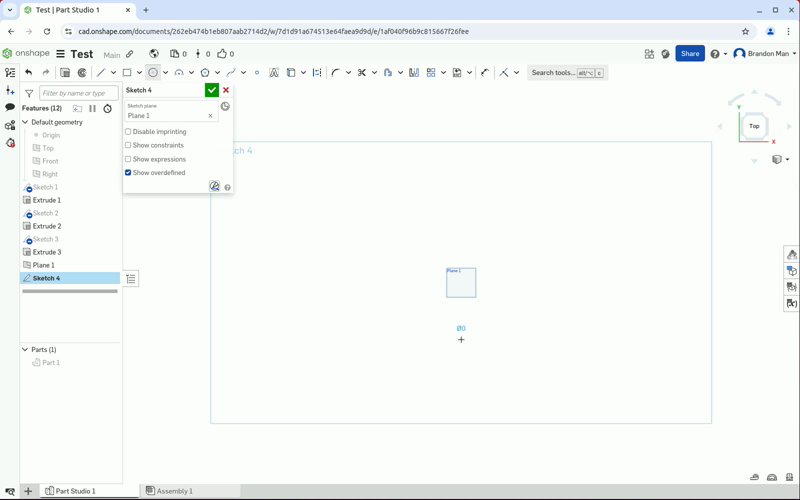
mouse_move(479, 339)
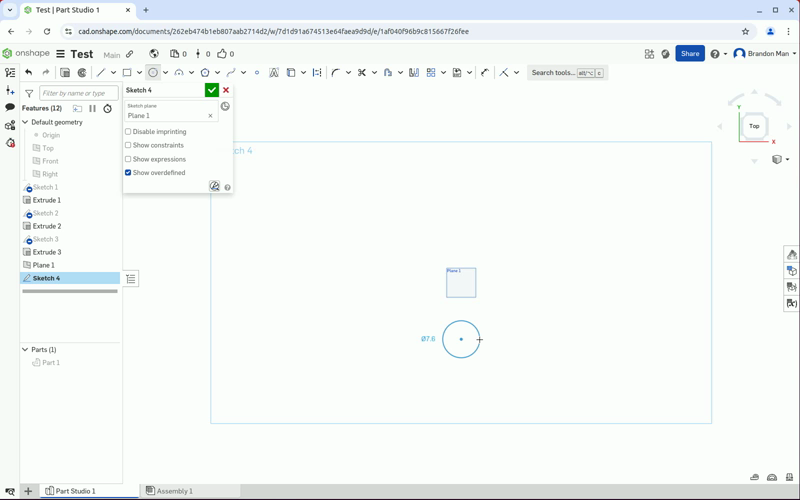
click(479, 339)
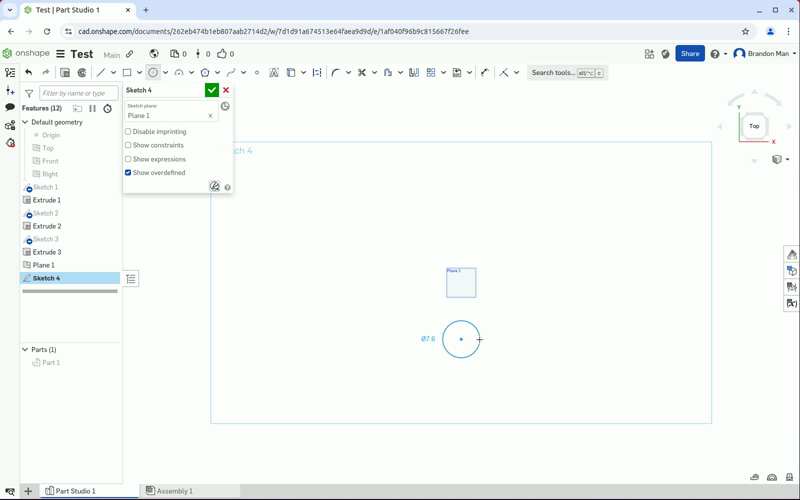
key(esc)
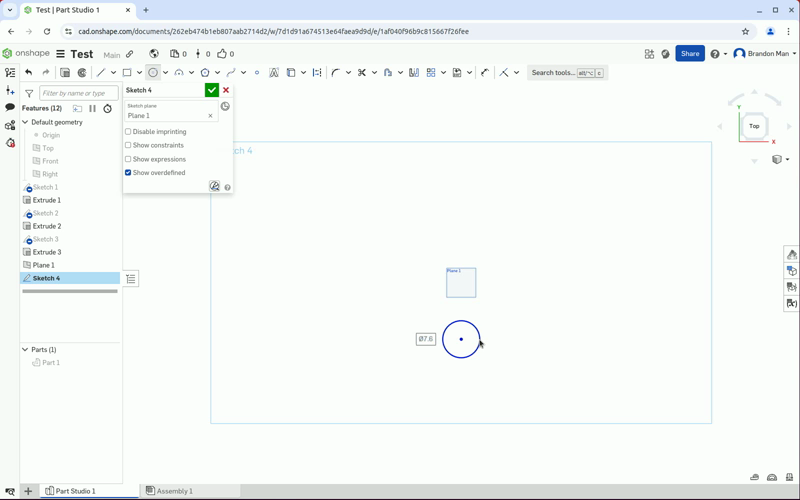
mouse_move(452, 345)
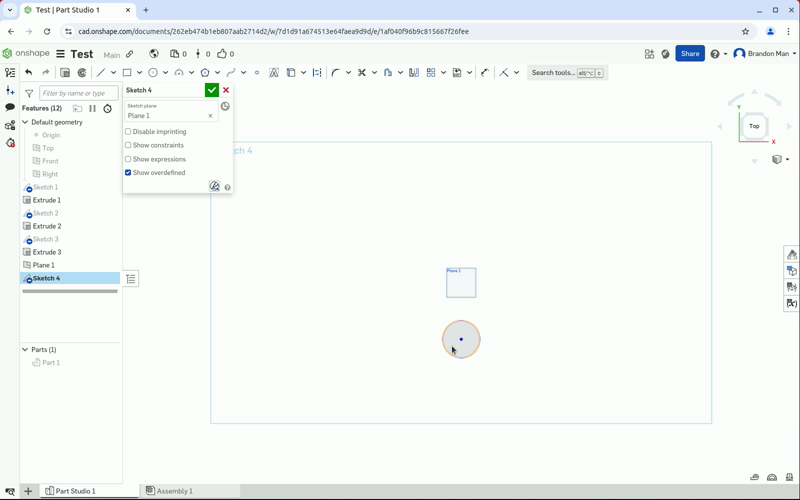
scroll(6)
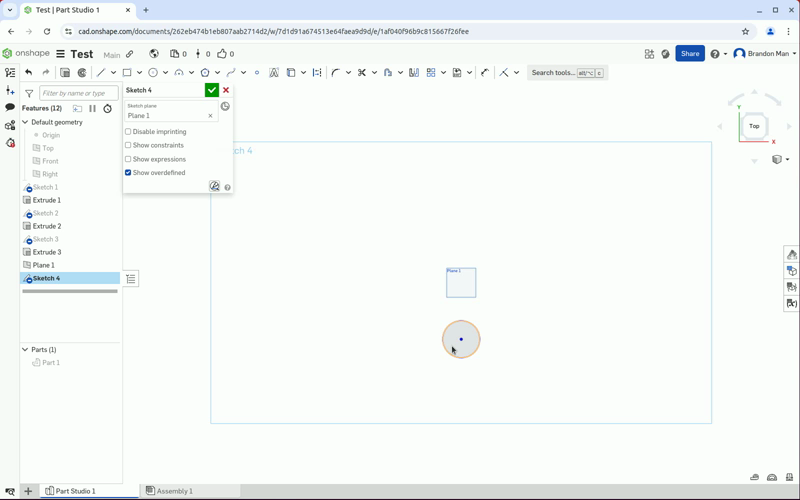
scroll(6)
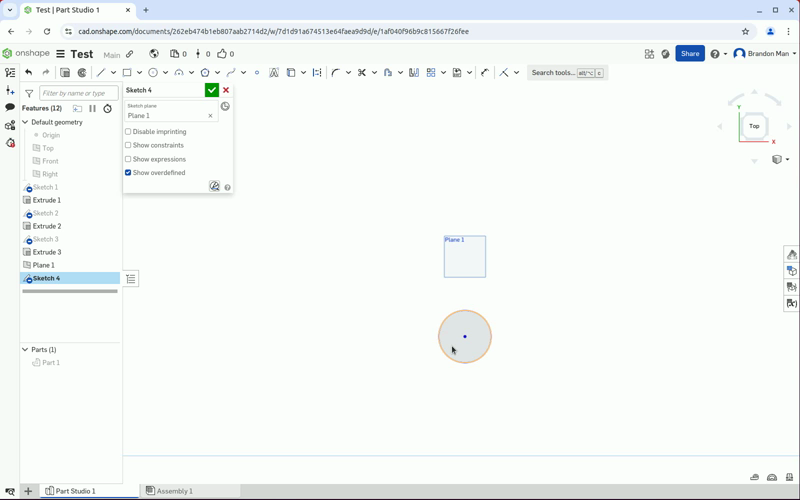
scroll(6)
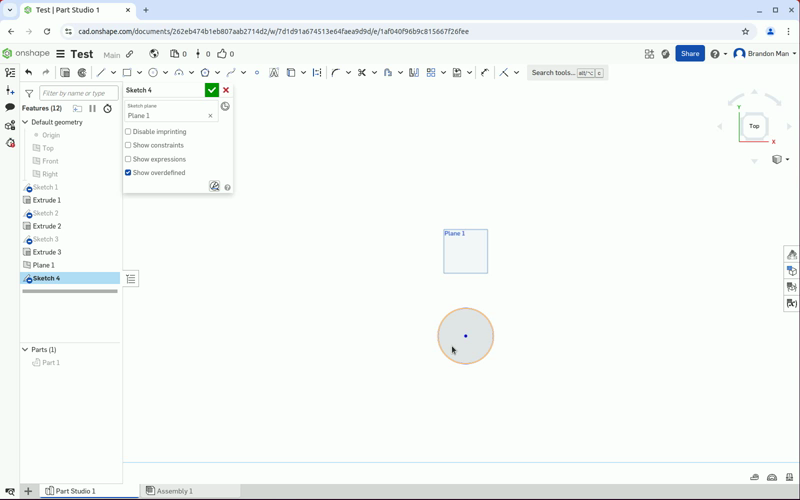
scroll(6)
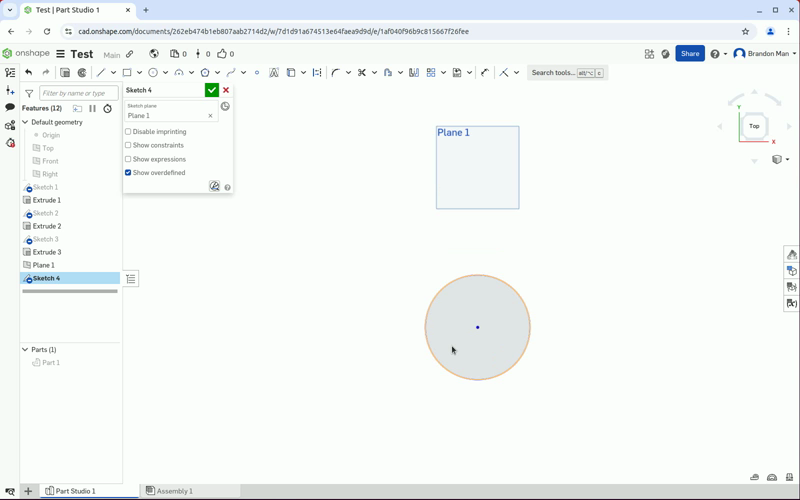
scroll(6)
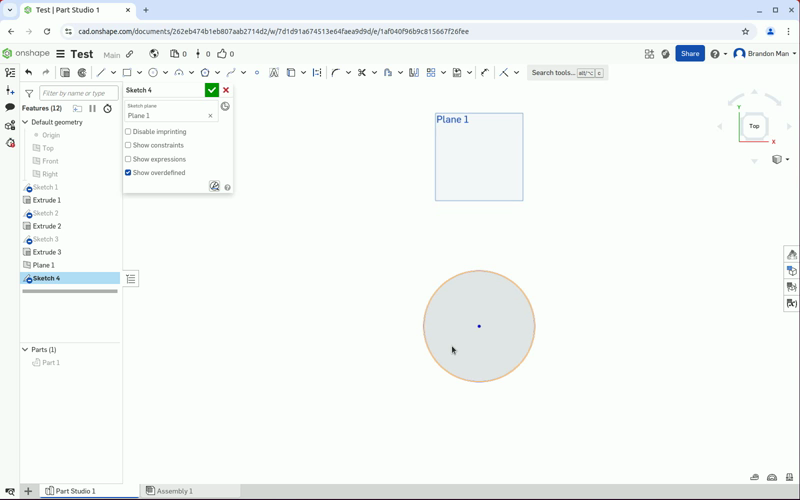
scroll(6)
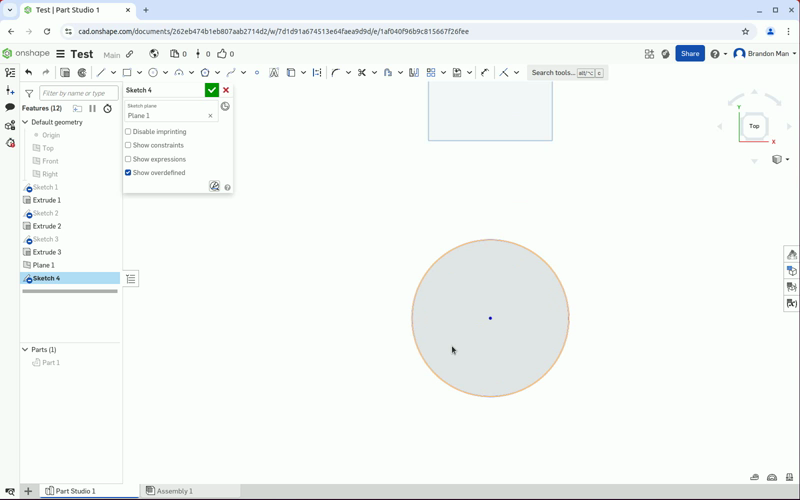
scroll(6)
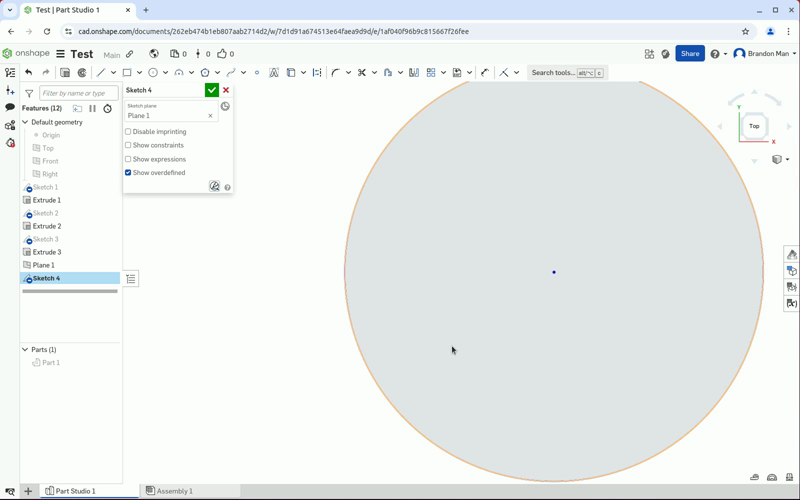
click(452, 345)
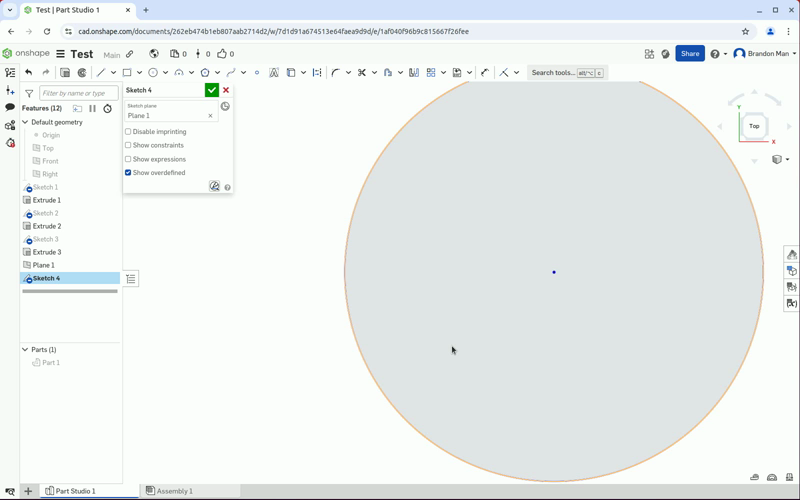
scroll(-6)
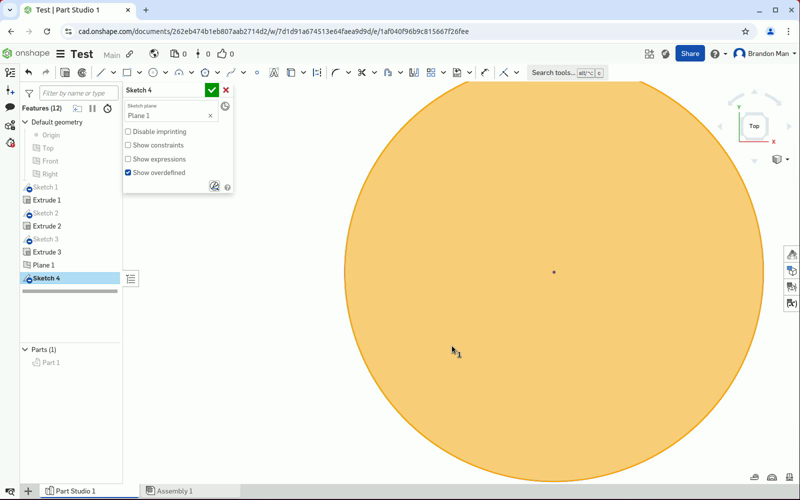
scroll(-6)
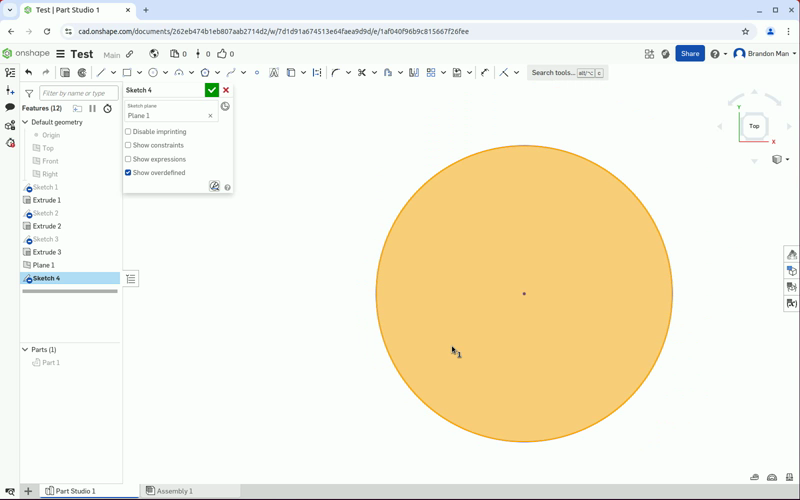
scroll(-6)
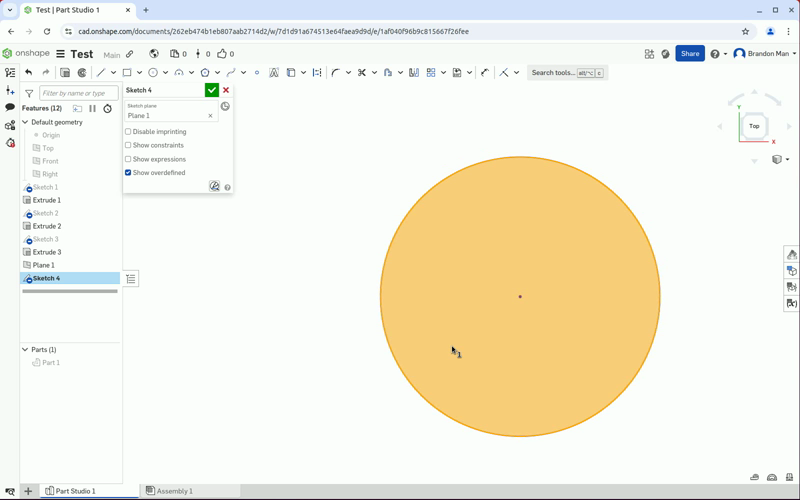
scroll(-6)
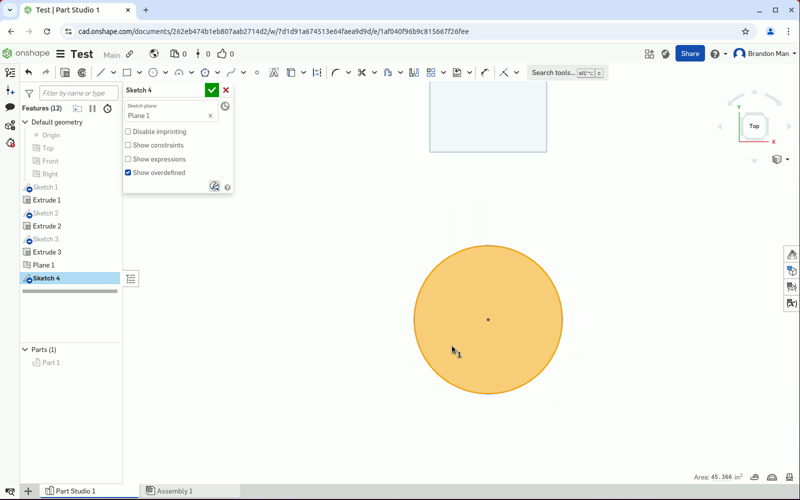
scroll(-6)
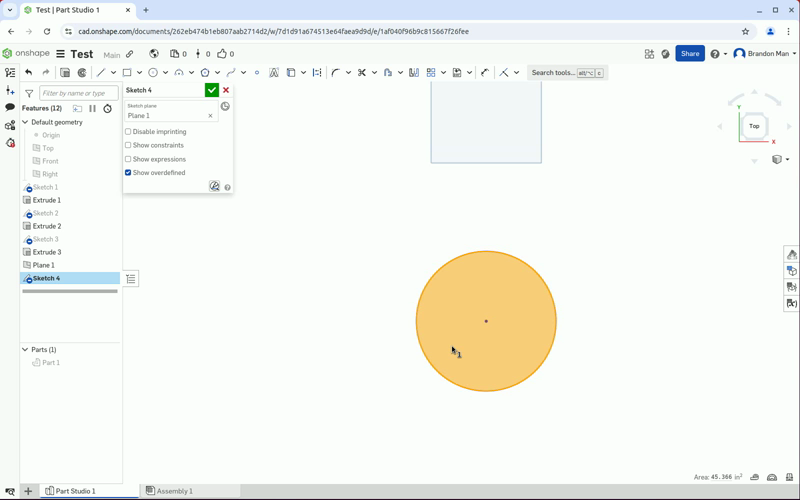
scroll(-6)
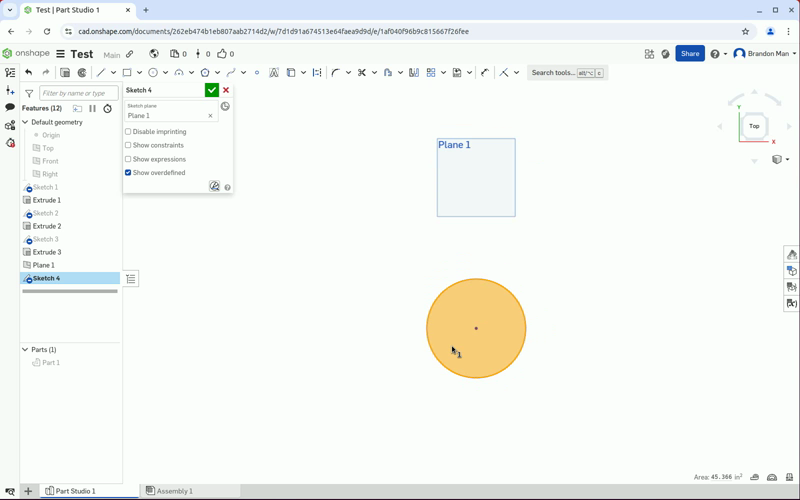
scroll(-6)
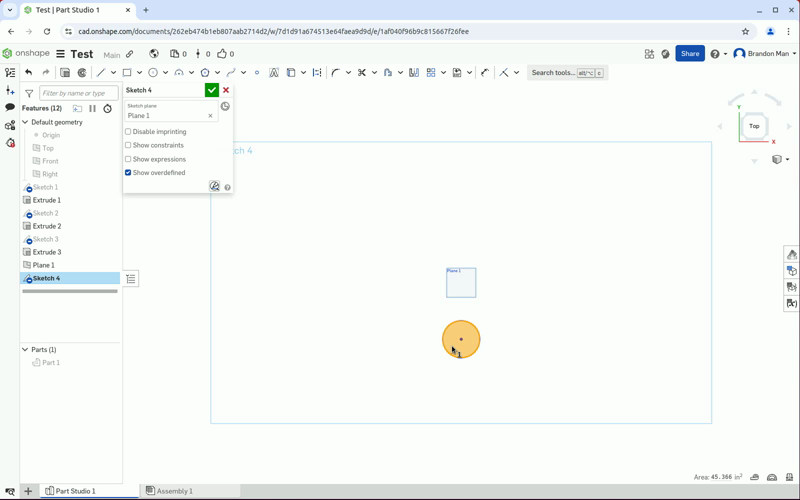
mouse_move(73, 352)
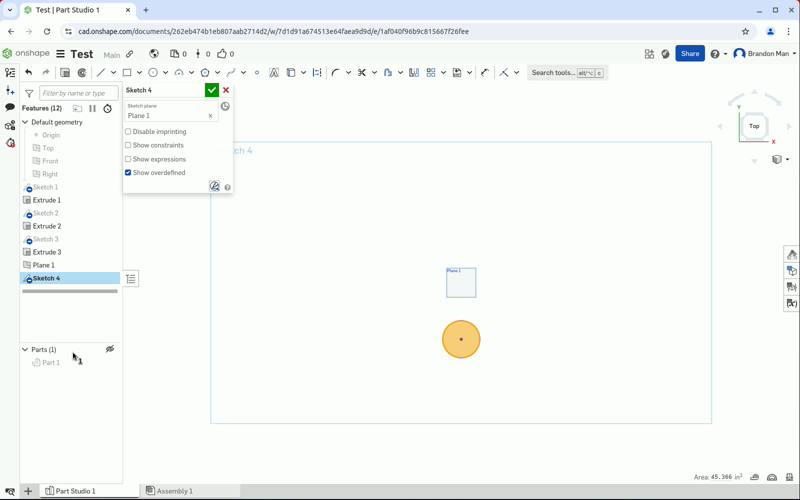
key(shift+y)
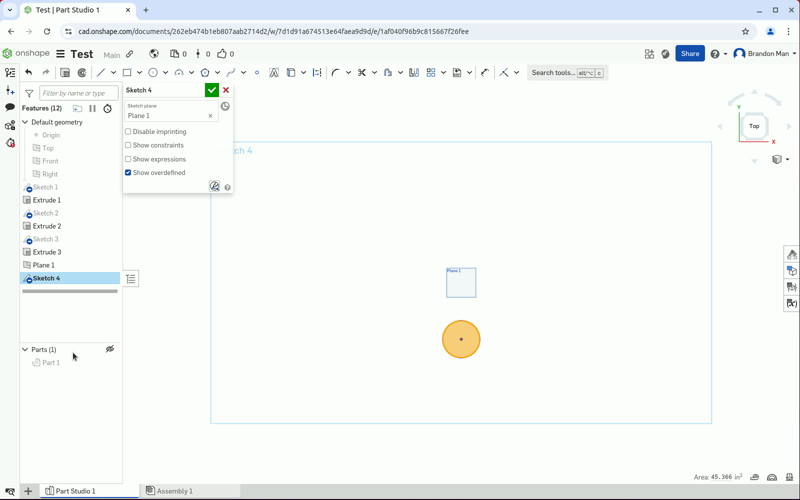
key(shift+e)
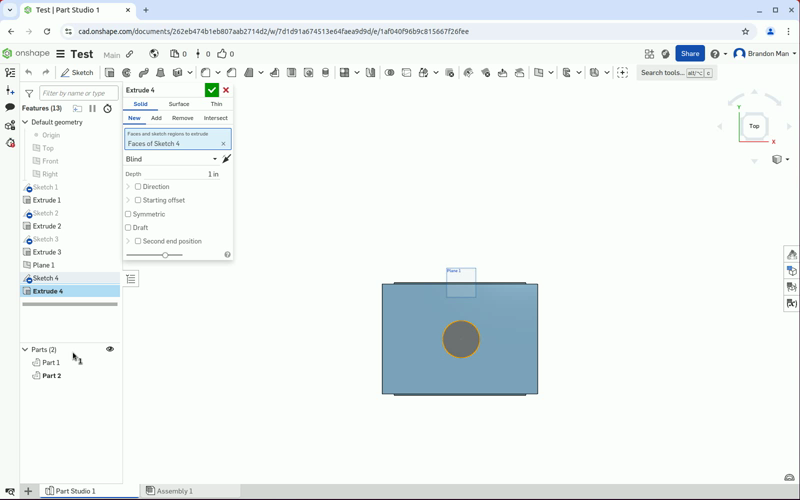
mouse_move(143, 106)
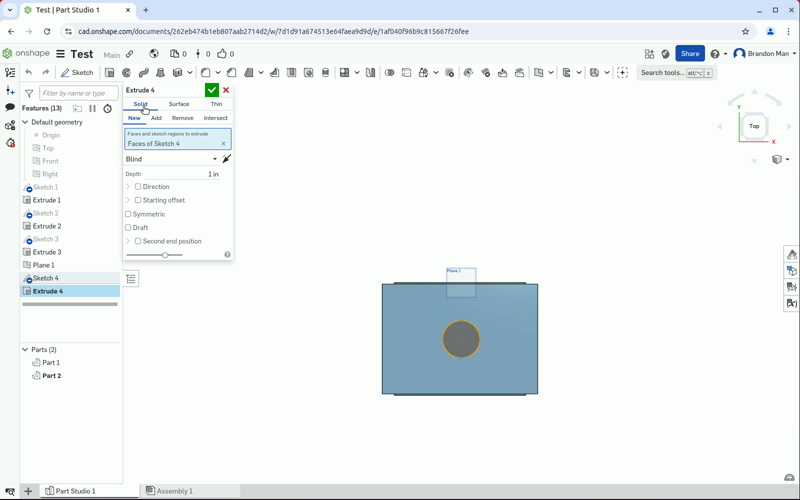
click(143, 106)
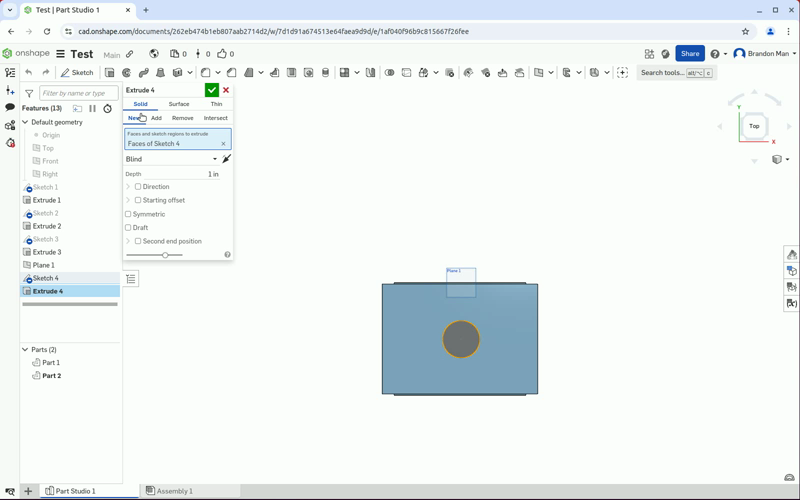
mouse_move(137, 120)
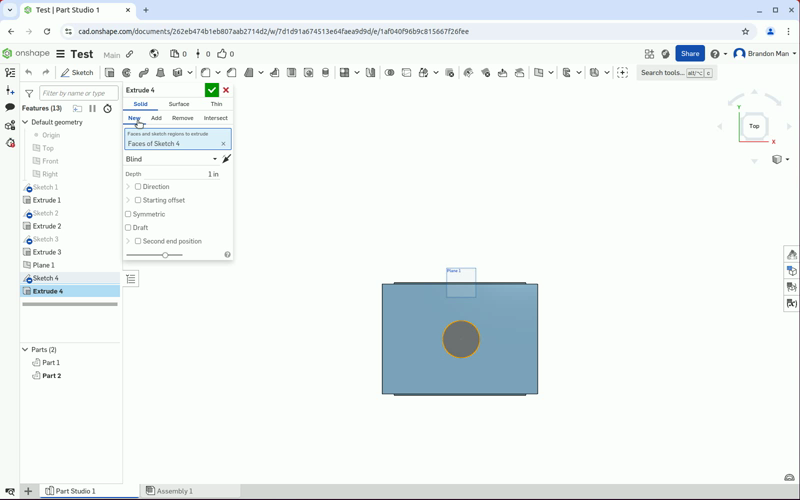
click(137, 120)
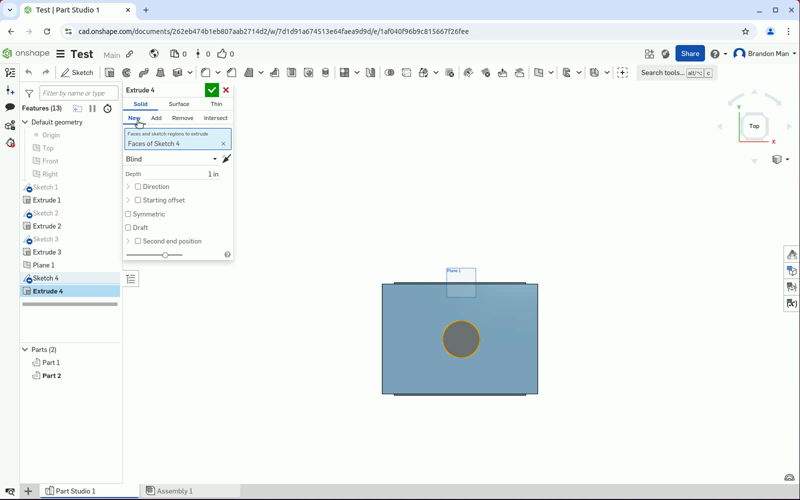
key(tab, 4)
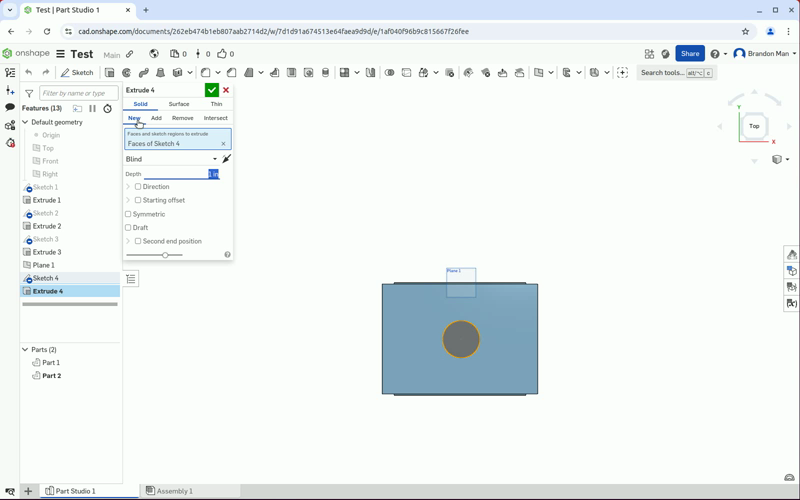
text(-5.536)
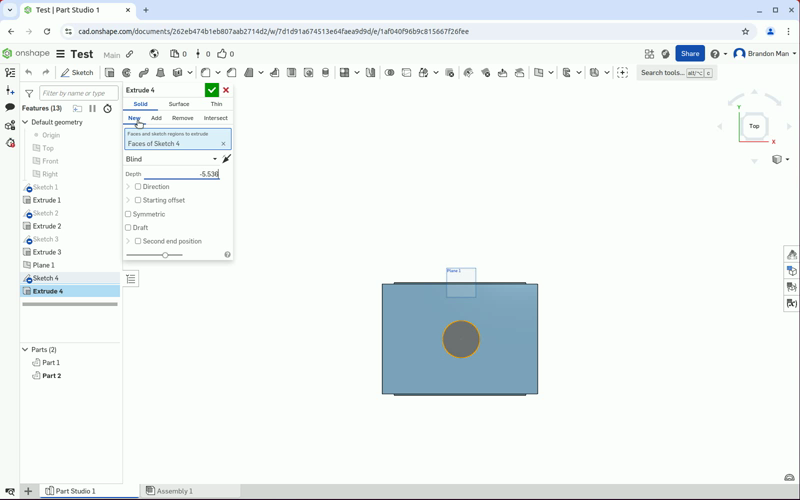
key(enter)
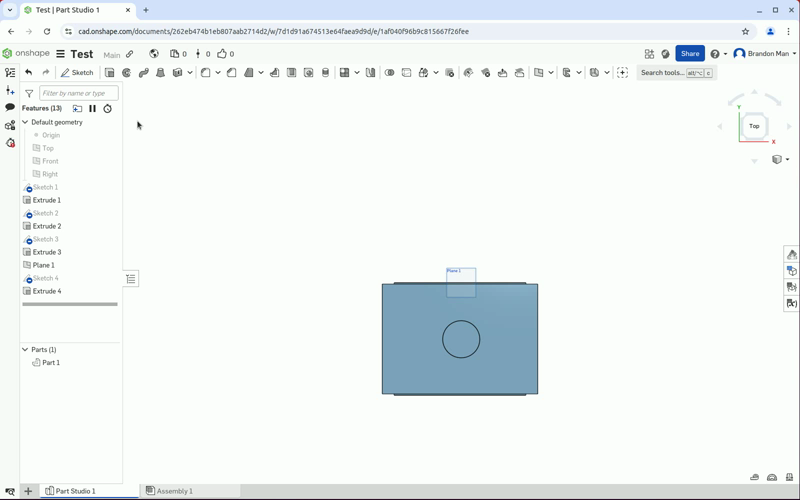
key(shift+h)
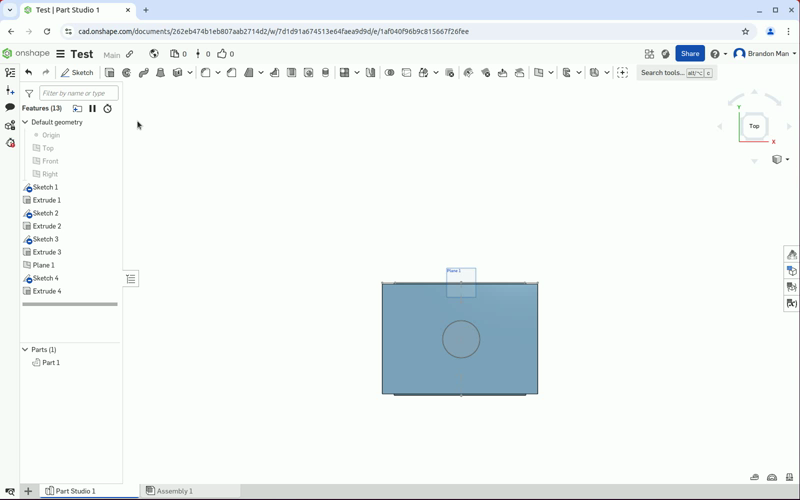
key(shift+h)
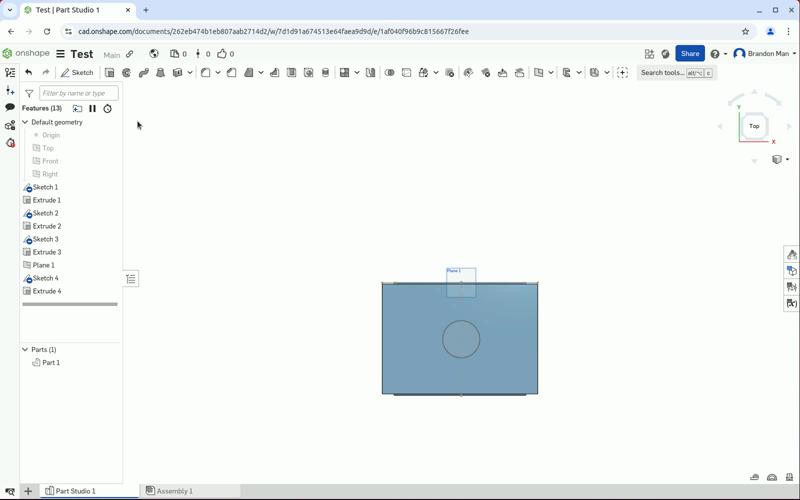
key(shift+7)
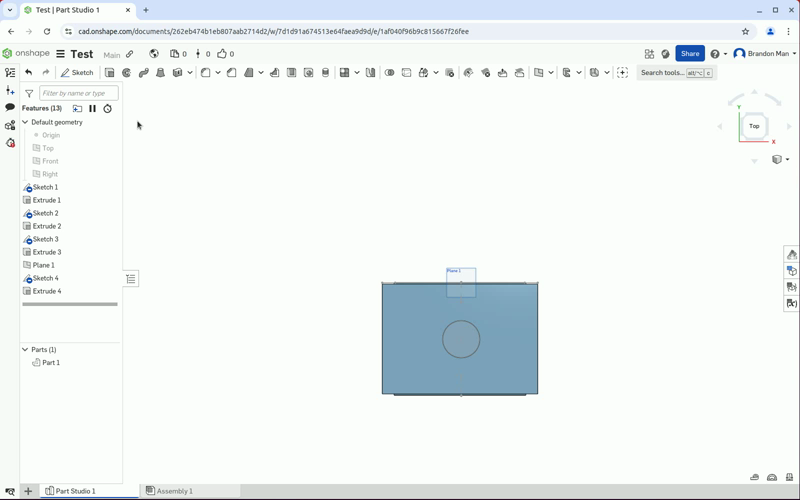
key(up, 3)
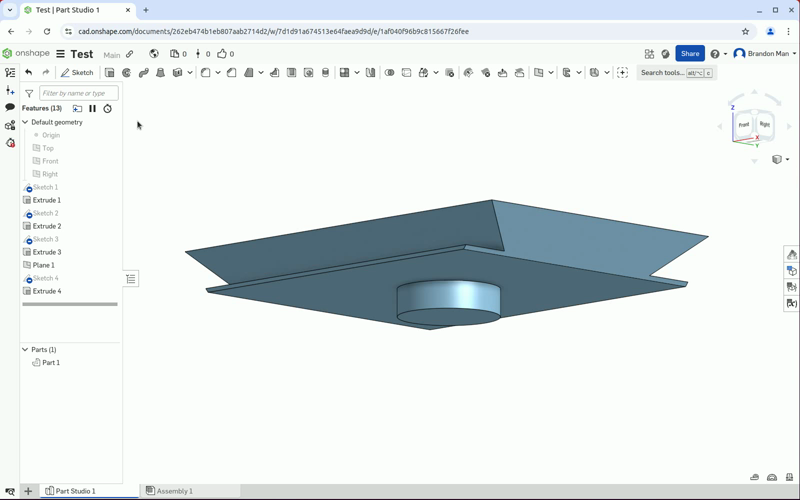
key(left, 3)
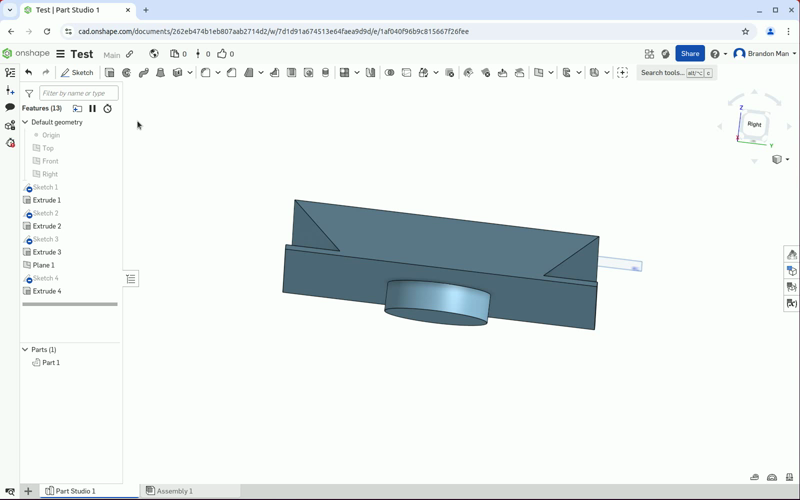
key(right, 3)
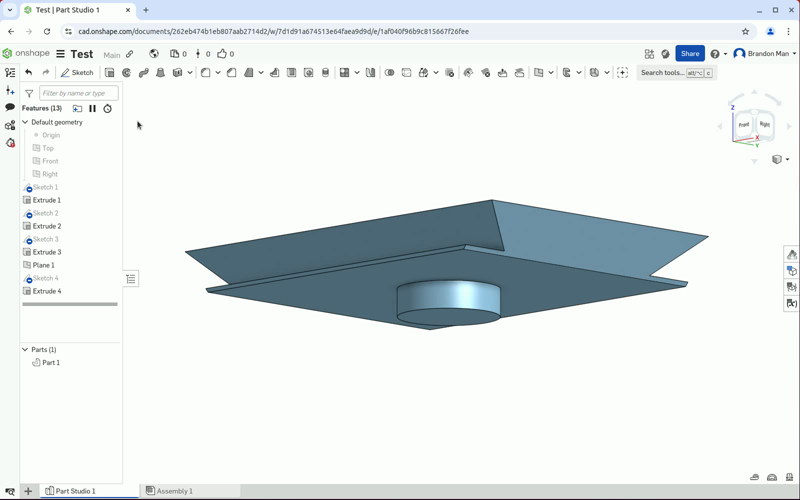
key(down, 3)
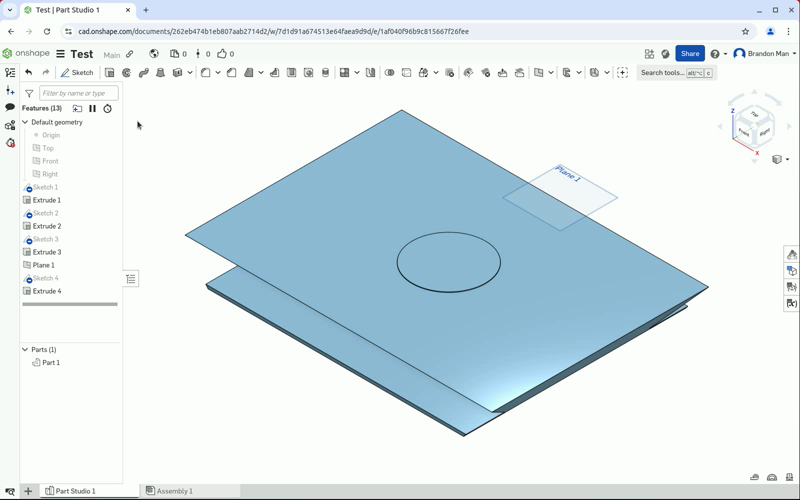
mouse_move(73, 189)
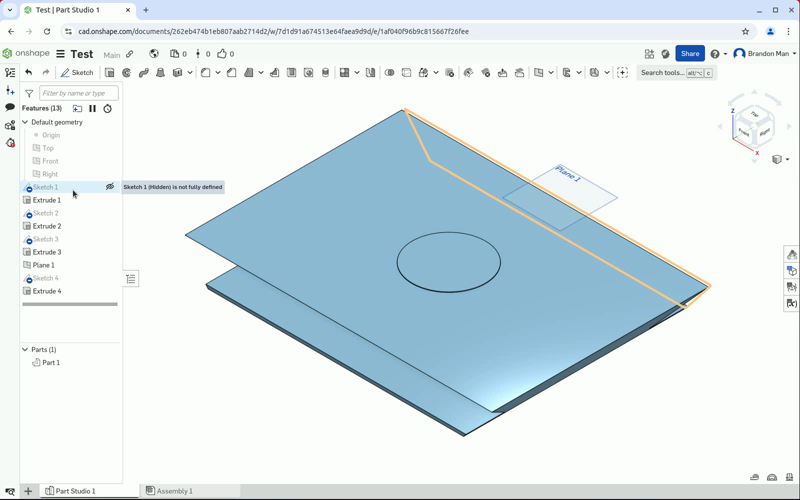
click(73, 189)